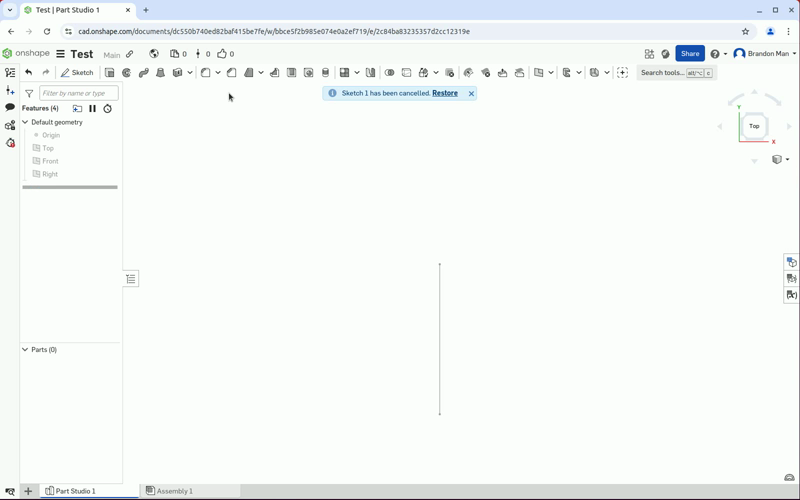
key(shift+h)
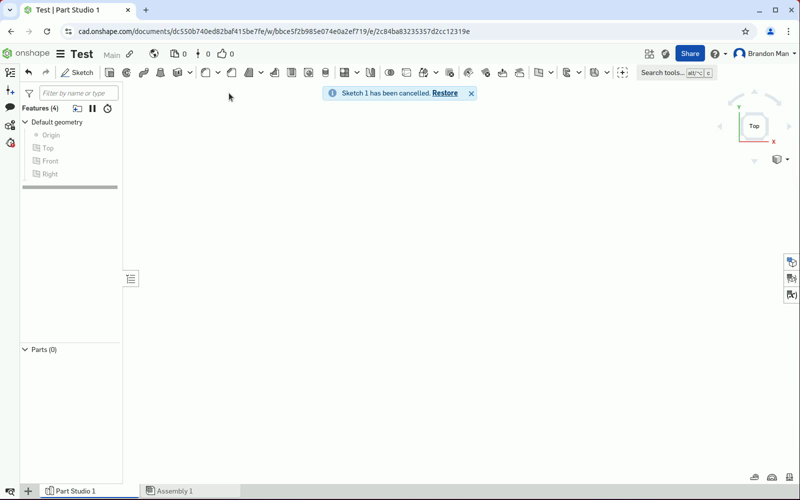
mouse_move(73, 352)
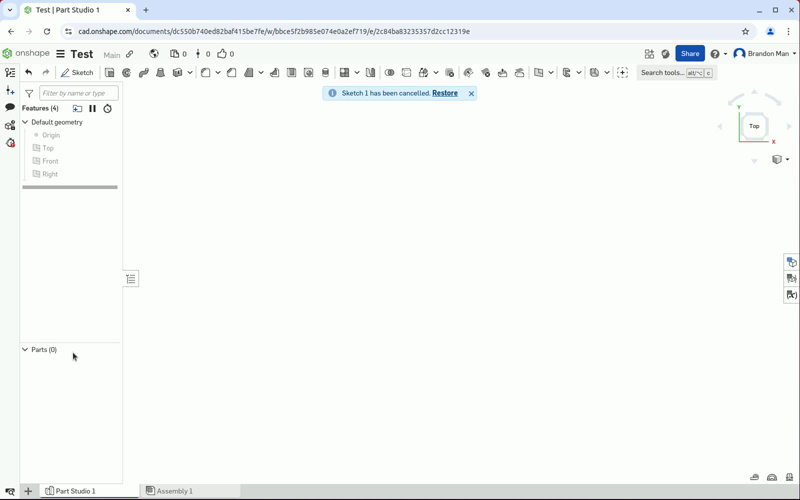
key(y)
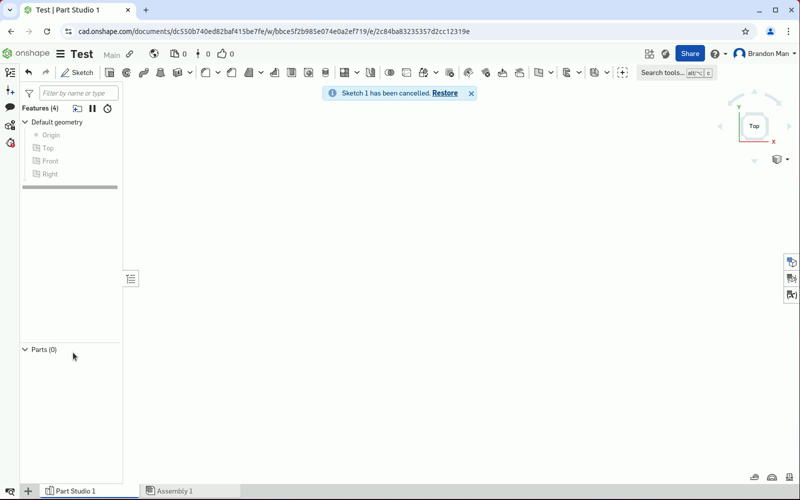
key(shift+p)
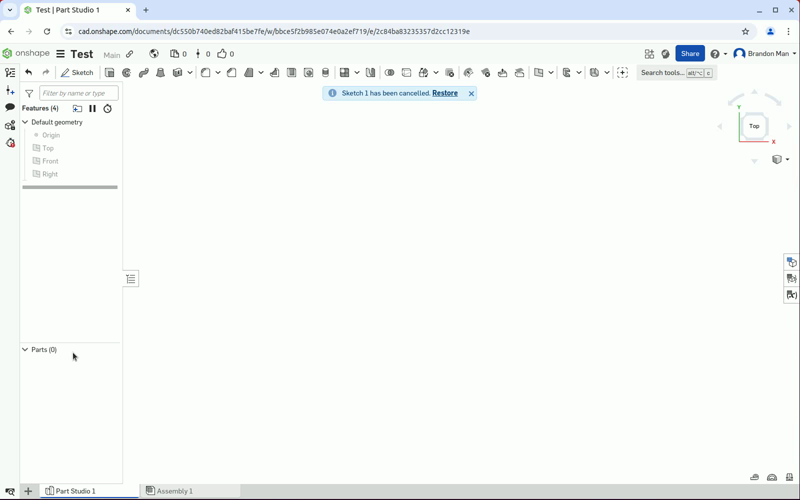
key(space)
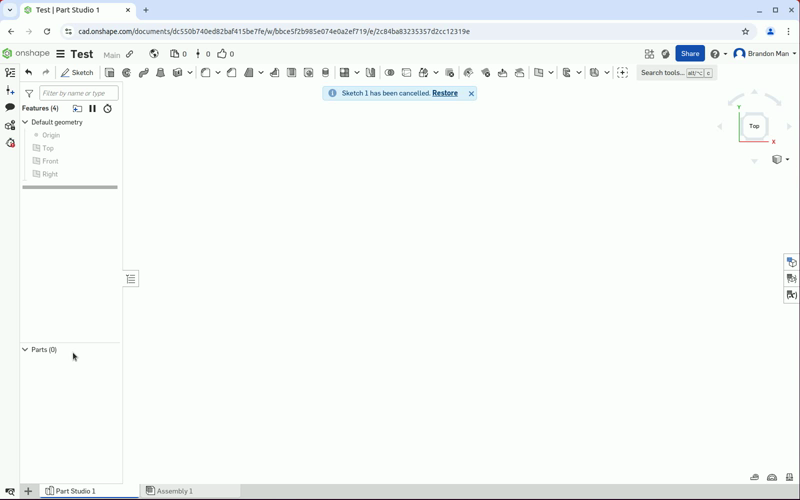
key_down(shift)
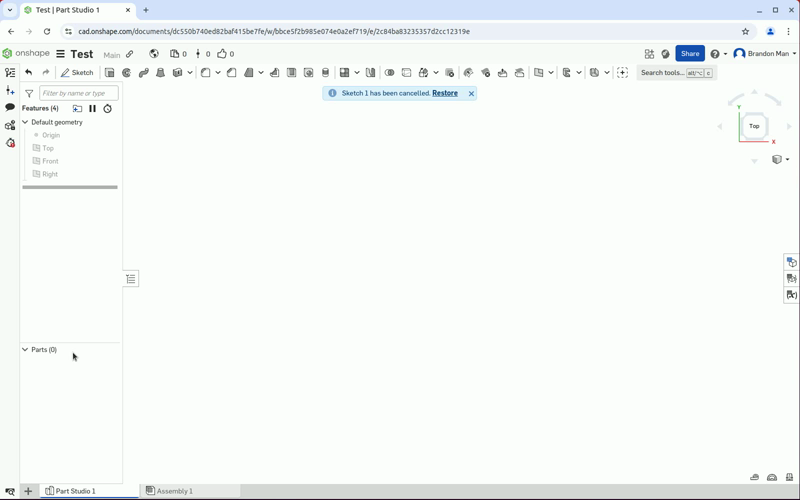
key(up)
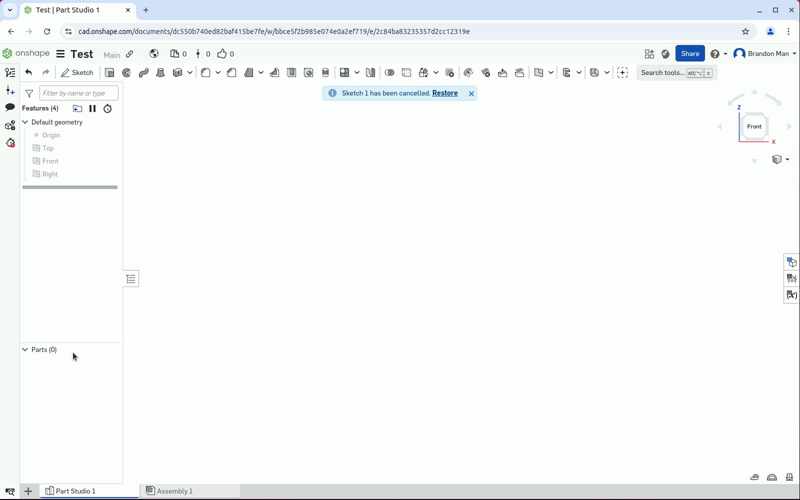
key_up(shift)
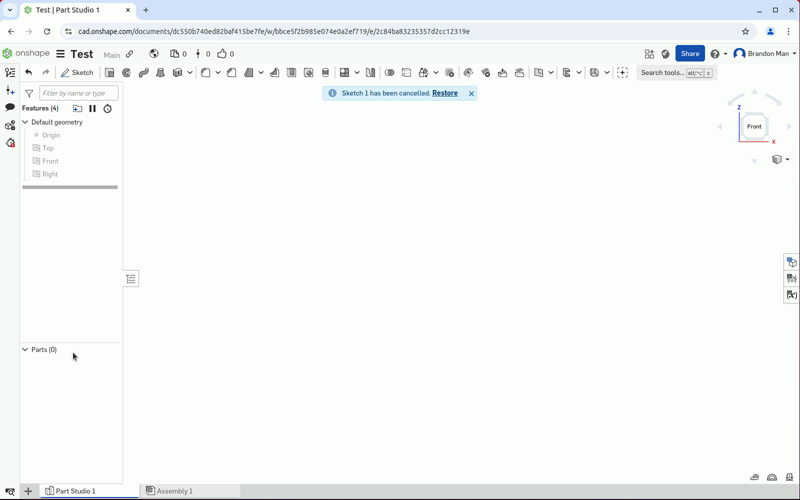
mouse_move(73, 352)
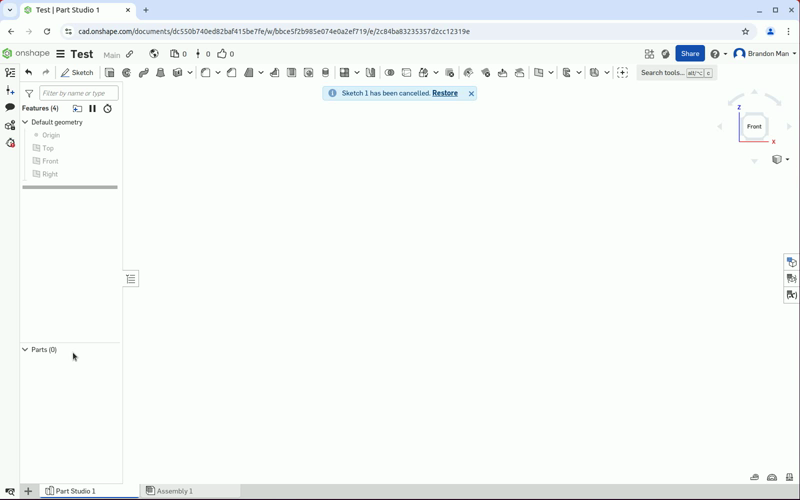
key(shift+y)
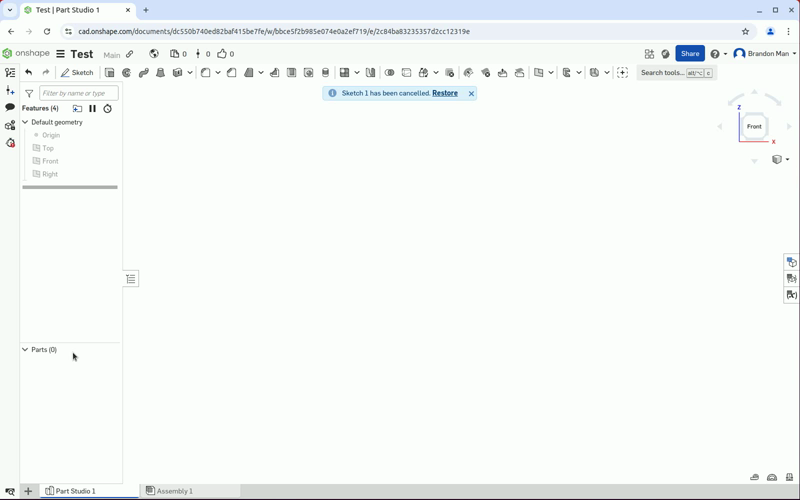
key(shift+s)
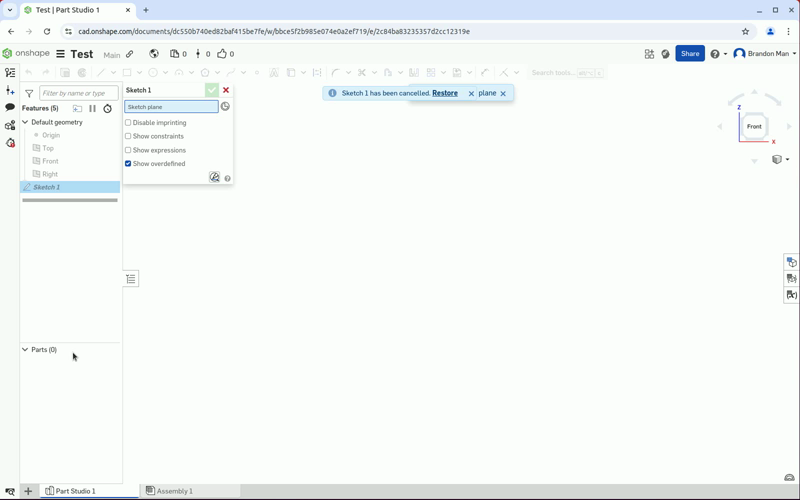
mouse_move(73, 163)
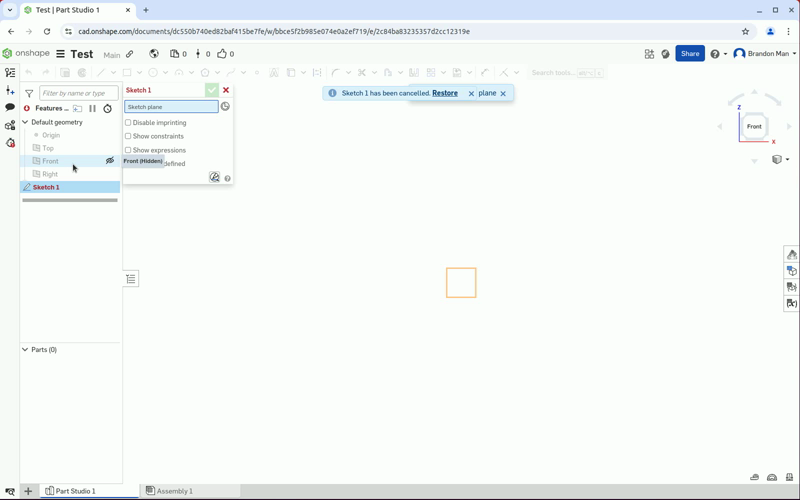
click(73, 163)
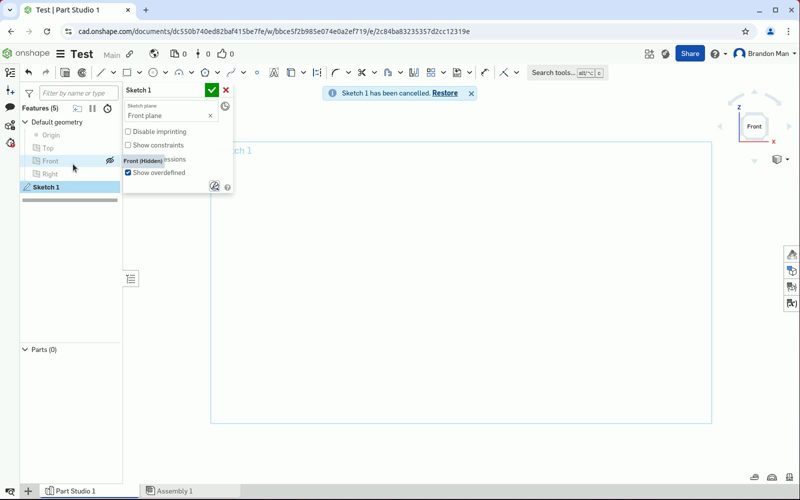
mouse_move(73, 352)
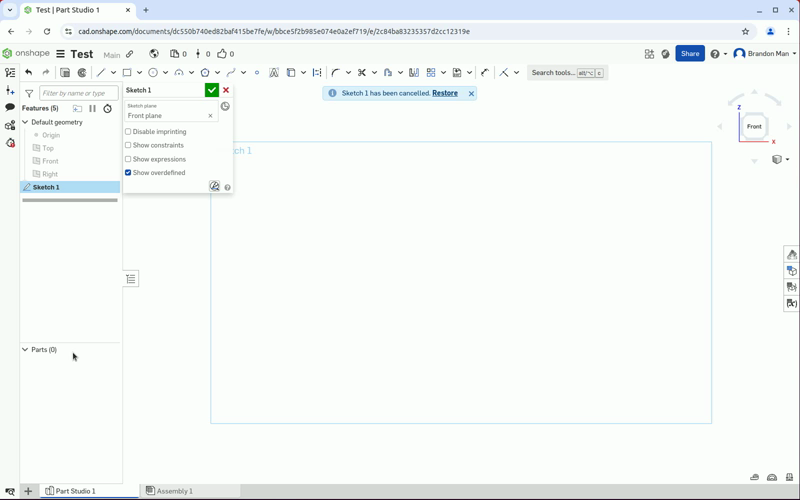
key(y)
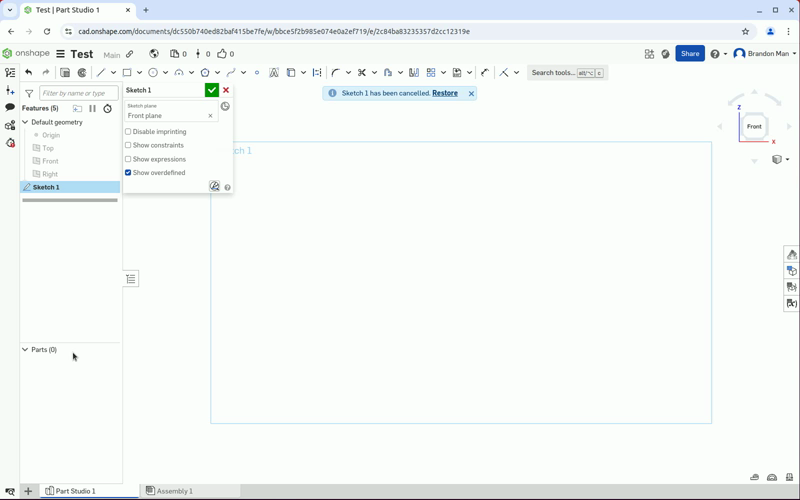
key(l)
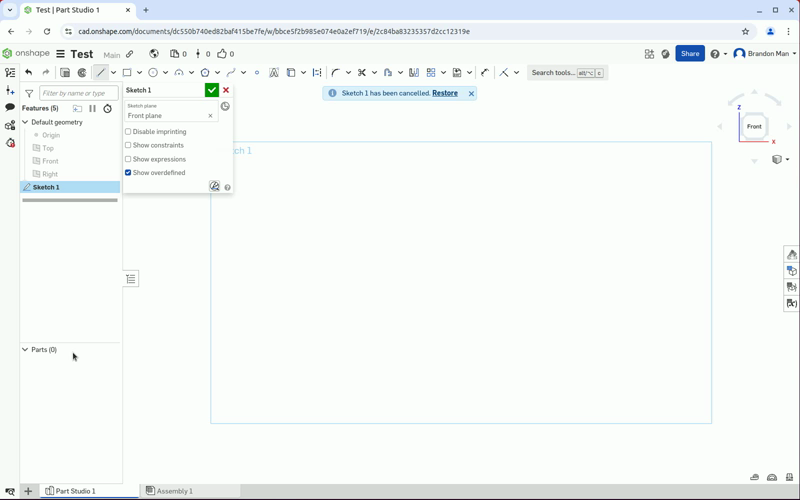
key_down(shift)
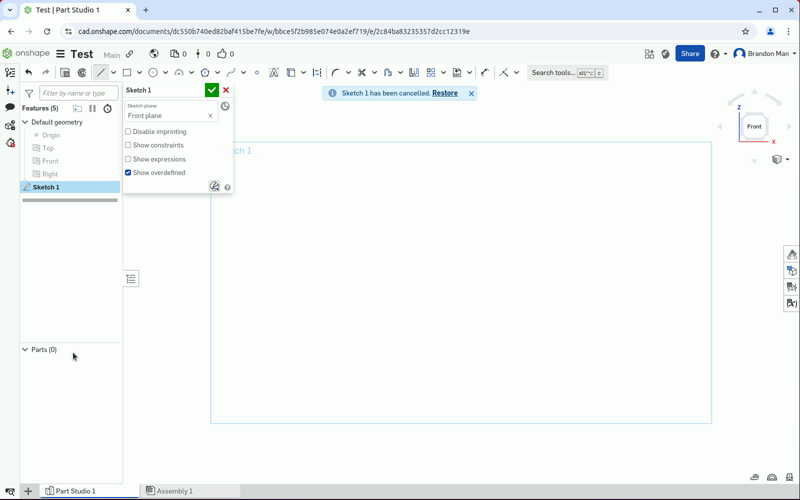
mouse_move(460, 282)
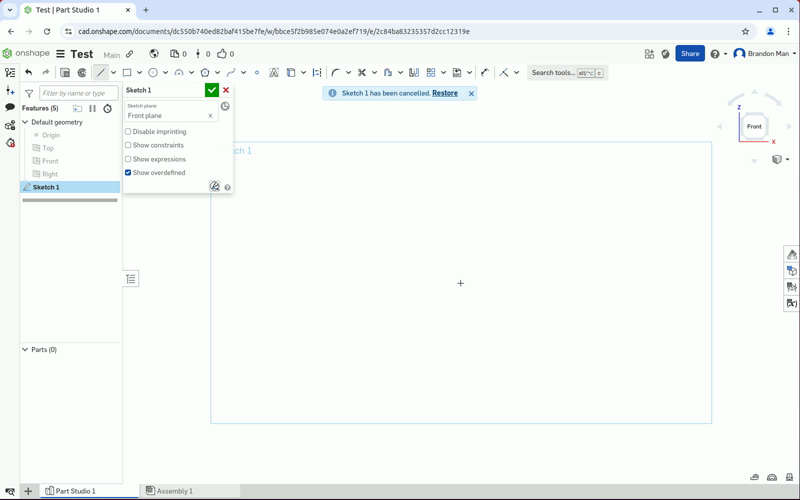
click(460, 282)
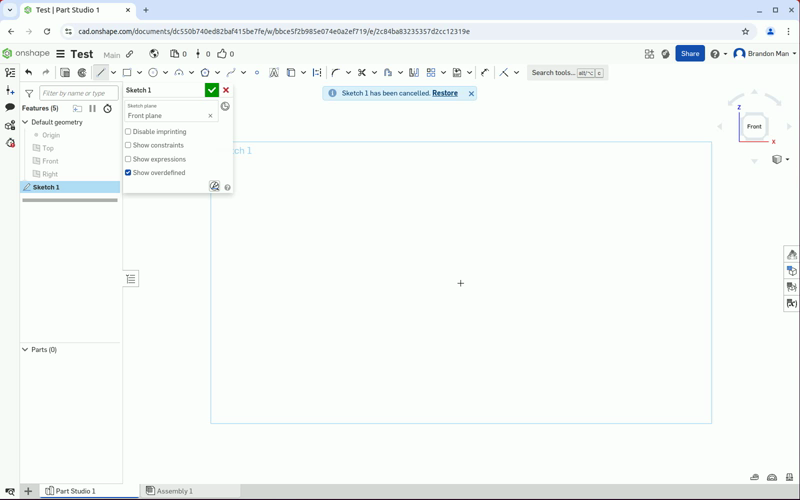
key_up(shift)
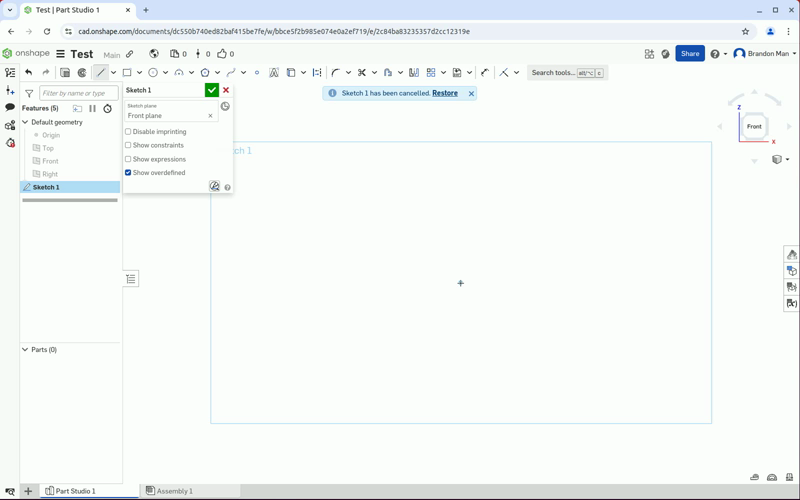
key_down(shift)
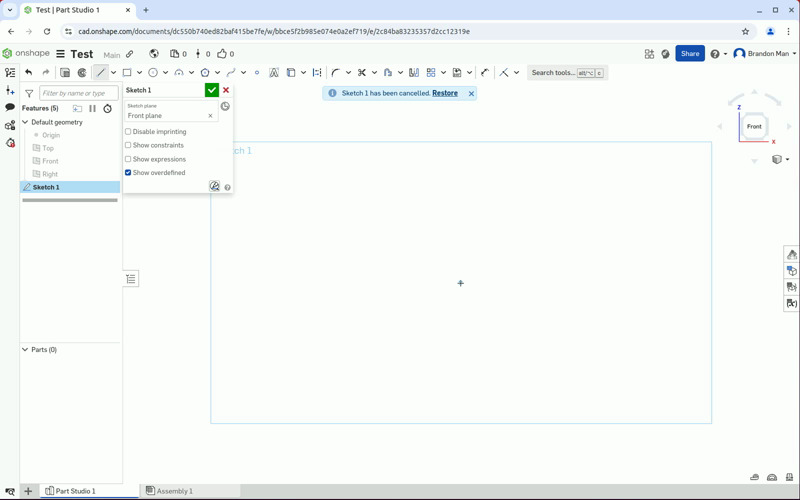
mouse_move(573, 282)
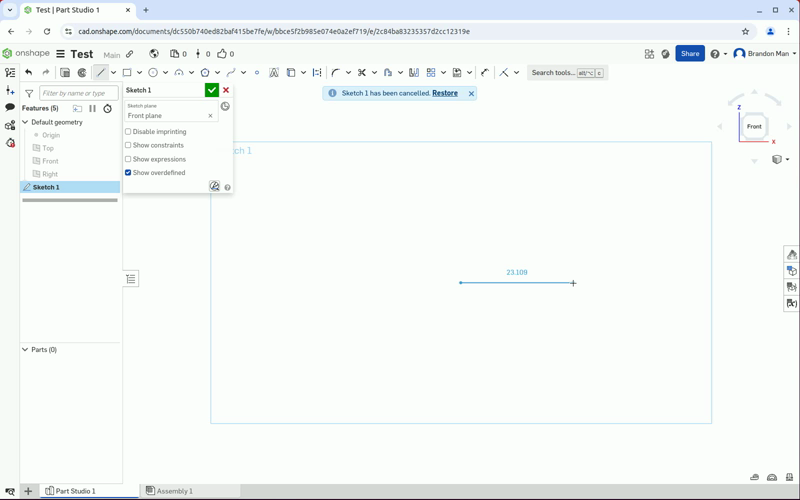
click(573, 282)
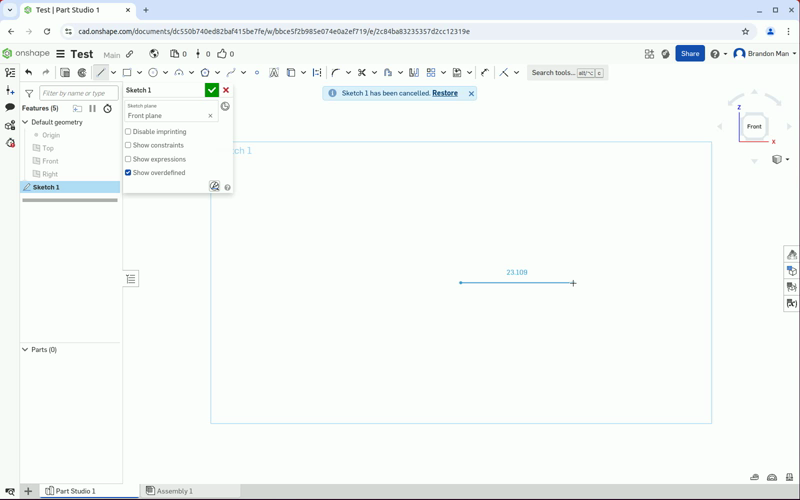
key_up(shift)
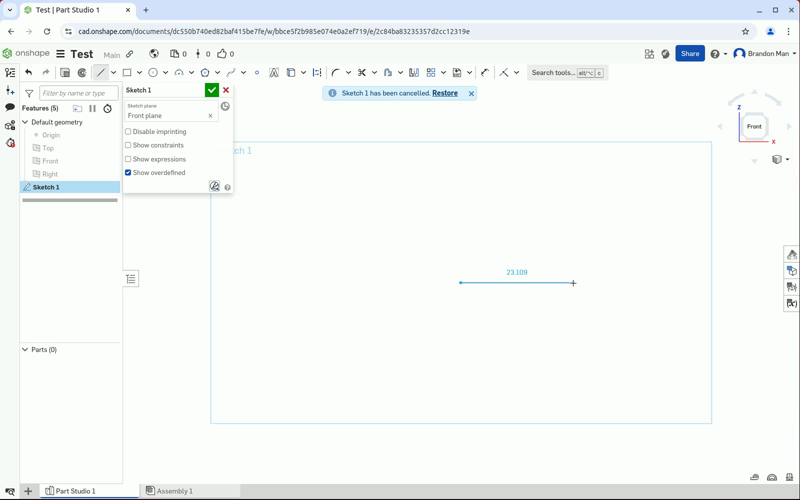
key_down(shift)
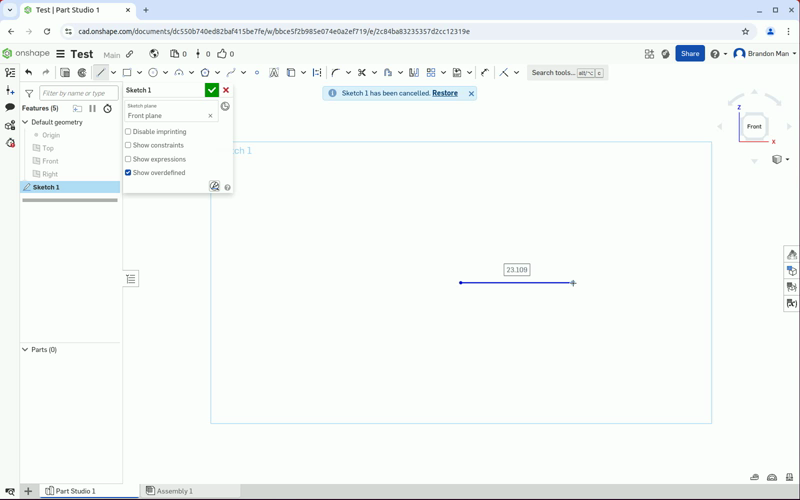
mouse_move(589, 282)
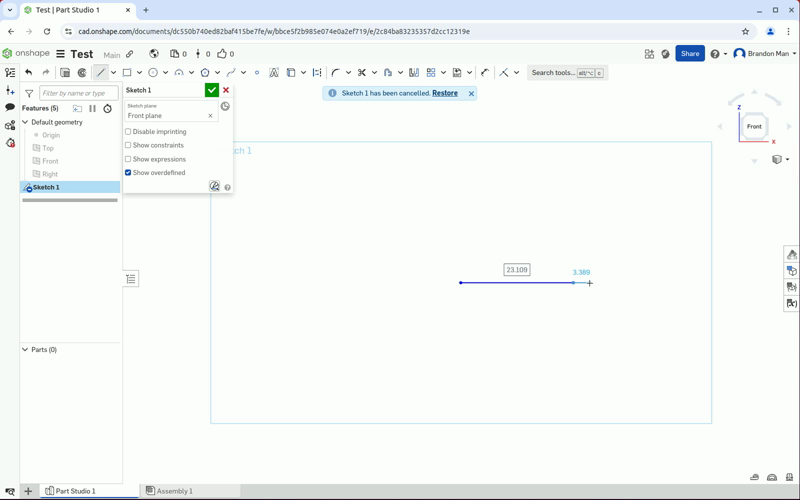
mouse_move(573, 275)
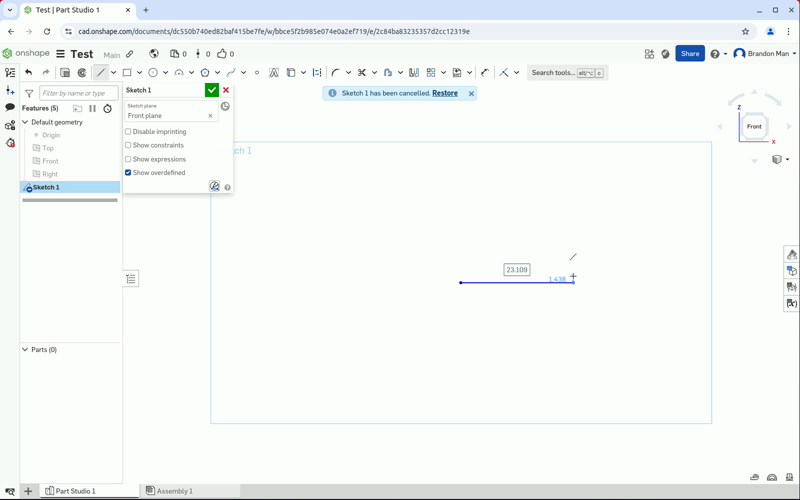
scroll(6)
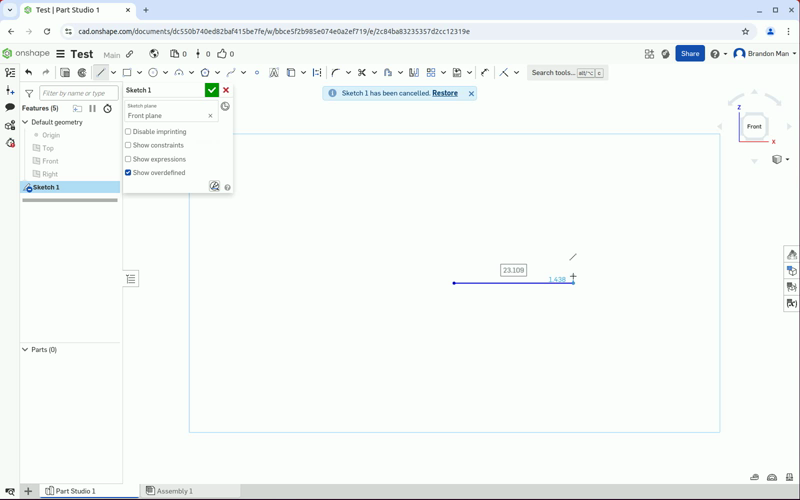
scroll(6)
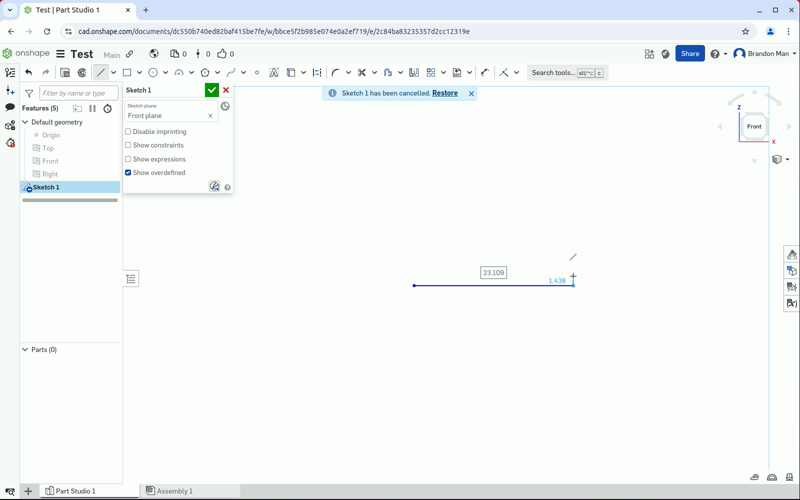
scroll(6)
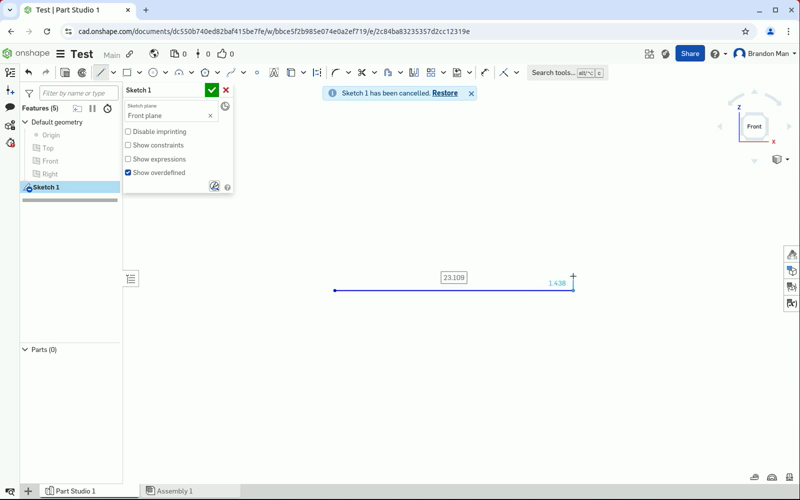
scroll(6)
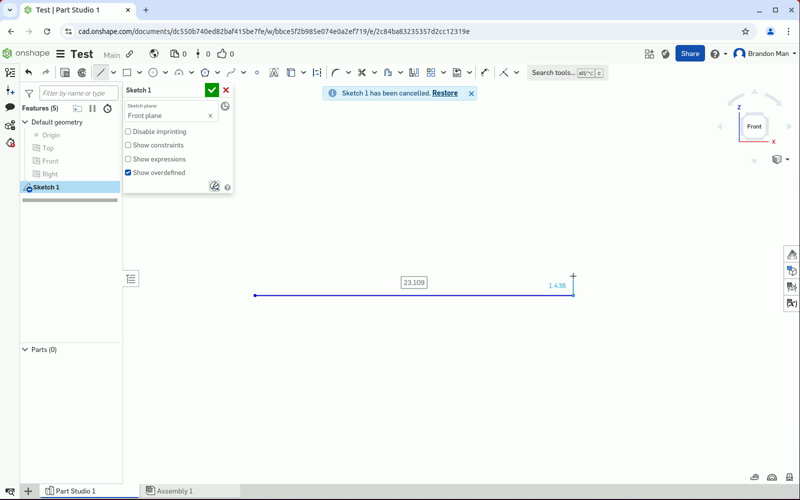
scroll(6)
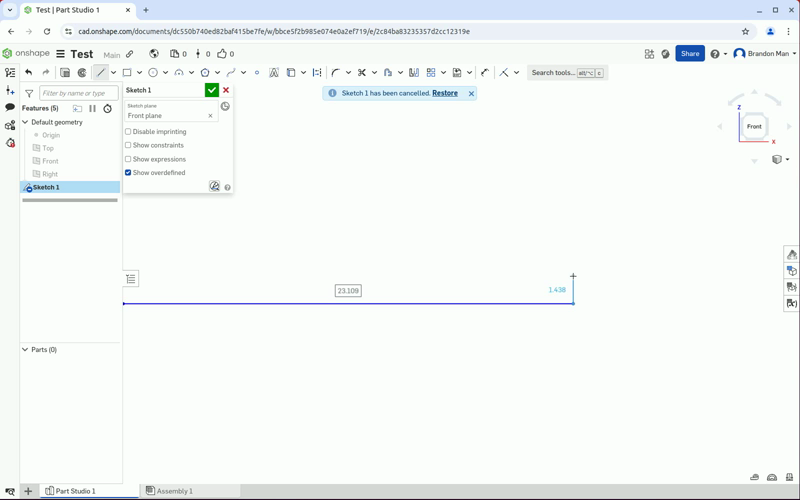
scroll(6)
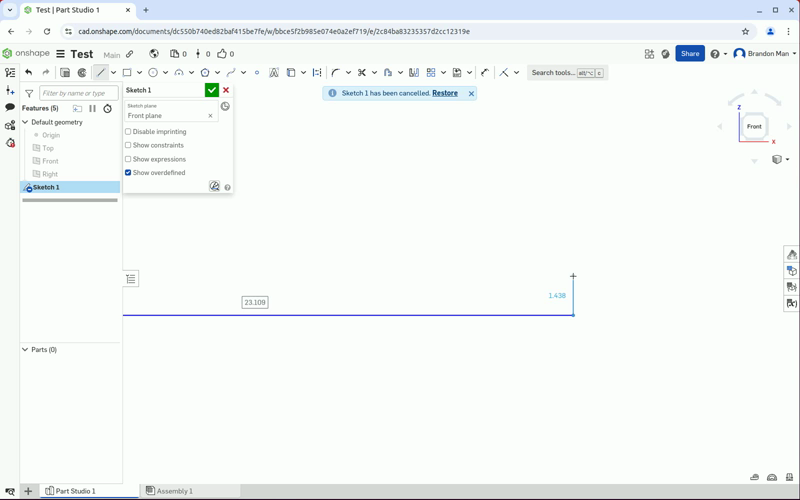
scroll(6)
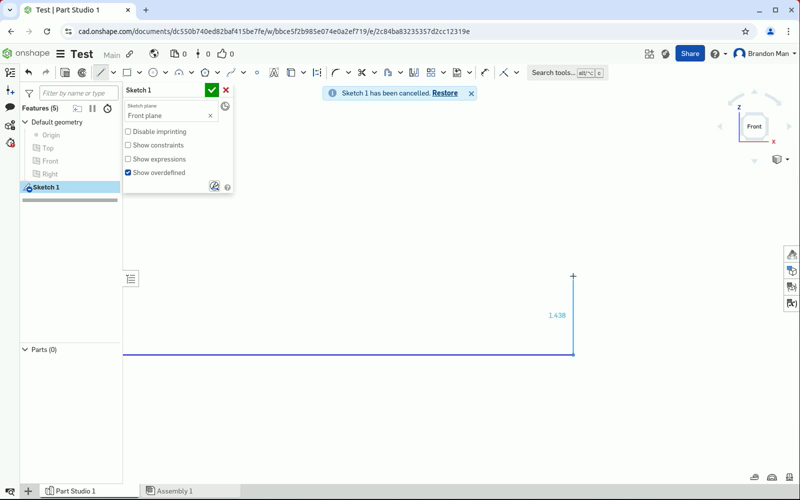
click(573, 275)
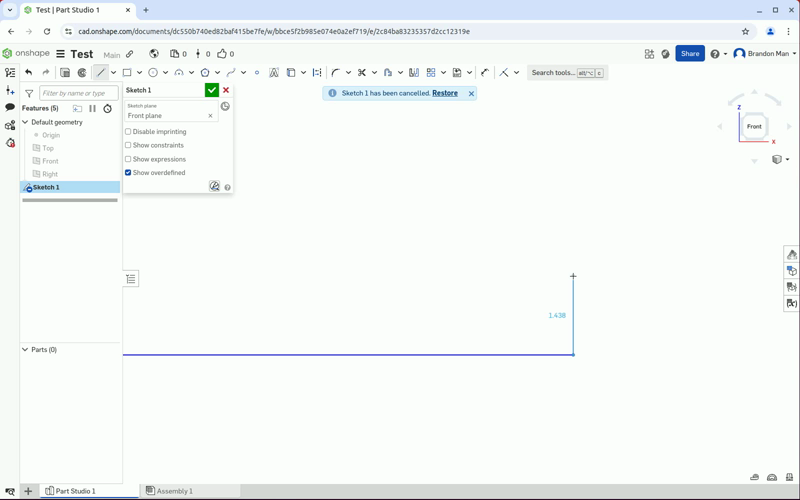
scroll(-6)
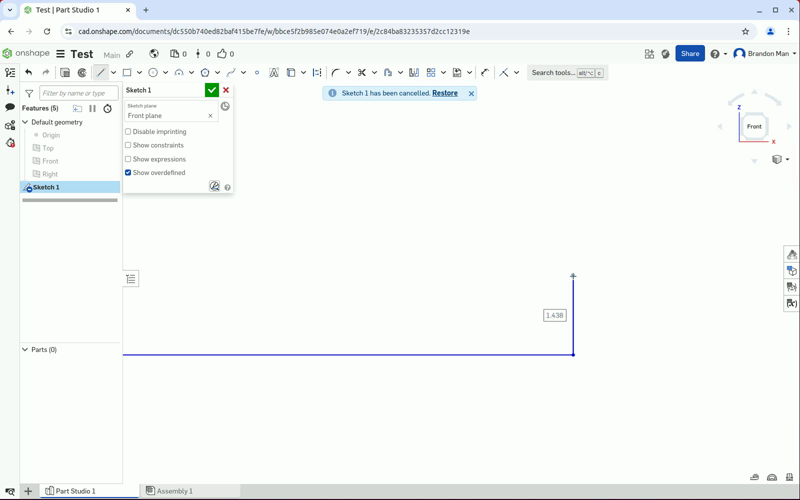
scroll(-6)
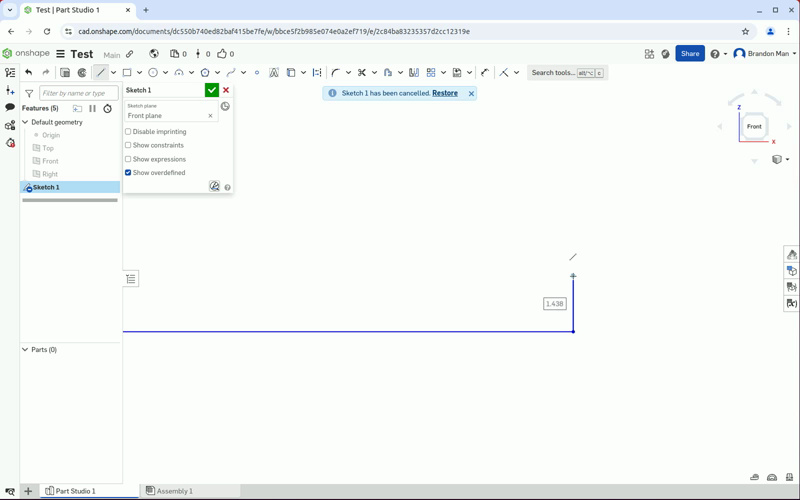
scroll(-6)
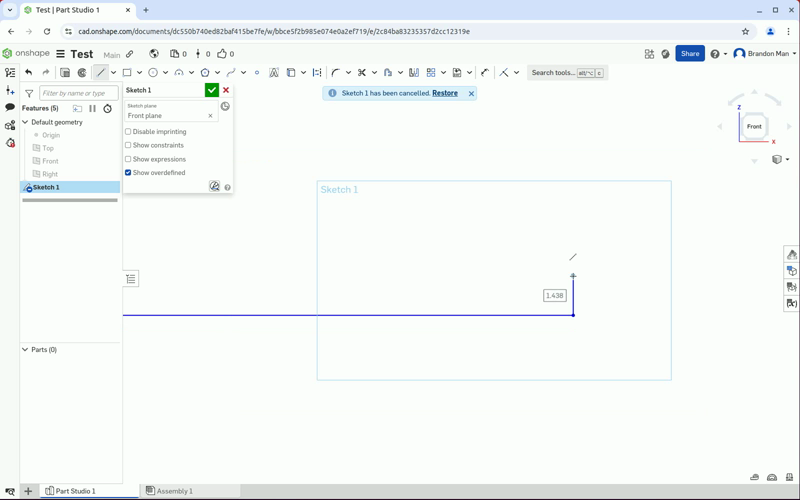
scroll(-6)
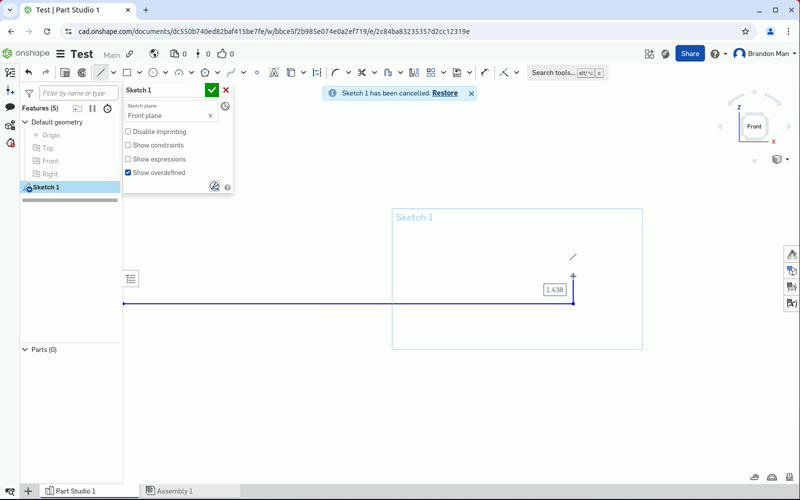
scroll(-6)
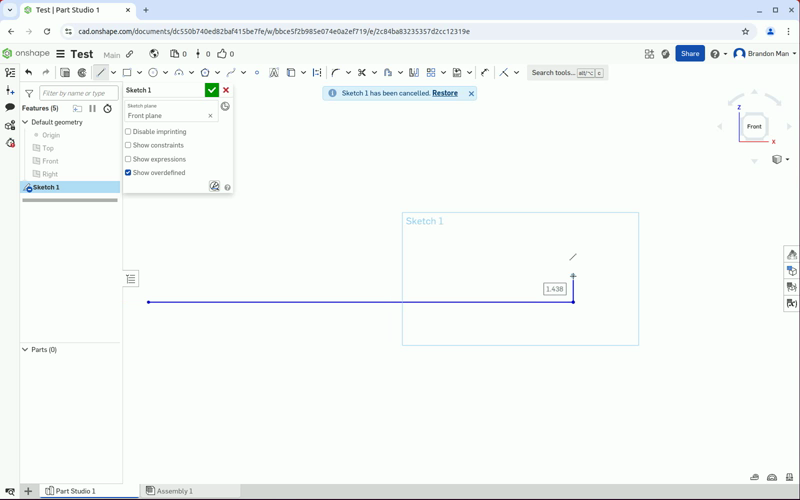
scroll(-6)
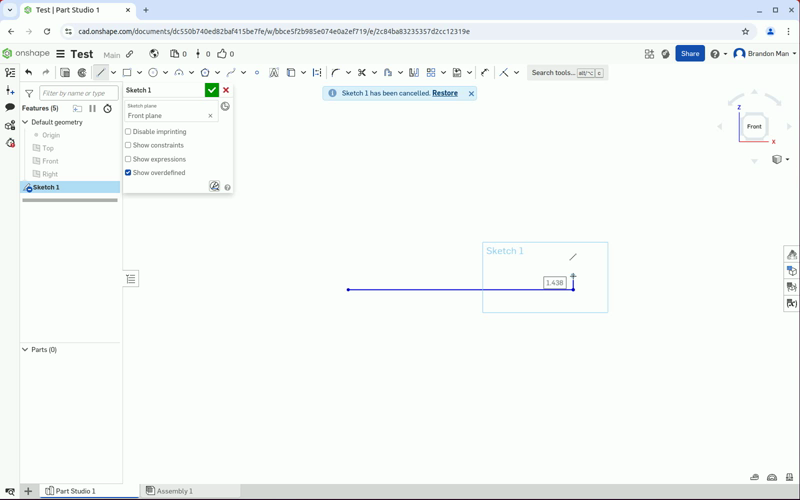
scroll(-6)
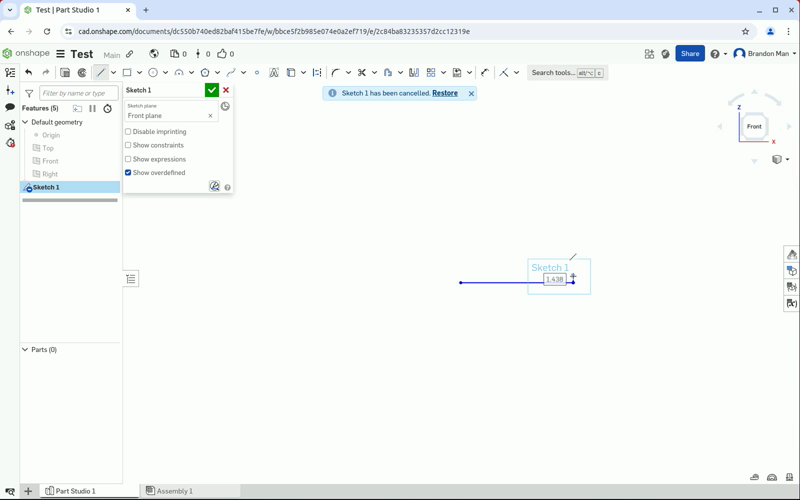
key_up(shift)
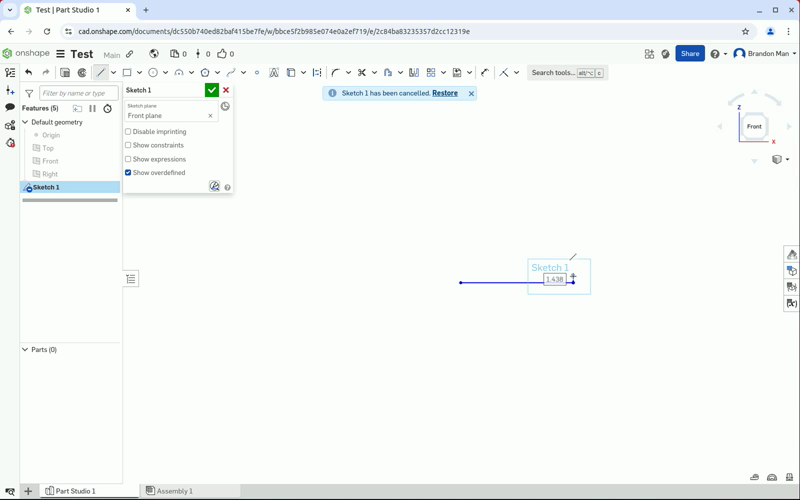
key_down(shift)
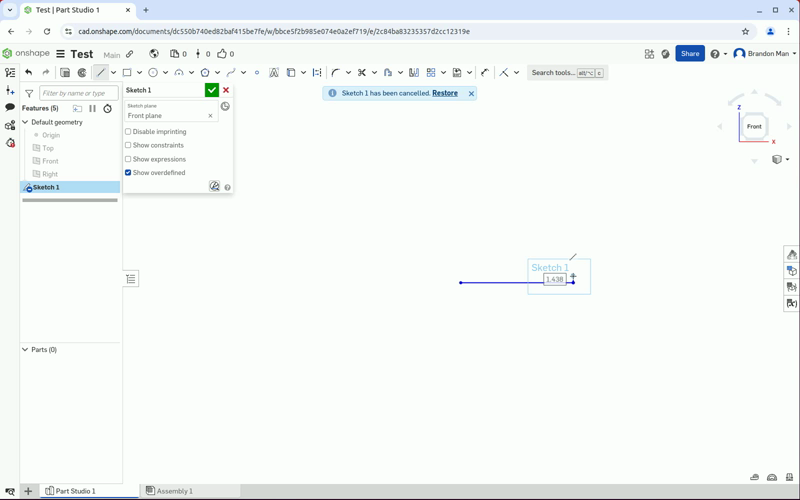
mouse_move(476, 275)
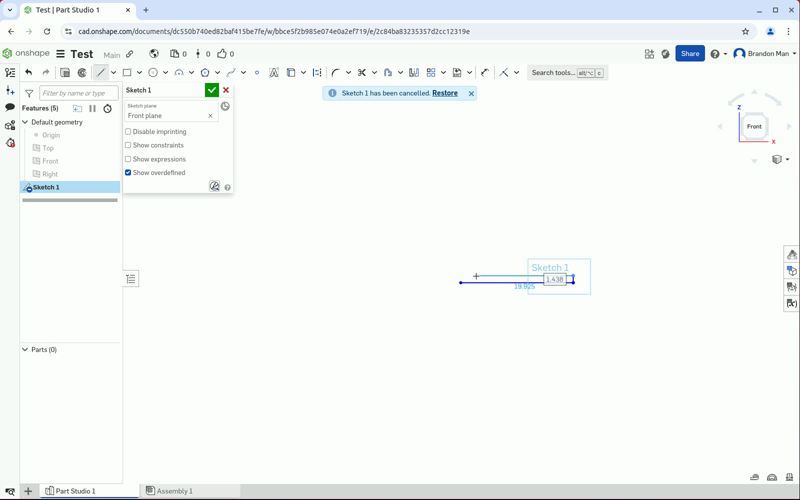
click(476, 275)
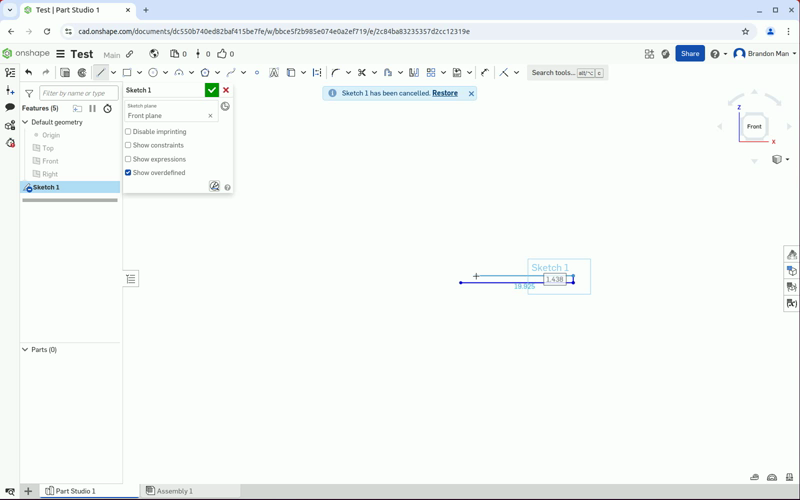
key_up(shift)
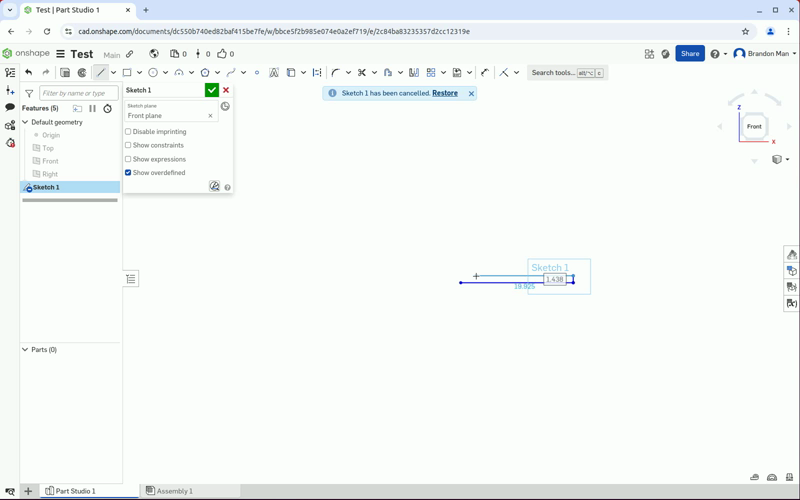
key_down(shift)
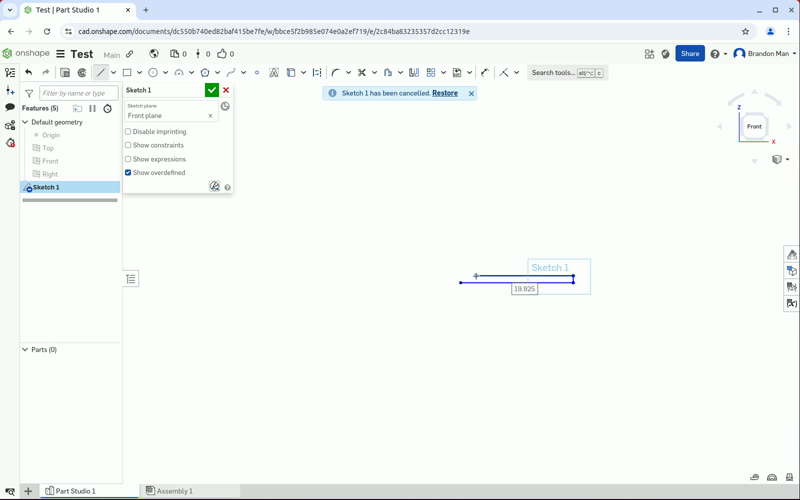
mouse_move(476, 214)
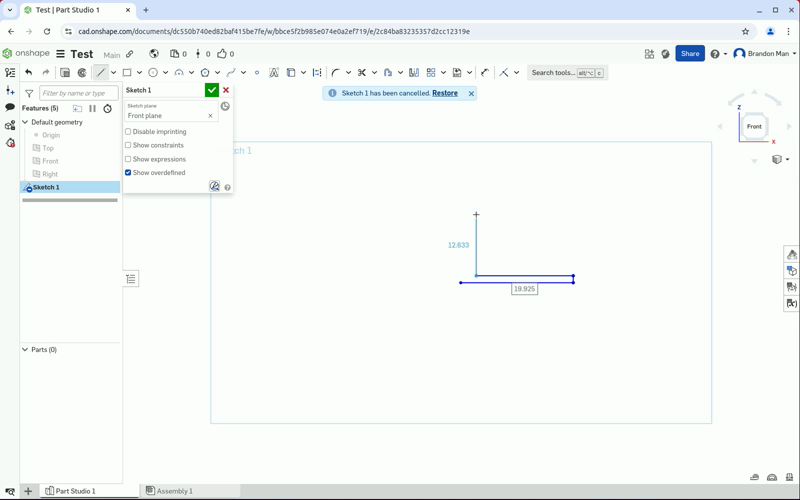
click(476, 214)
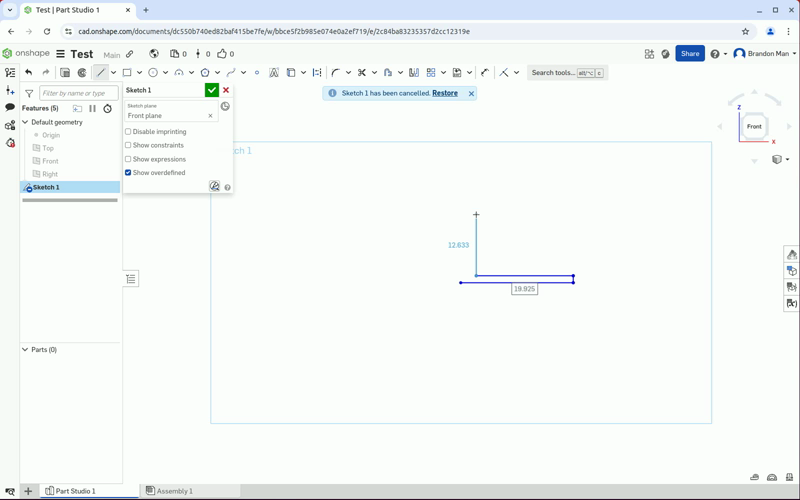
key_up(shift)
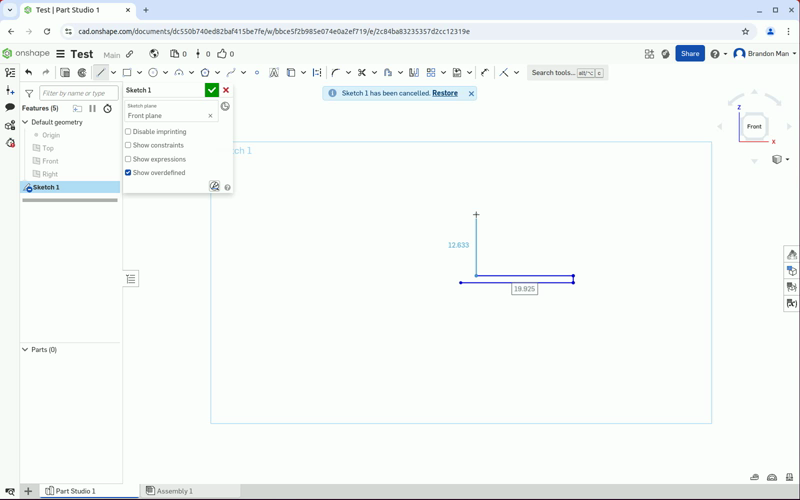
key_down(shift)
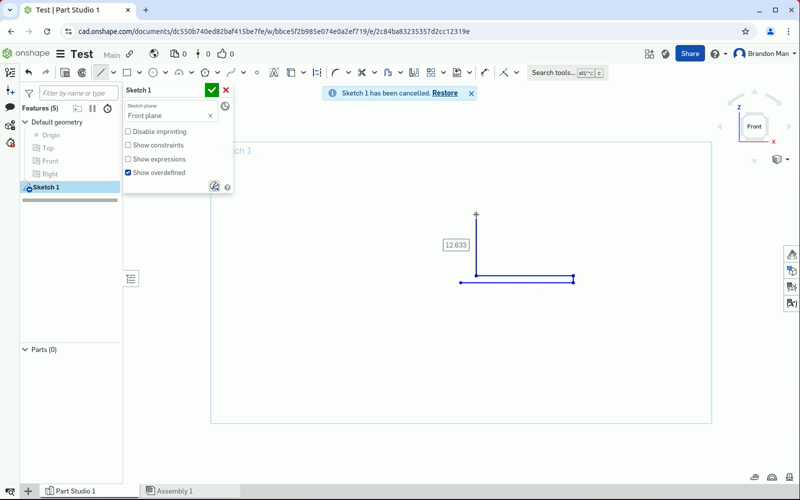
mouse_move(506, 214)
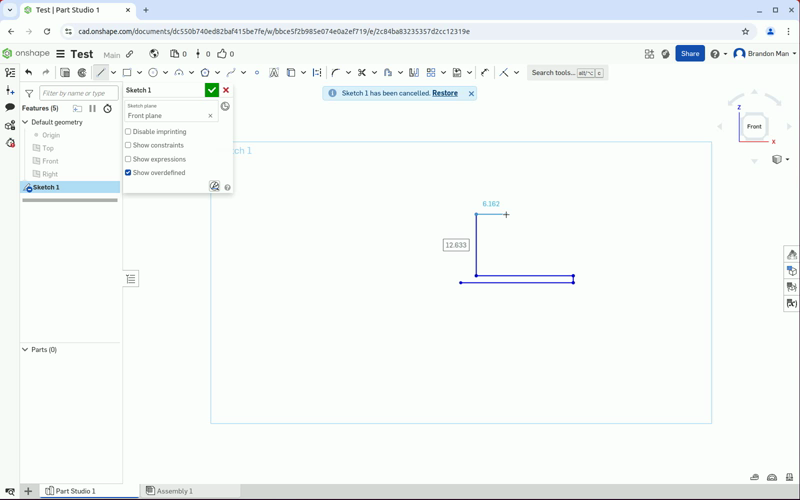
mouse_move(460, 214)
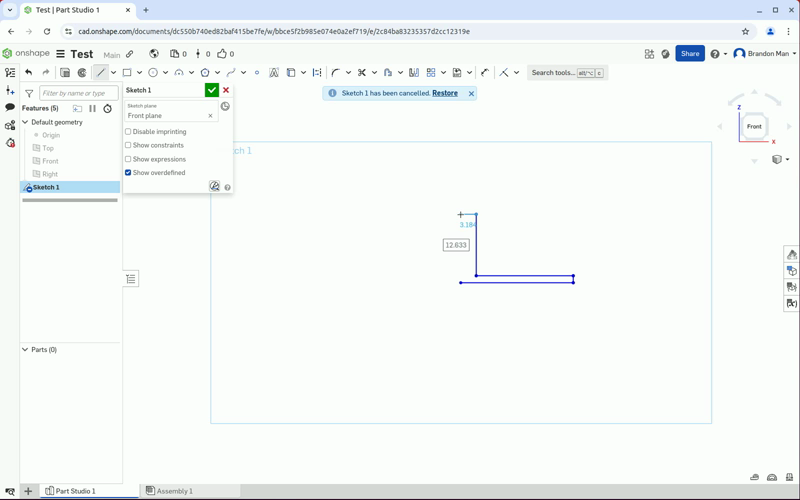
click(460, 214)
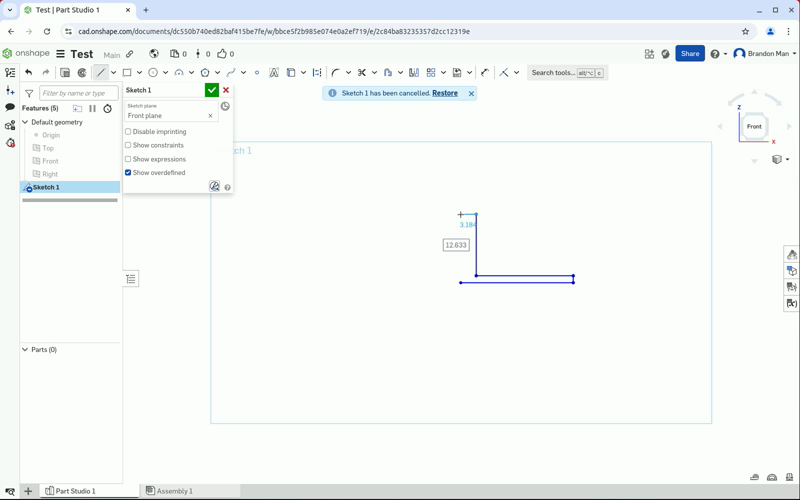
key_up(shift)
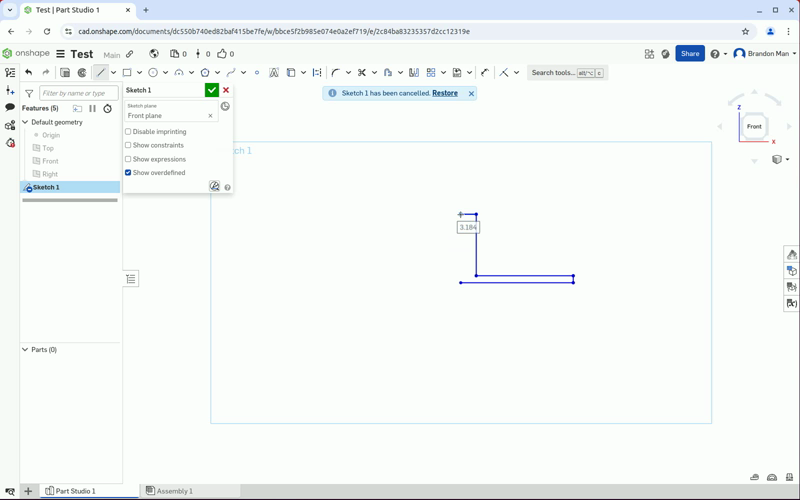
key_down(shift)
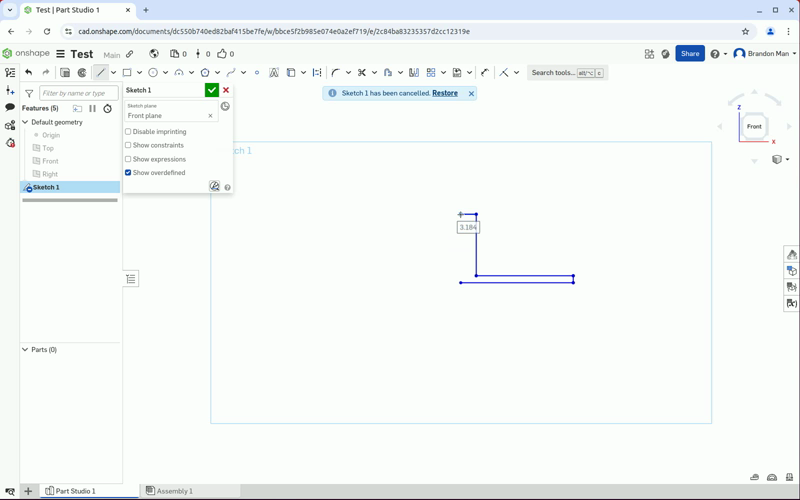
mouse_move(460, 282)
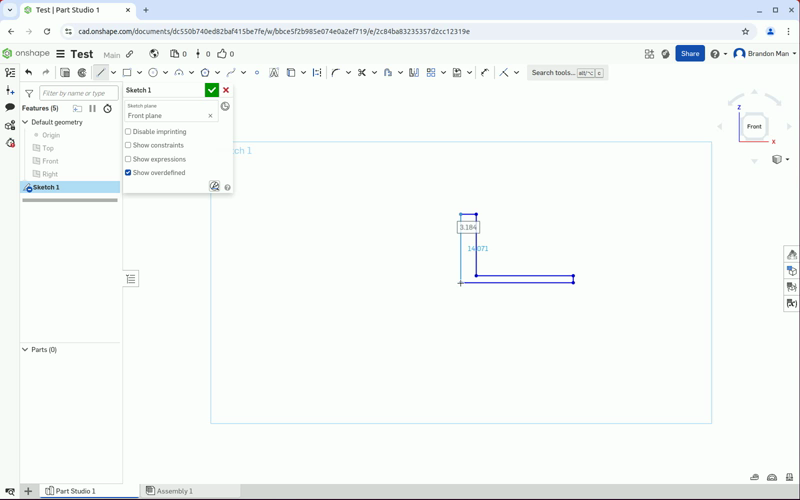
key_up(shift)
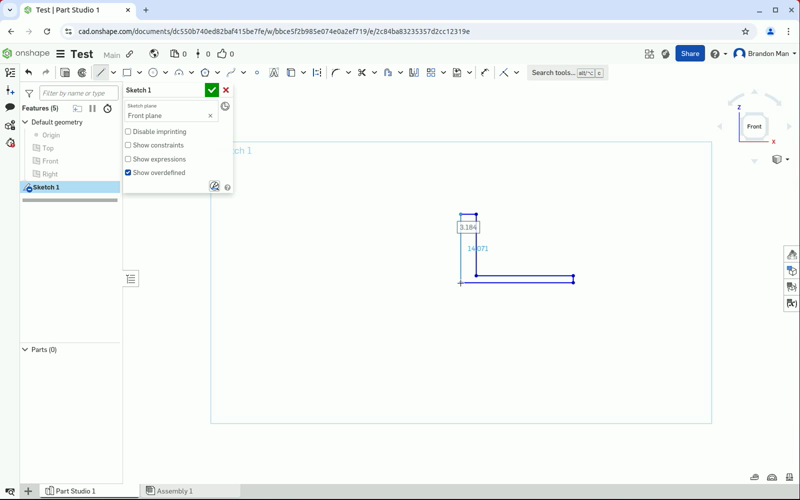
click(460, 282)
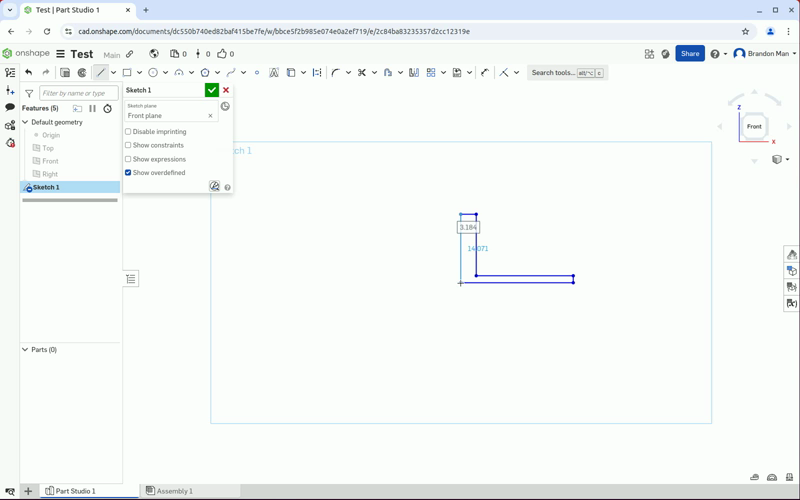
key(esc)
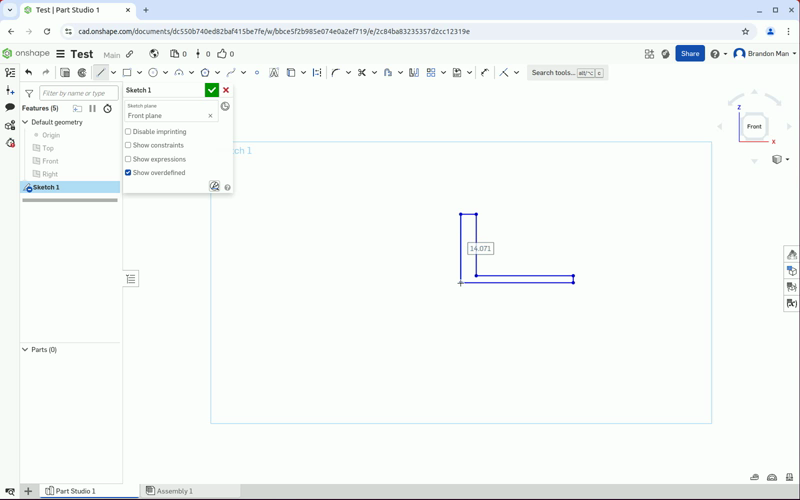
mouse_move(558, 278)
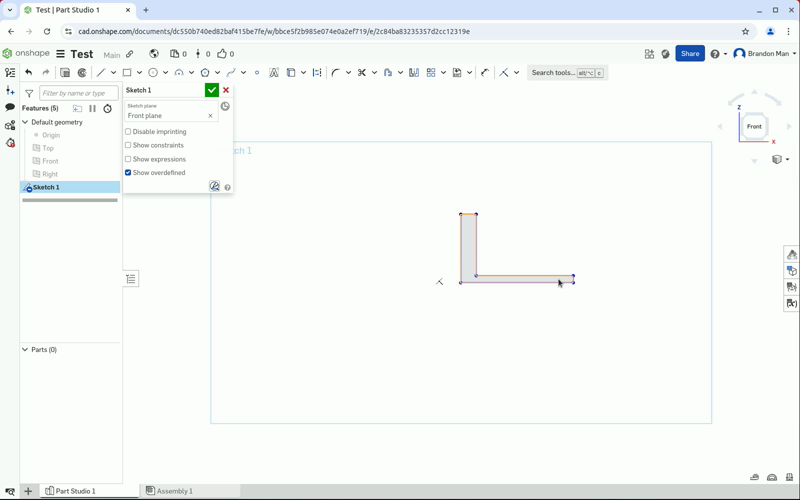
scroll(6)
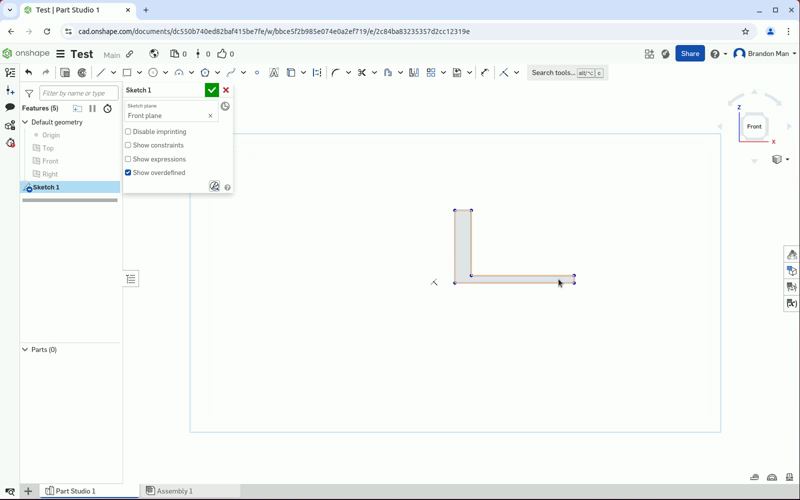
scroll(6)
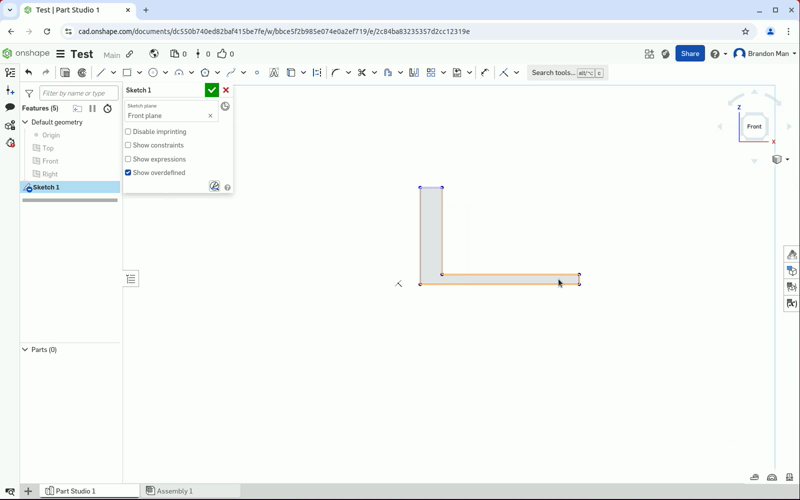
scroll(6)
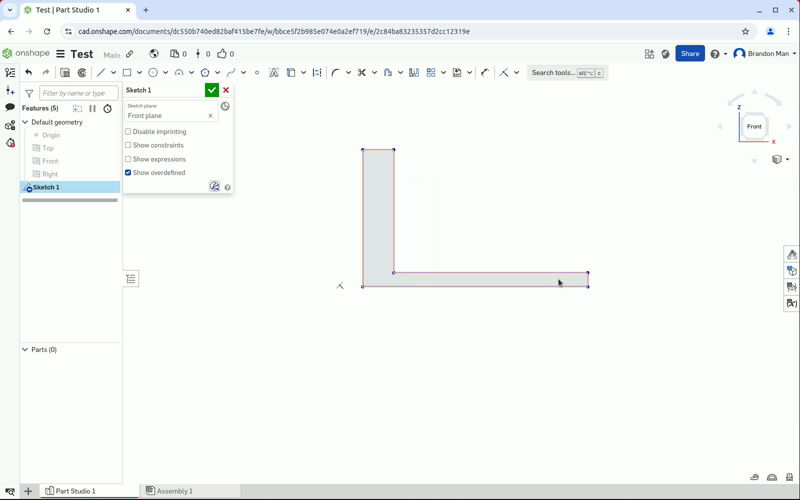
scroll(6)
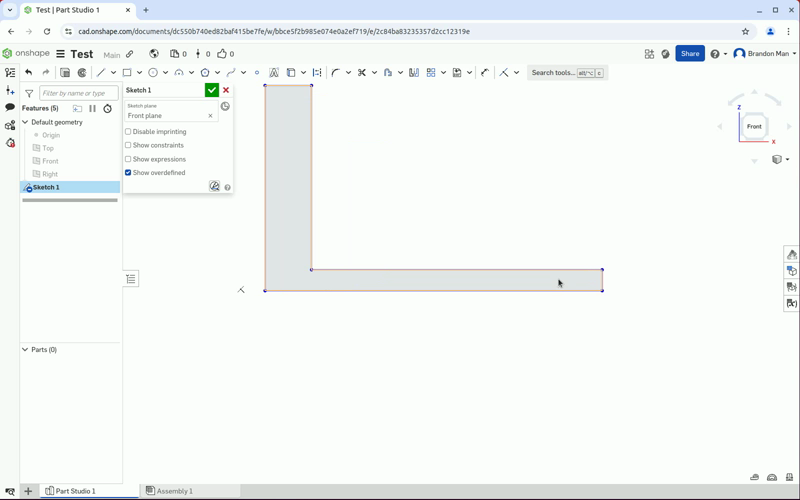
scroll(6)
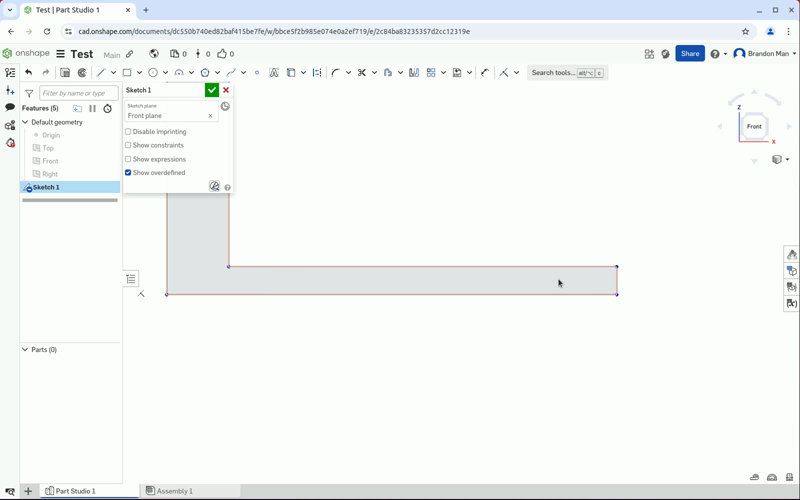
scroll(6)
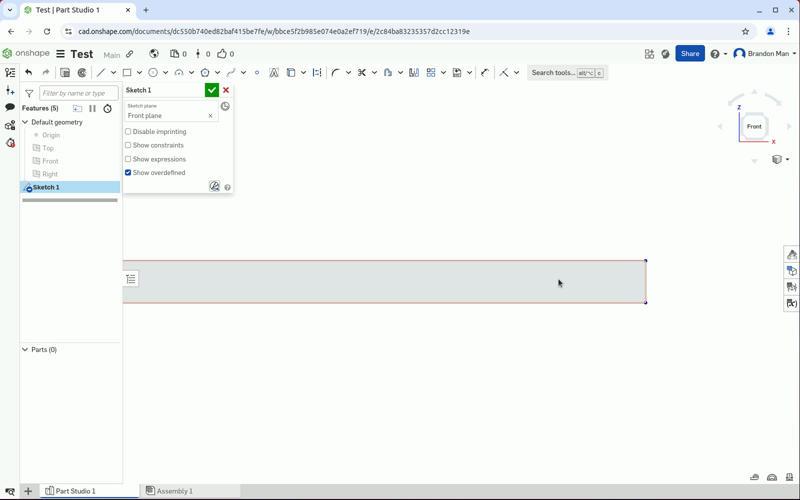
scroll(6)
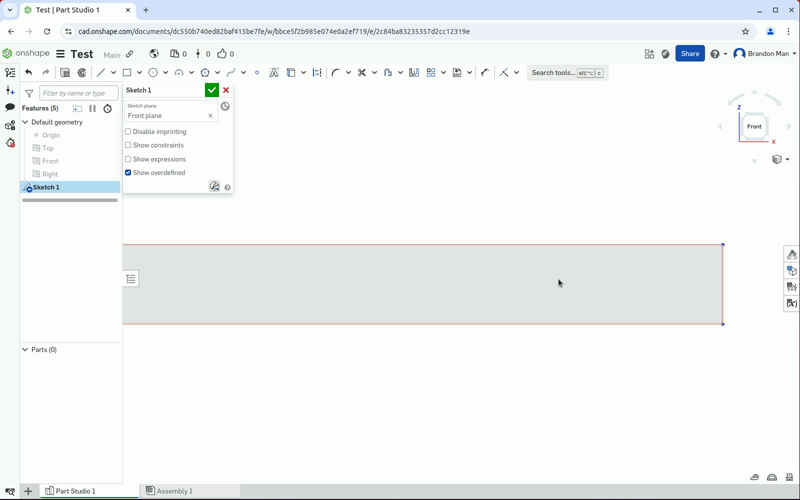
click(558, 278)
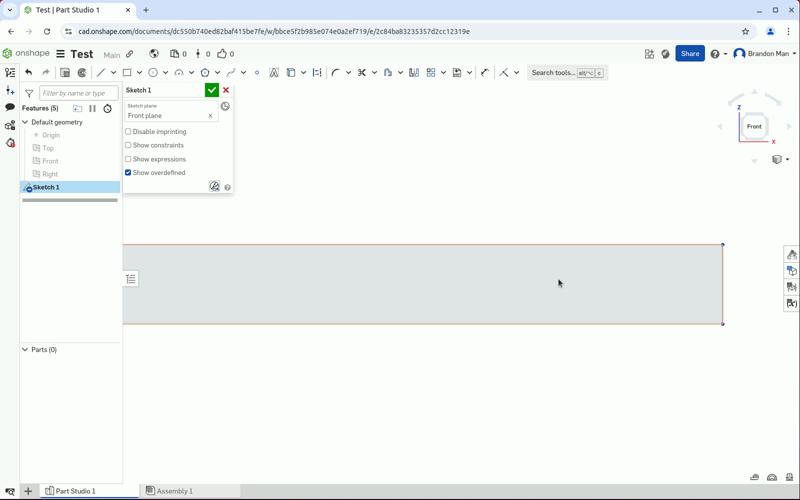
scroll(-6)
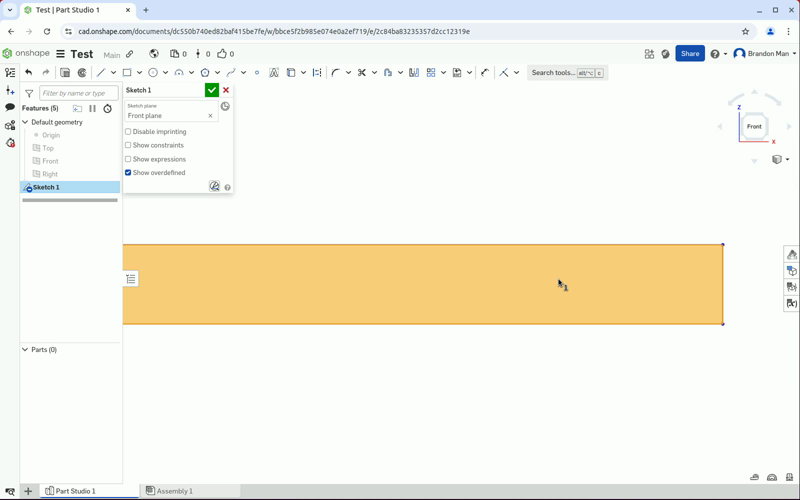
scroll(-6)
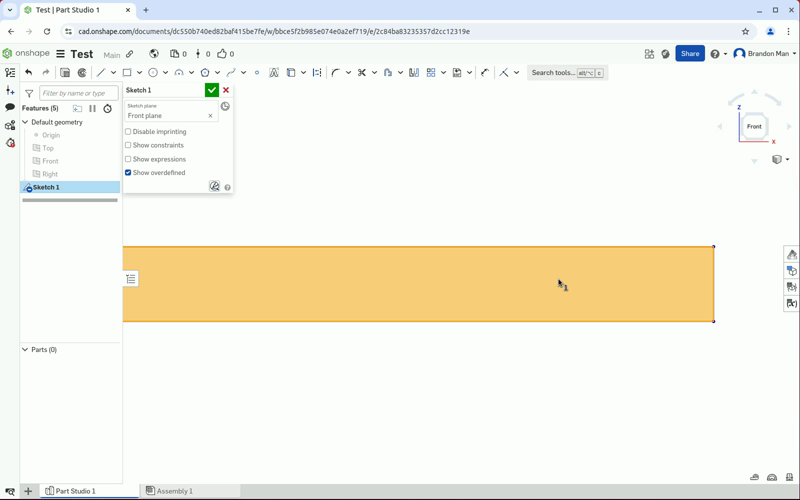
scroll(-6)
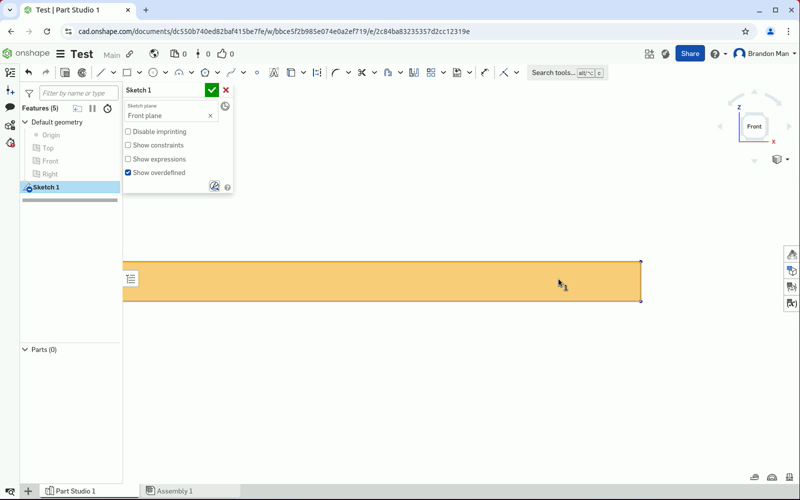
scroll(-6)
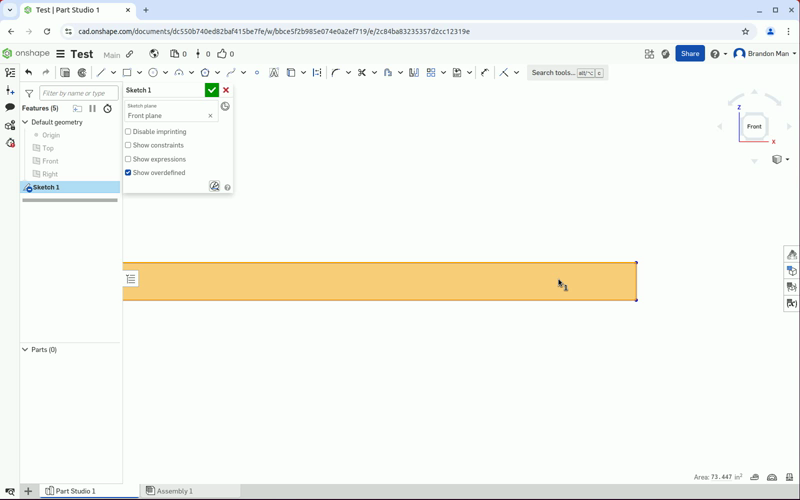
scroll(-6)
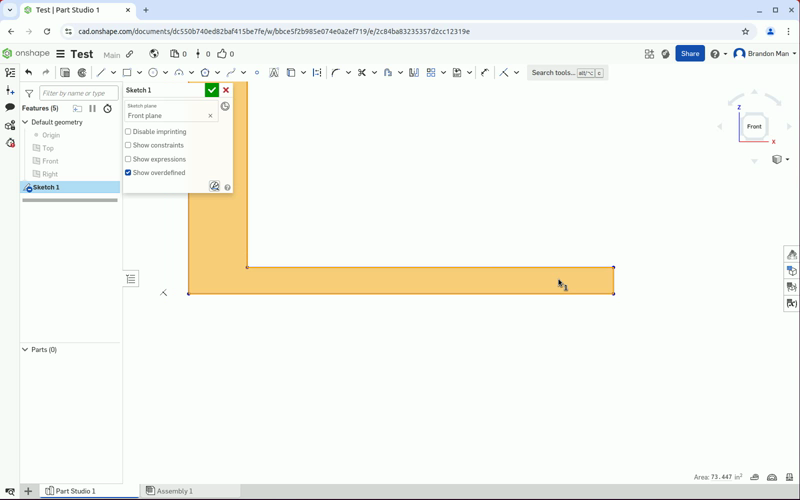
scroll(-6)
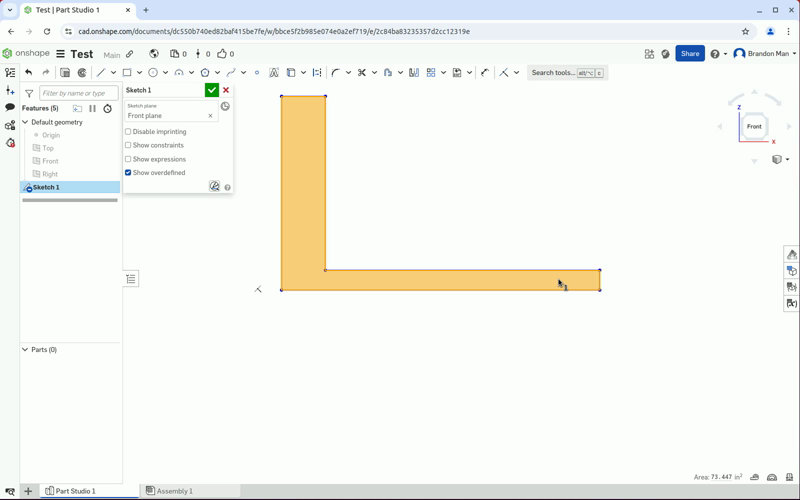
scroll(-6)
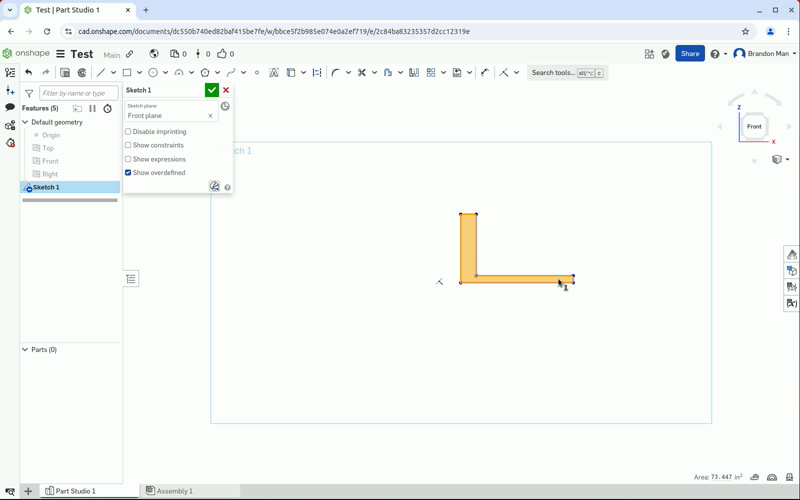
mouse_move(73, 352)
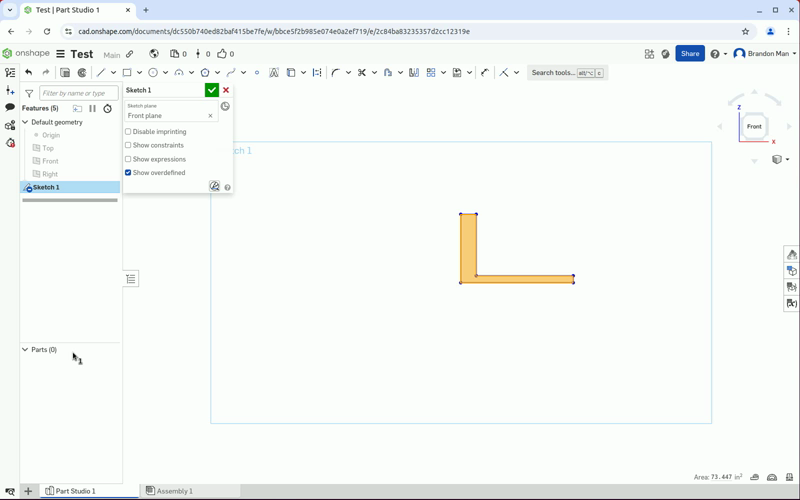
key(shift+y)
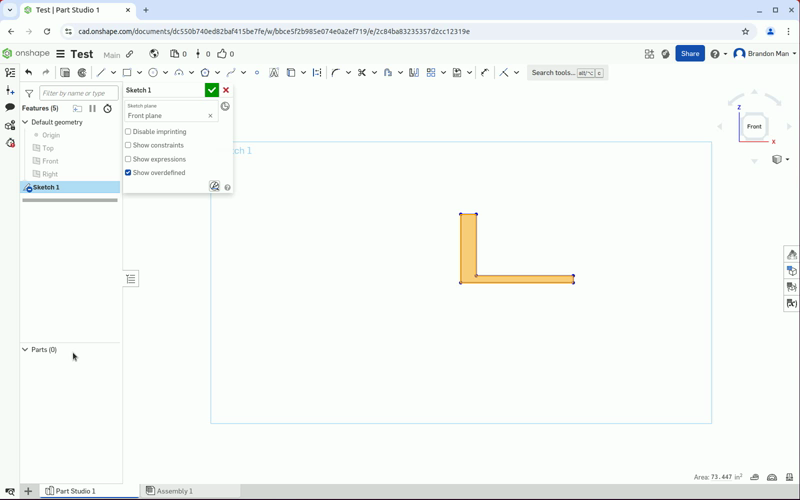
key(shift+e)
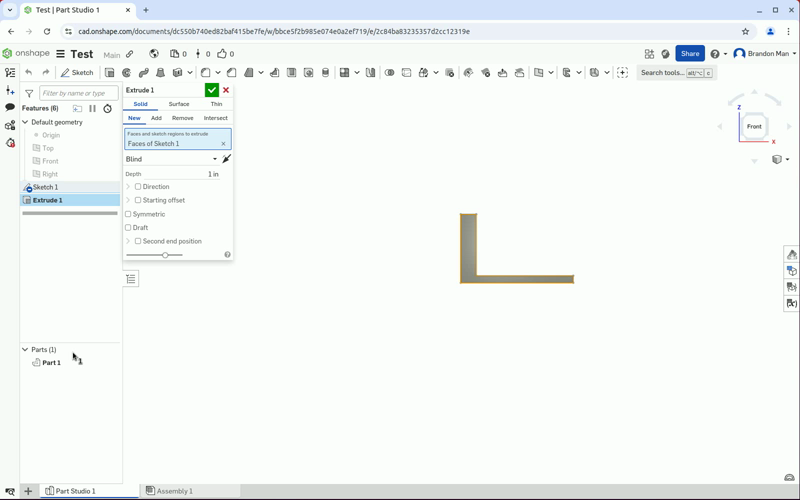
mouse_move(143, 106)
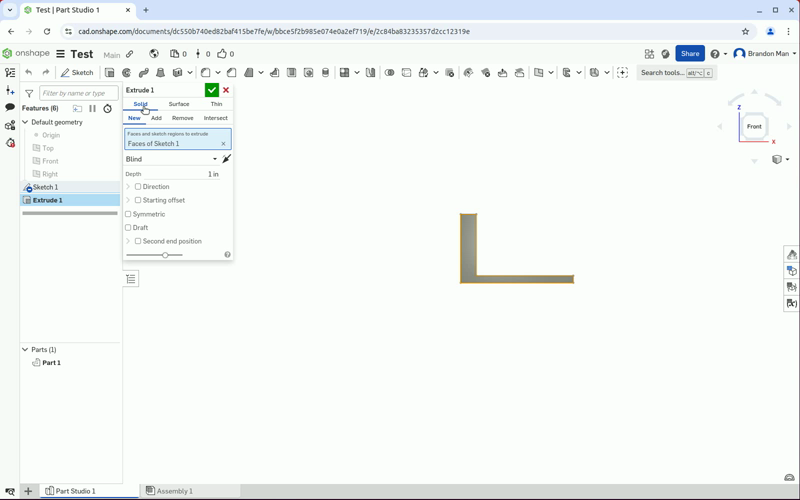
click(143, 106)
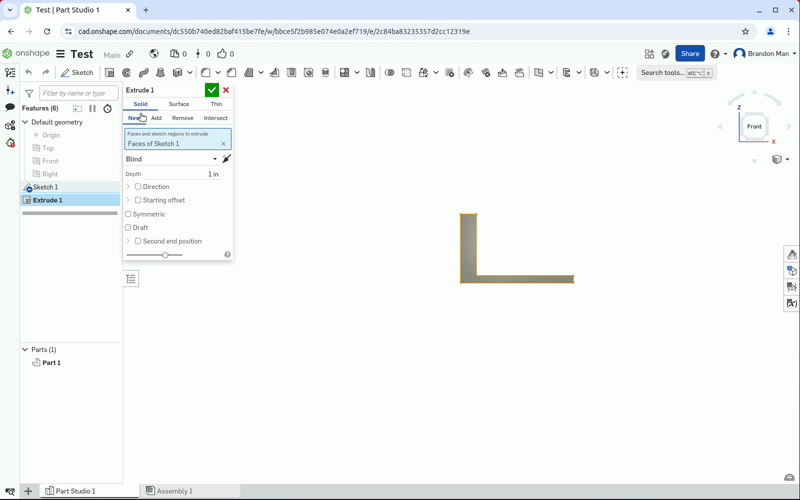
mouse_move(137, 120)
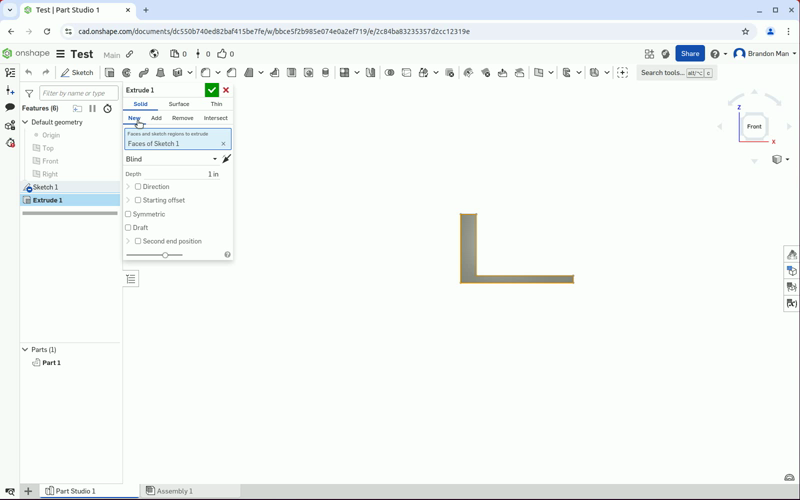
click(137, 120)
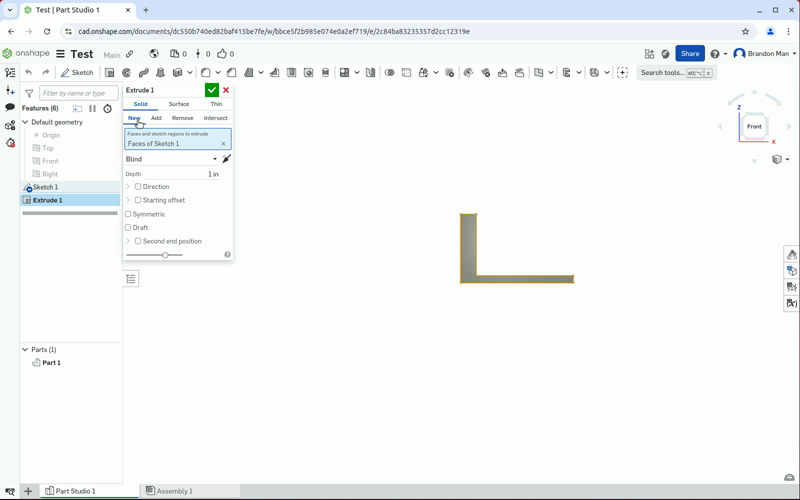
key(tab, 4)
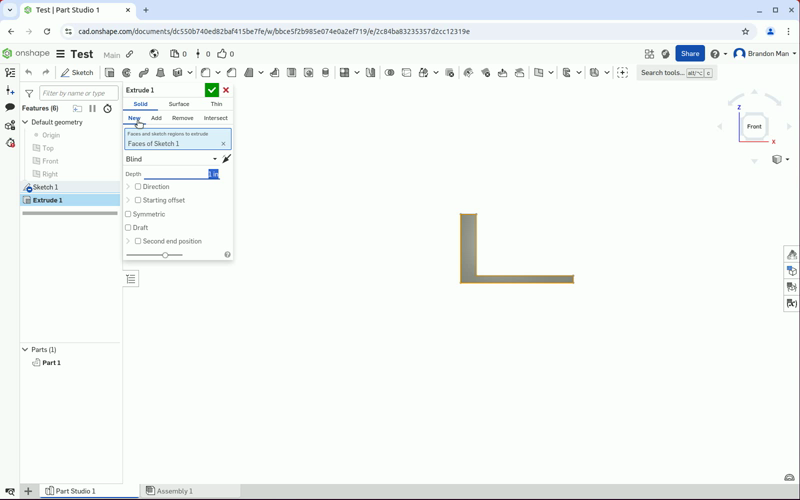
text(10.11)
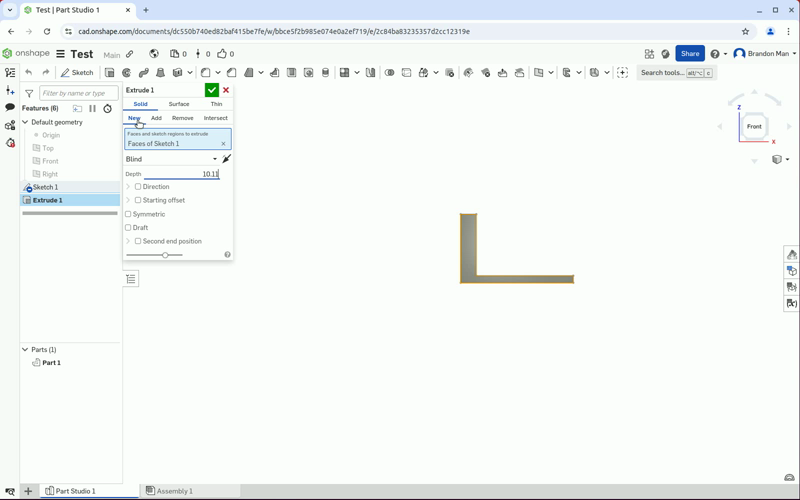
key(enter)
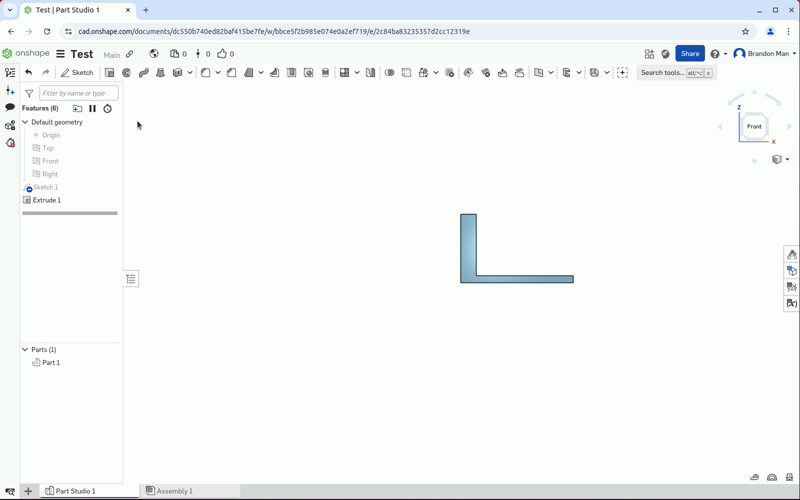
key(shift+h)
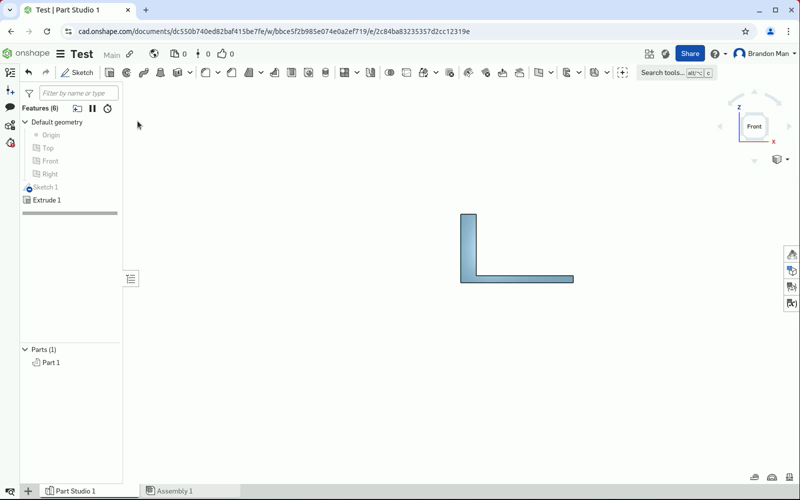
key(shift+h)
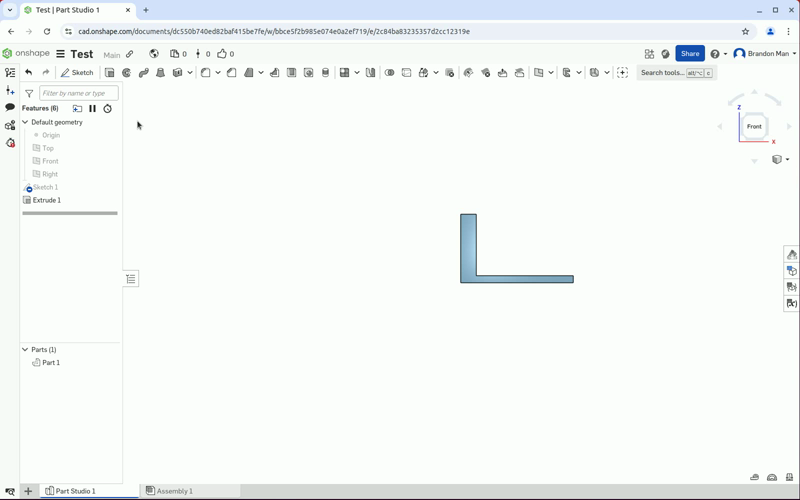
mouse_move(73, 189)
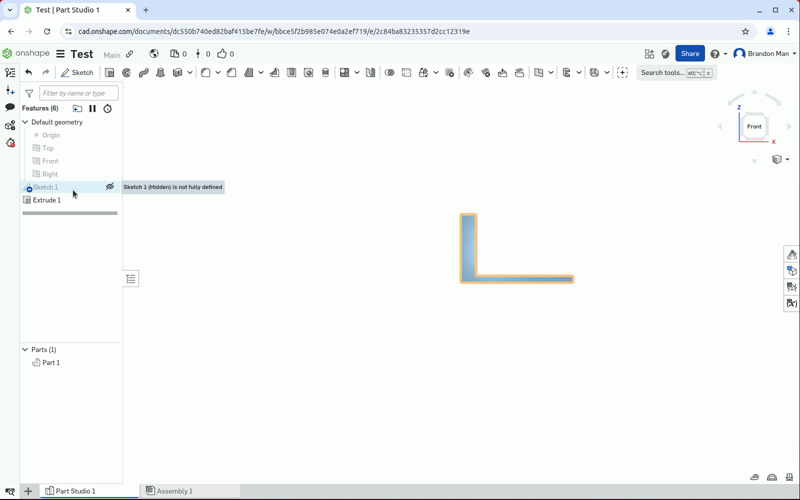
click(73, 189)
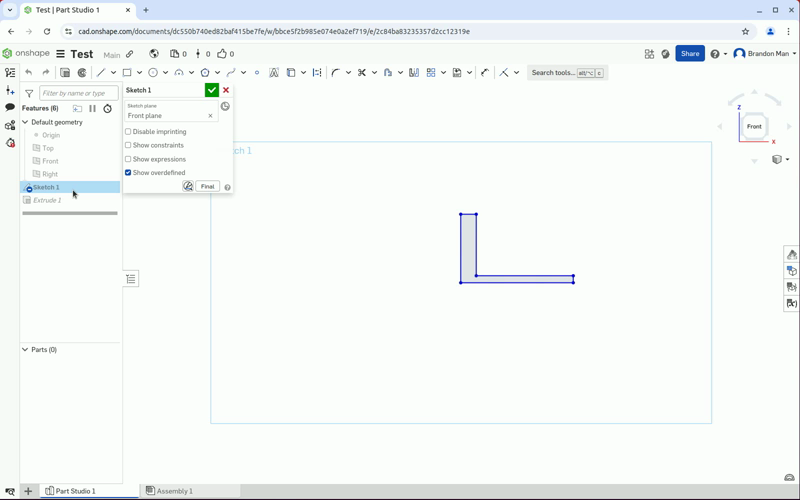
mouse_move(229, 92)
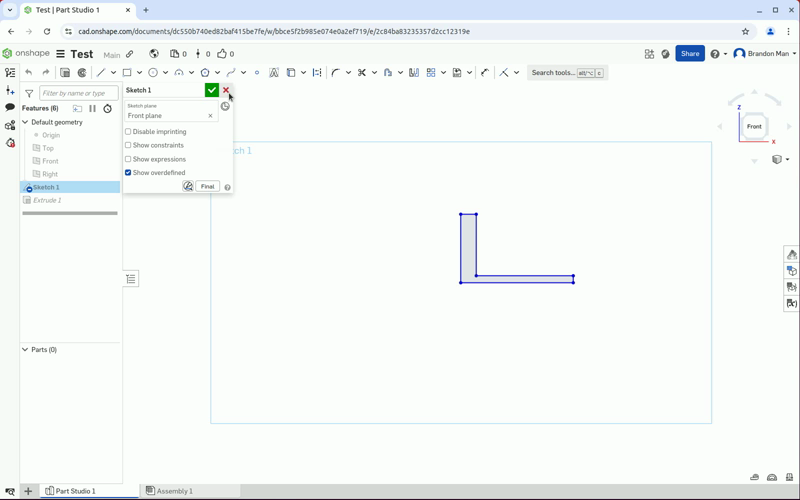
click(229, 92)
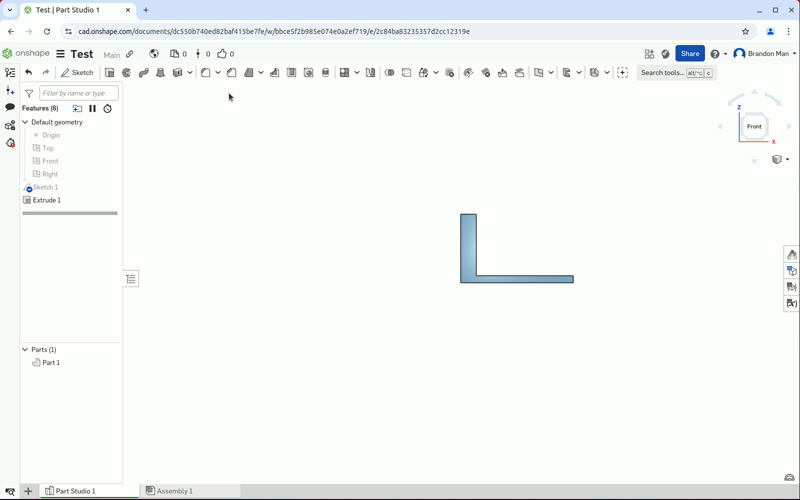
mouse_move(73, 352)
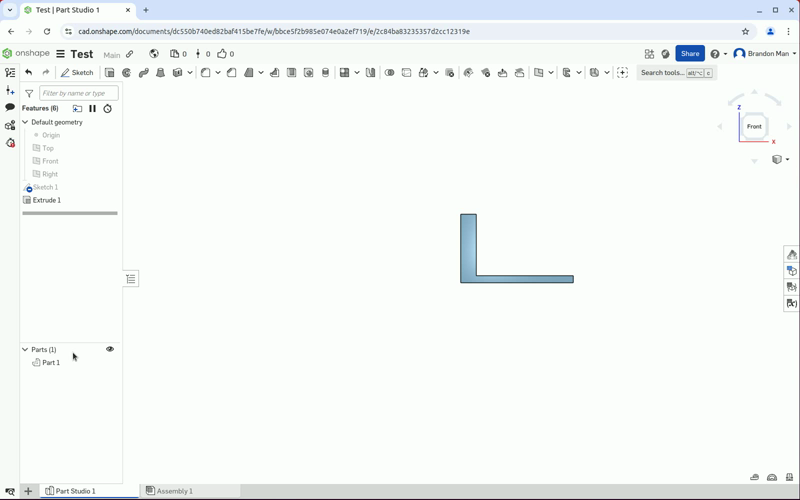
key(y)
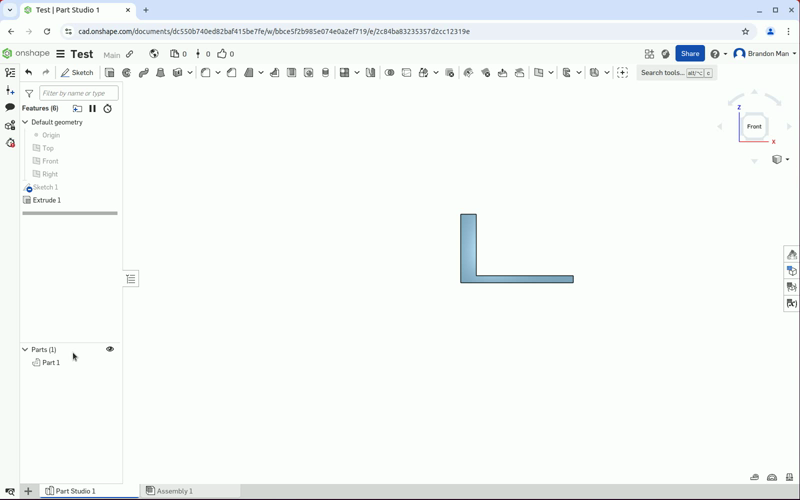
key(shift+p)
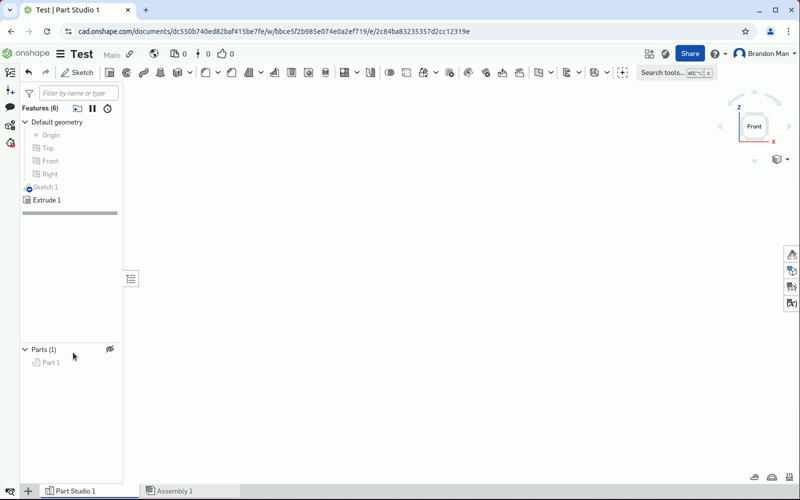
key(space)
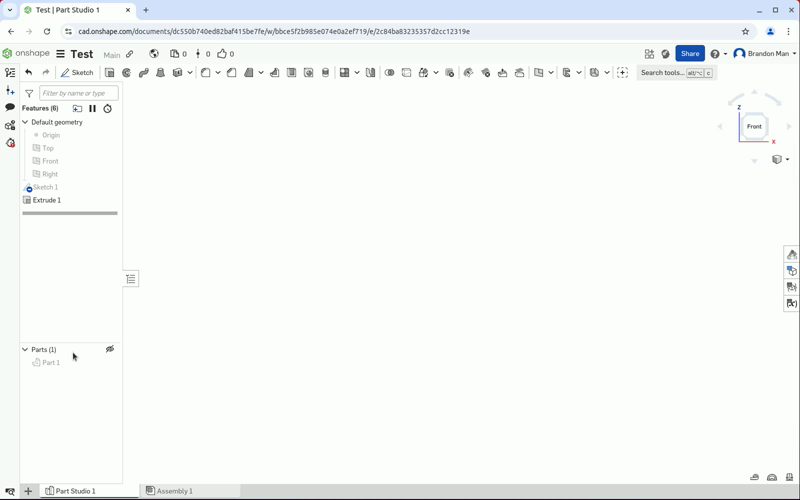
key_down(shift)
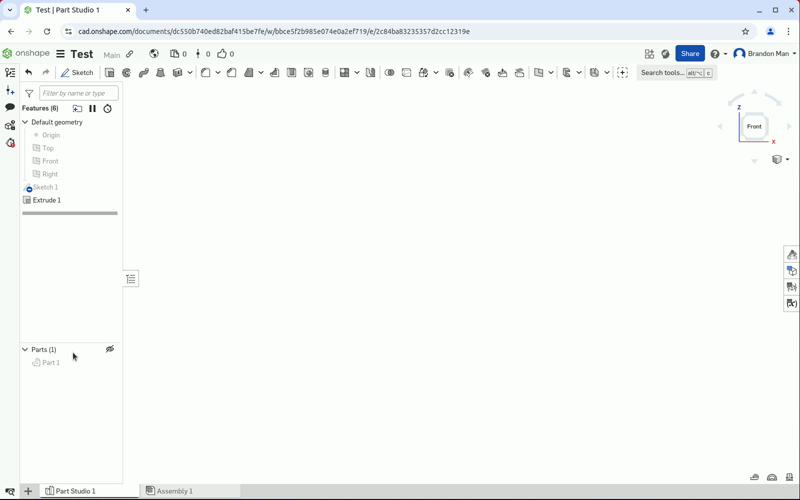
key(down)
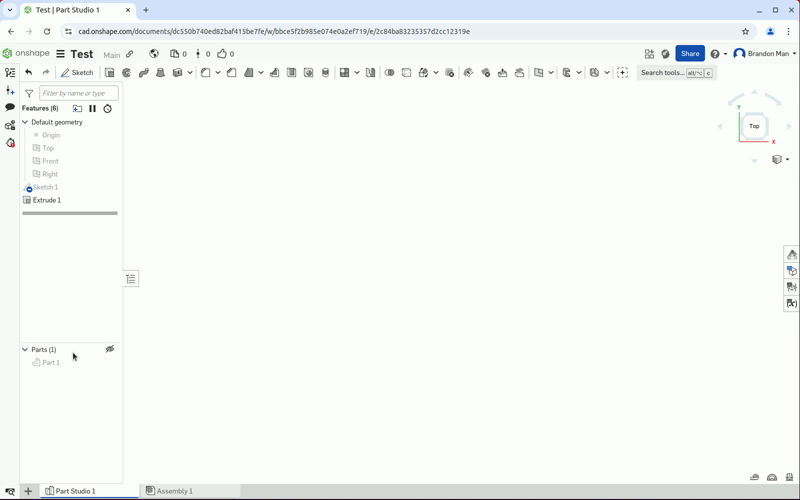
key_up(shift)
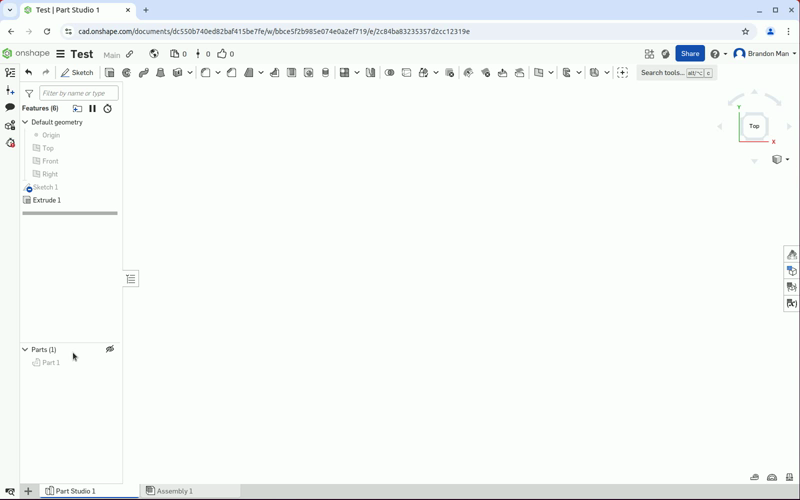
mouse_move(73, 352)
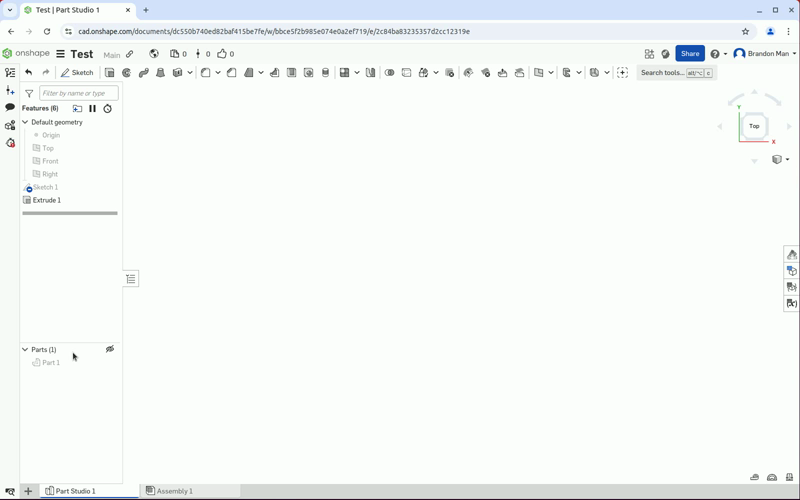
key(shift+y)
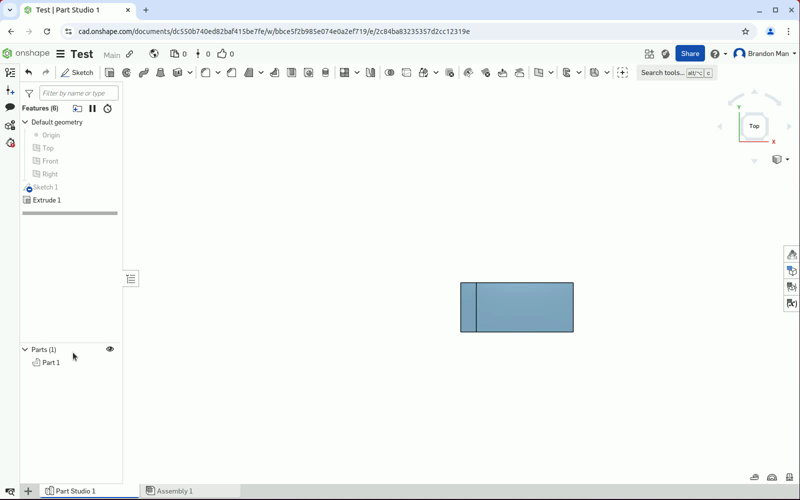
mouse_move(541, 75)
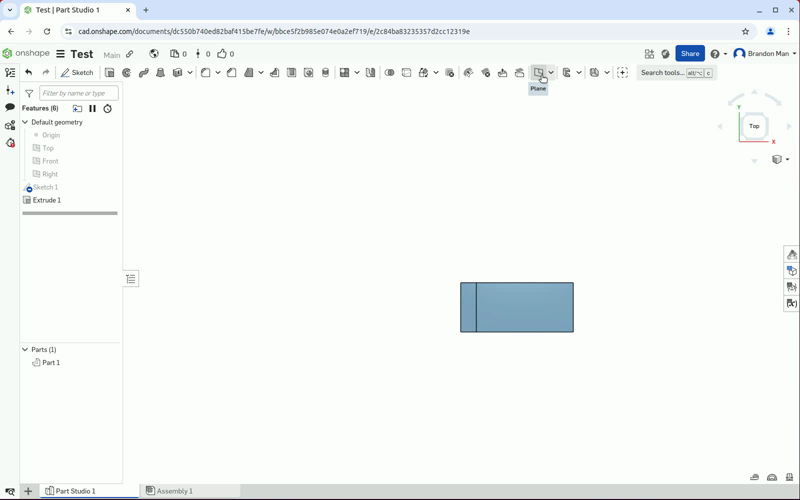
click(541, 75)
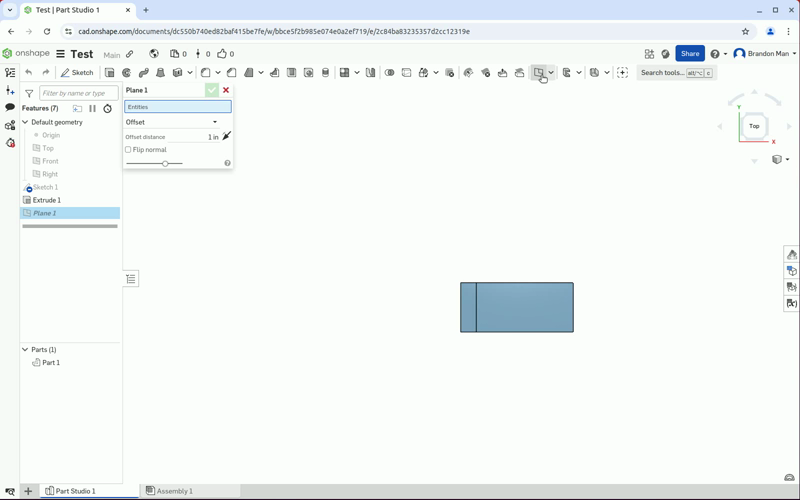
mouse_move(73, 150)
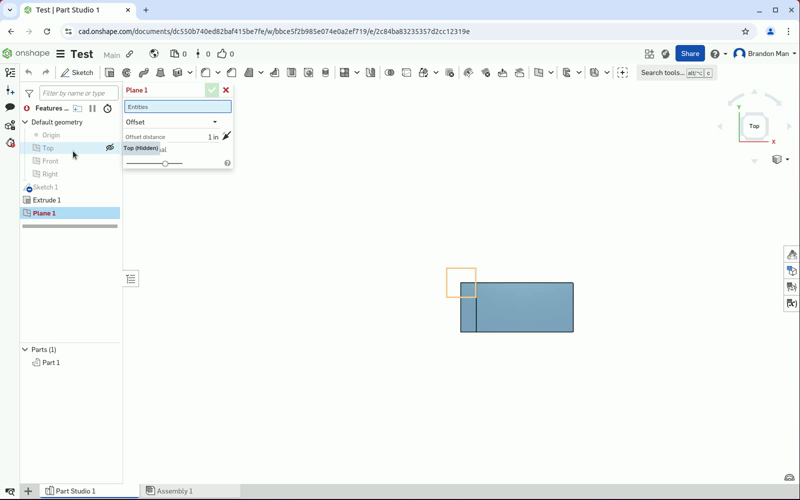
click(73, 150)
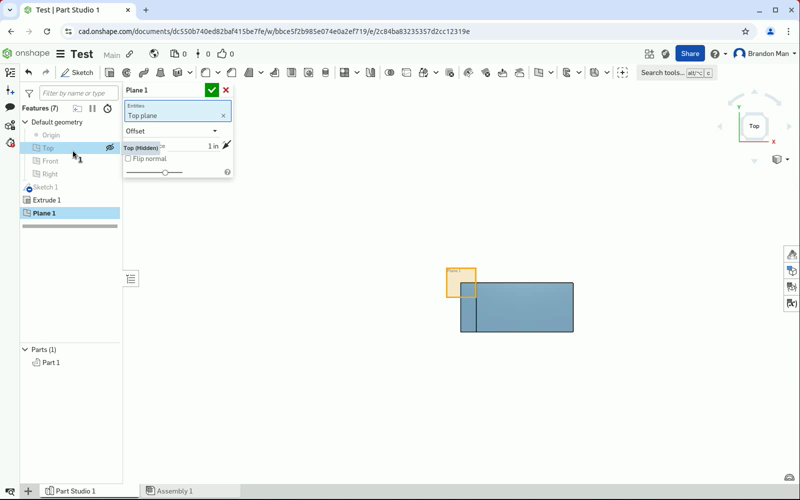
key(tab, 2)
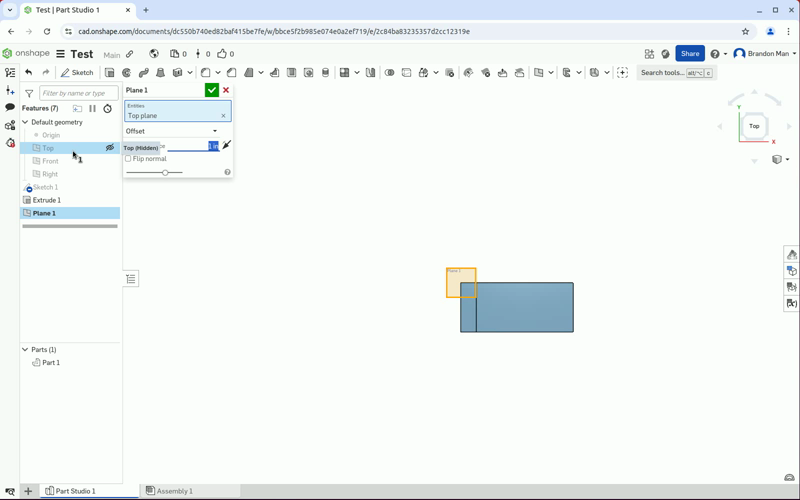
text(1.448)
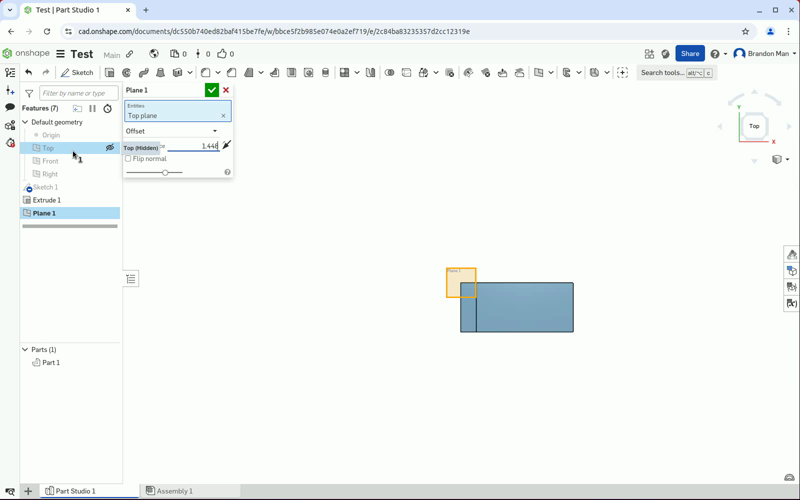
key(enter, 2)
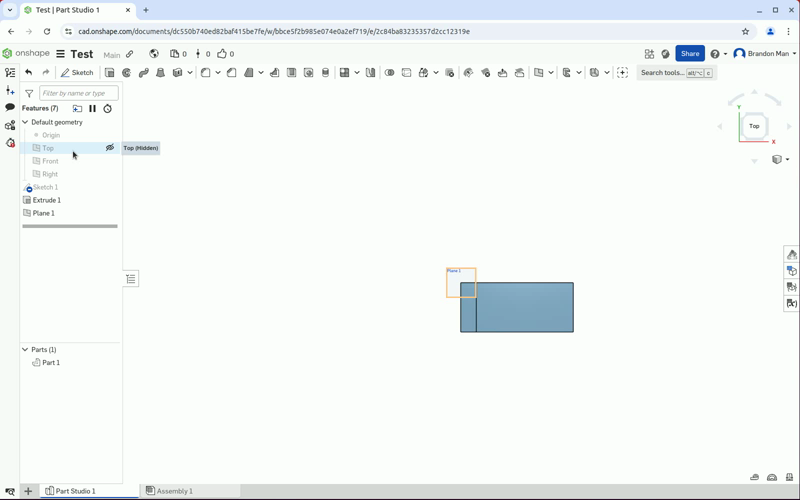
key(shift+s)
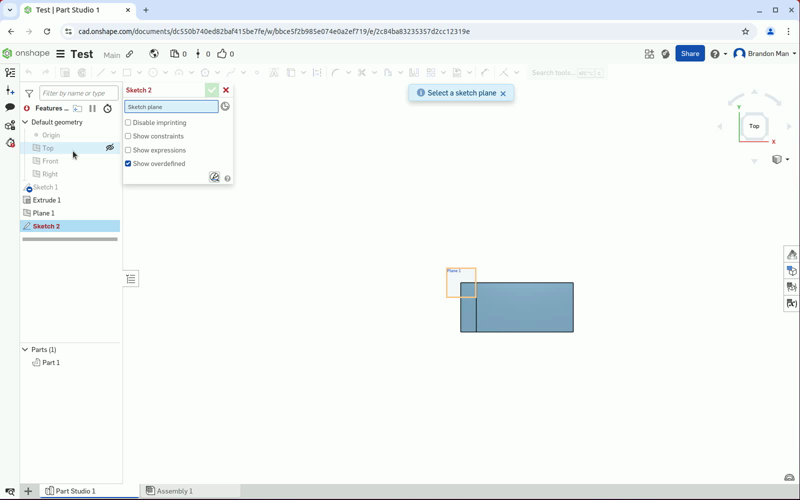
mouse_move(73, 215)
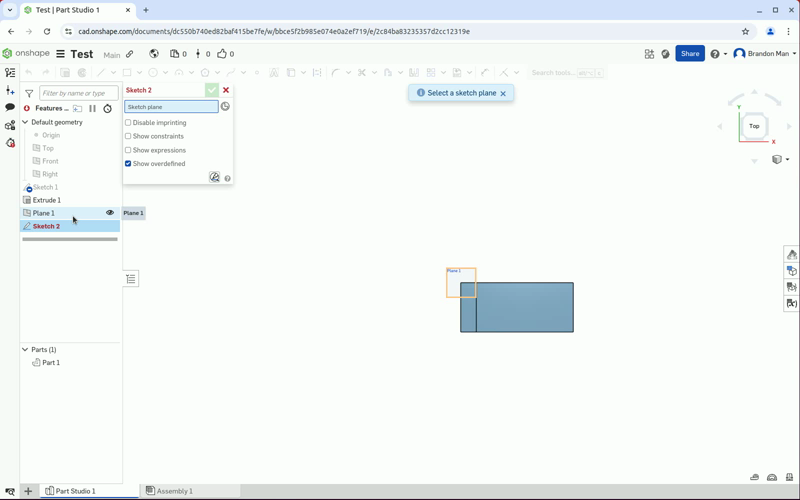
click(73, 215)
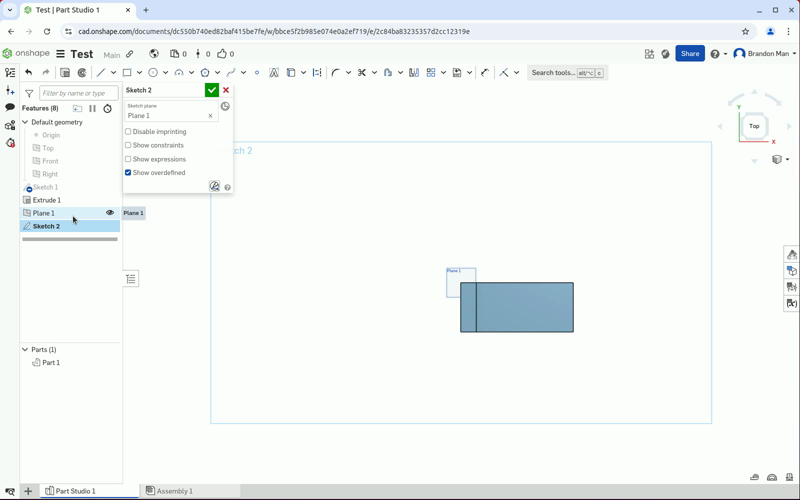
mouse_move(73, 352)
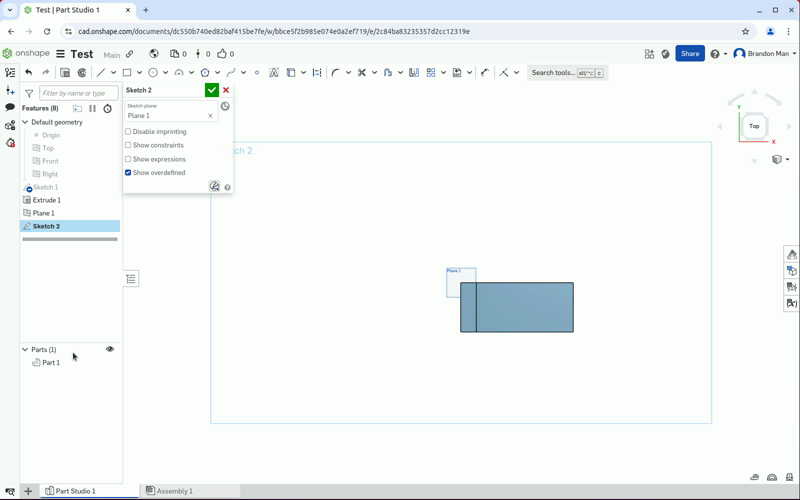
key(y)
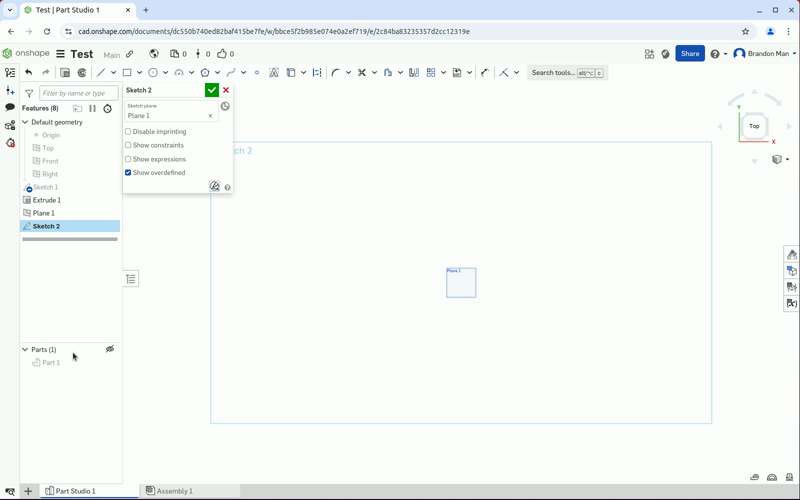
key(c)
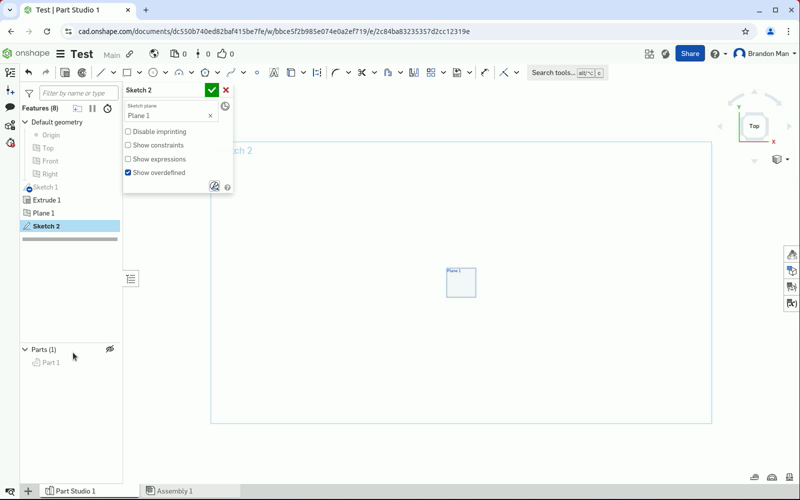
key_down(shift)
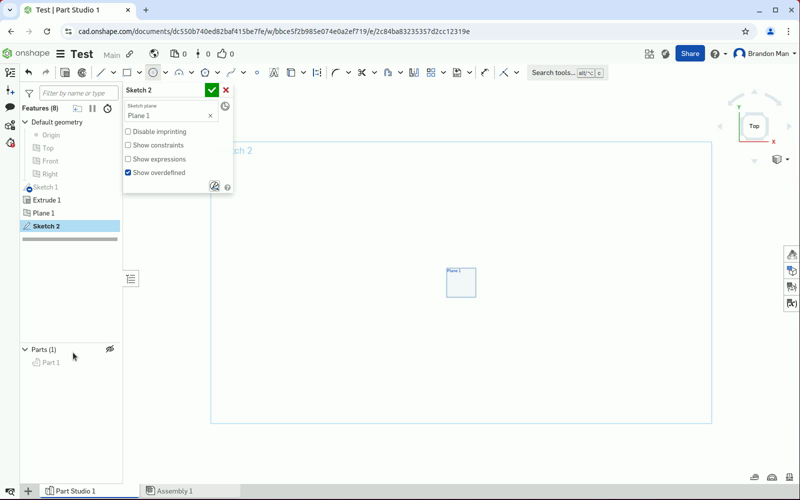
mouse_move(507, 307)
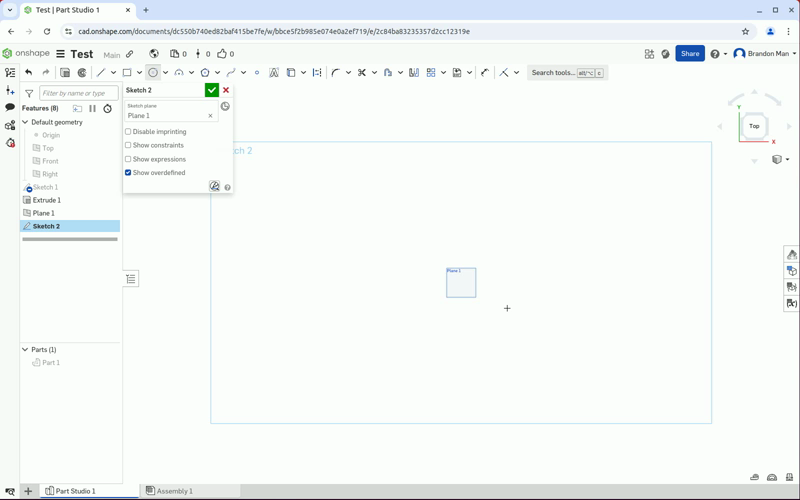
click(507, 307)
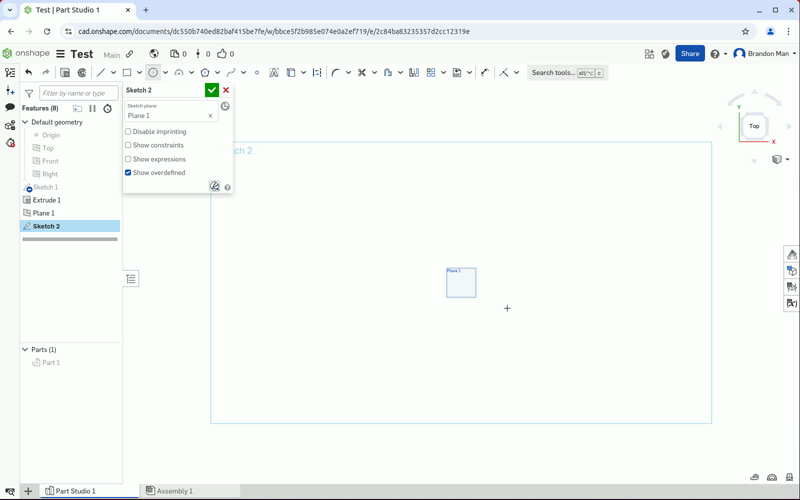
key_up(shift)
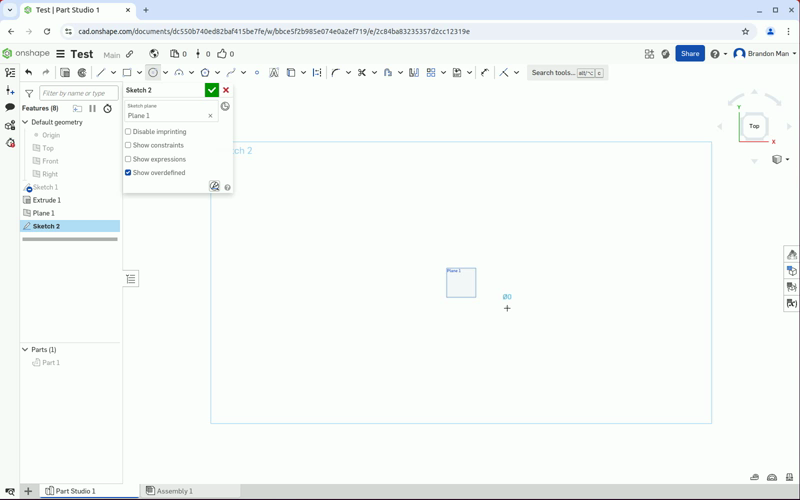
mouse_move(518, 307)
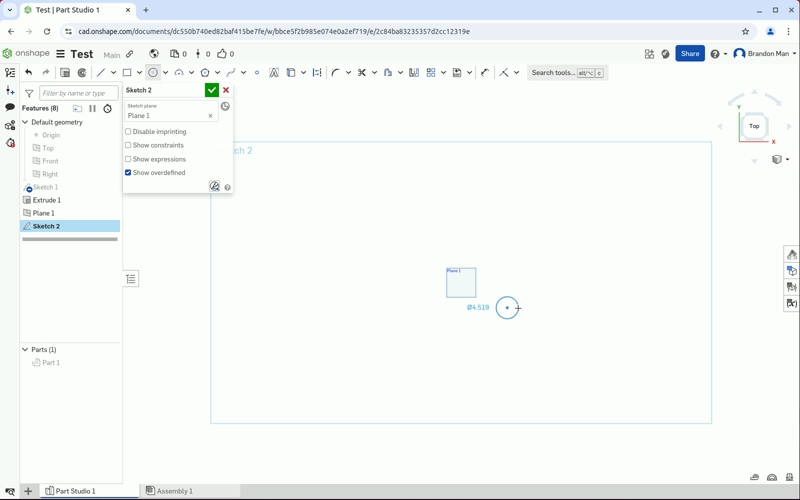
click(518, 307)
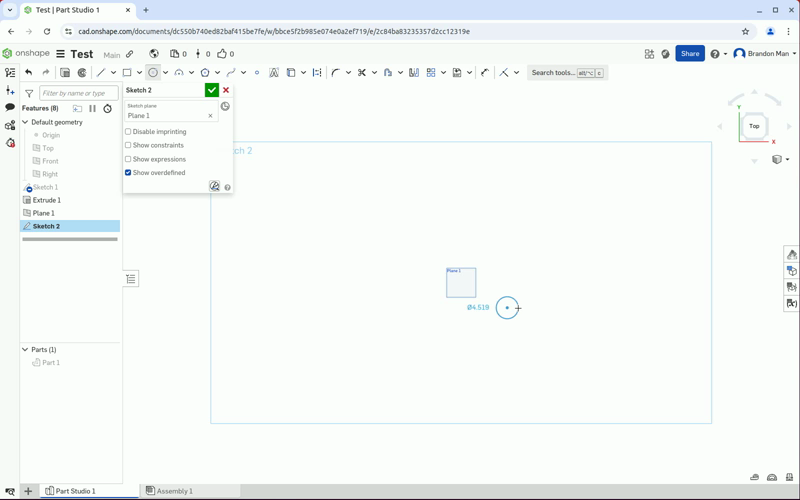
key(esc)
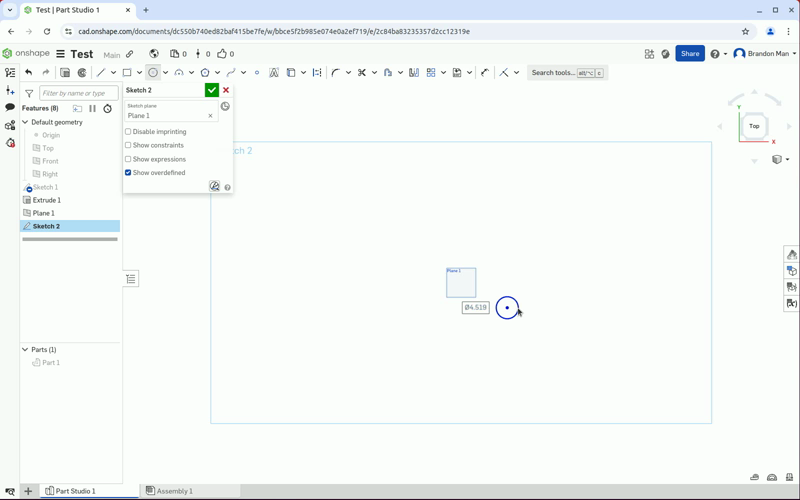
mouse_move(503, 302)
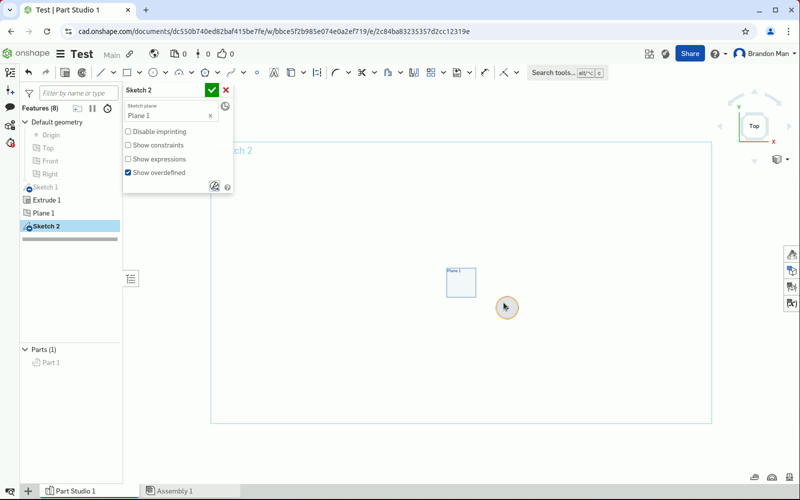
scroll(6)
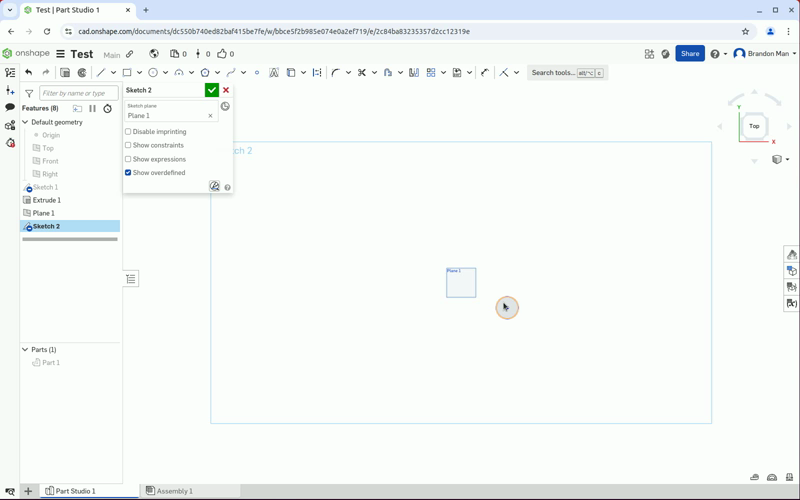
scroll(6)
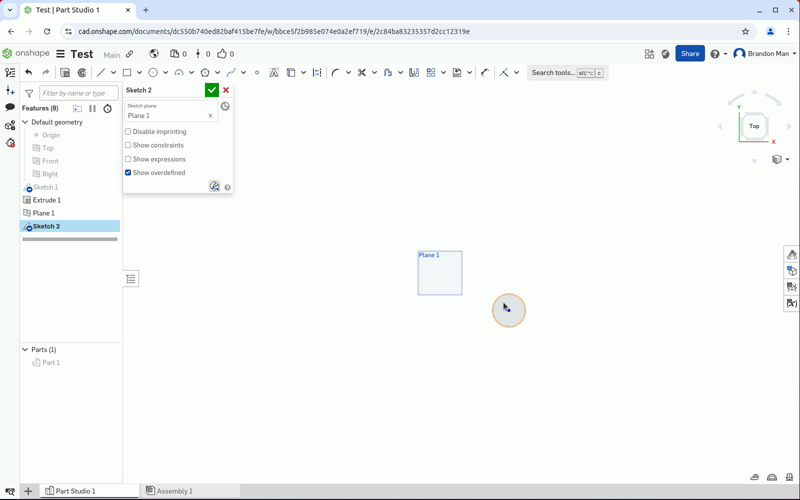
scroll(6)
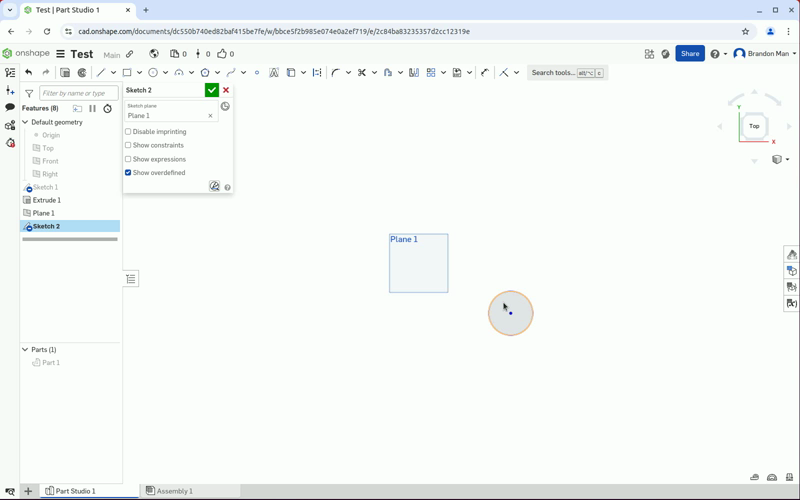
scroll(6)
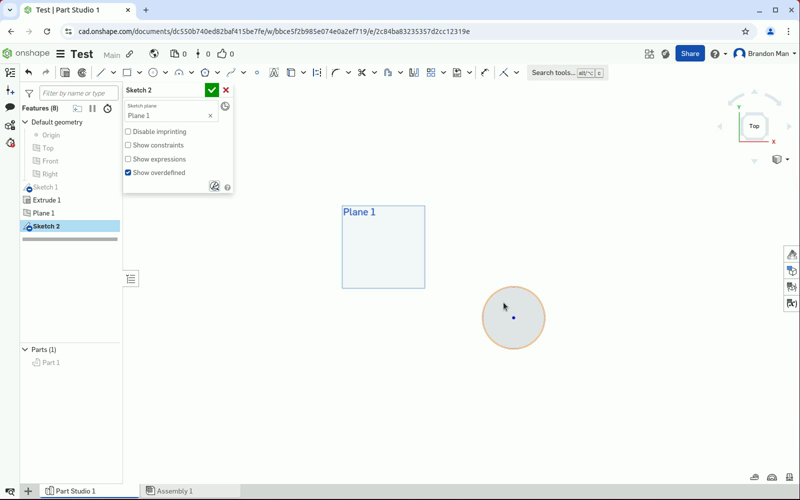
scroll(6)
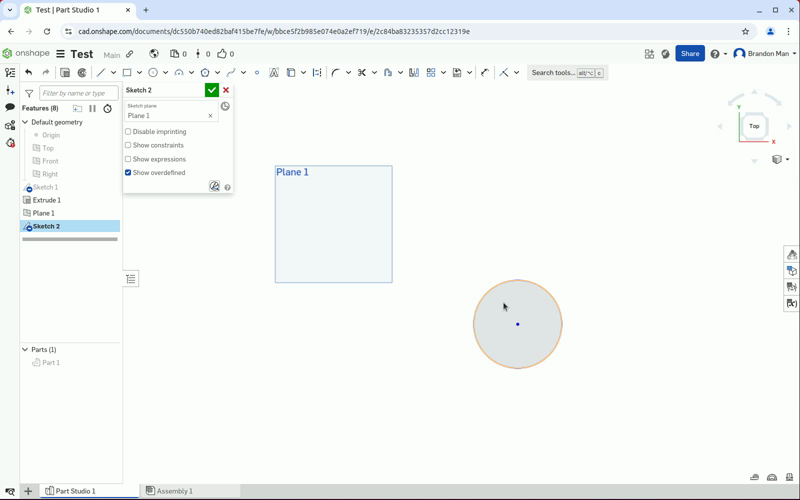
scroll(6)
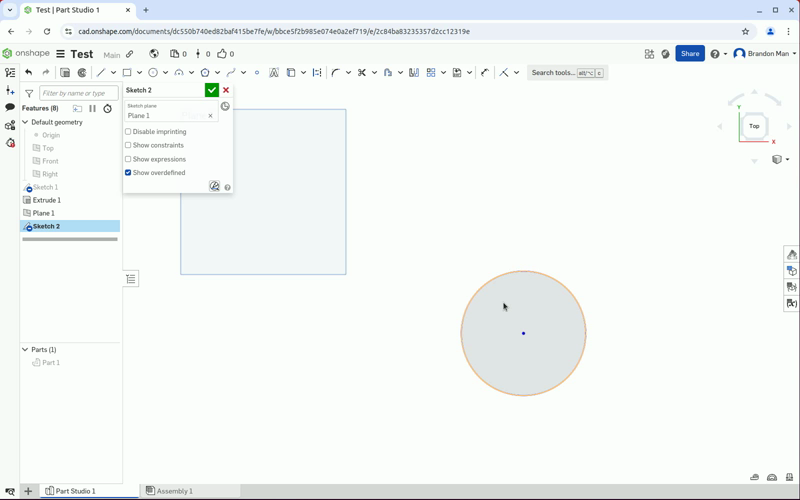
scroll(6)
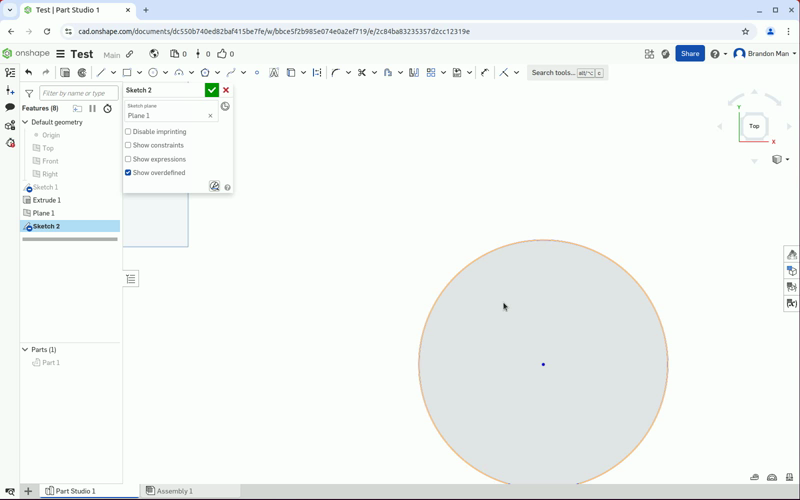
click(503, 302)
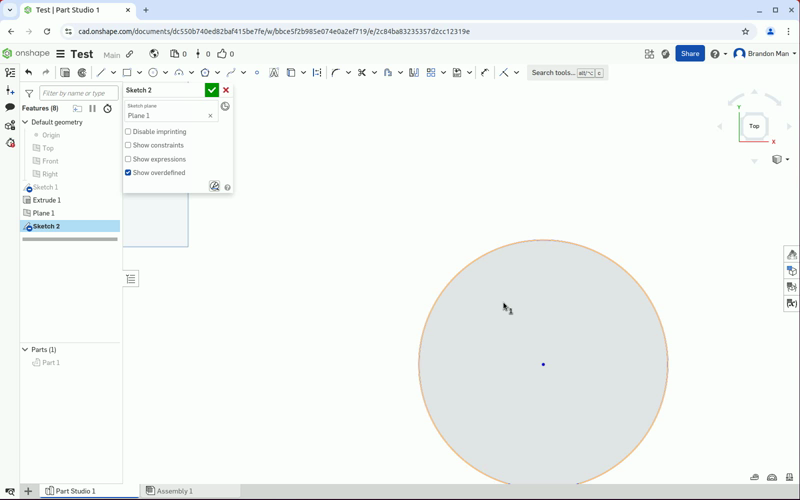
scroll(-6)
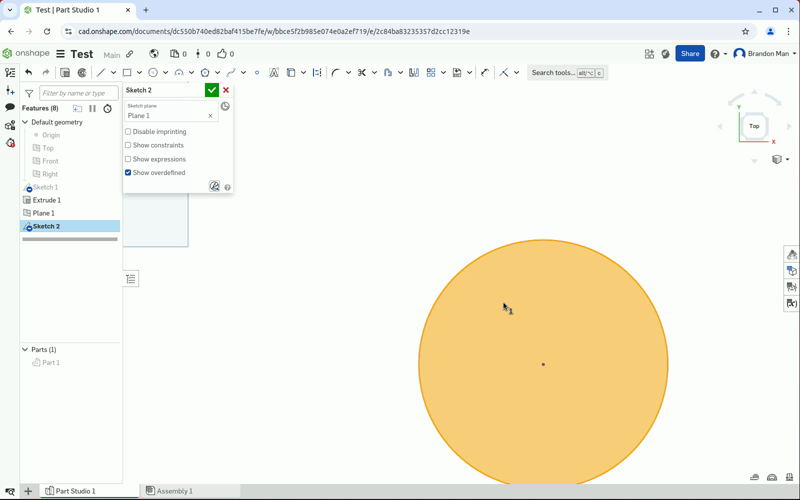
scroll(-6)
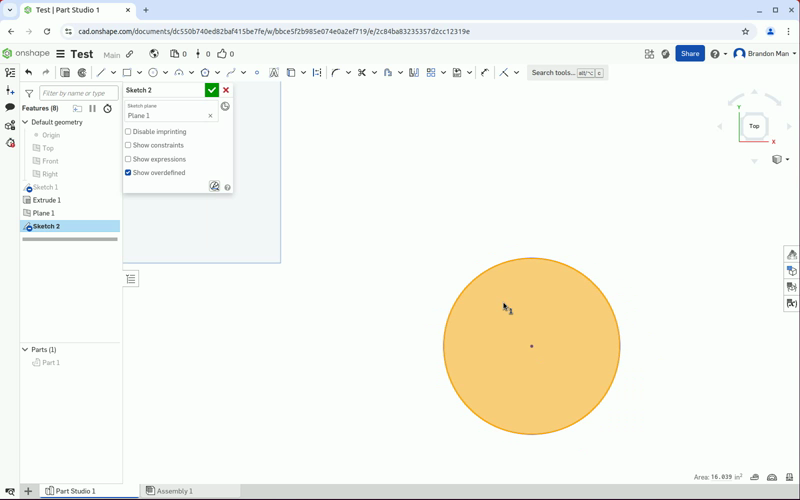
scroll(-6)
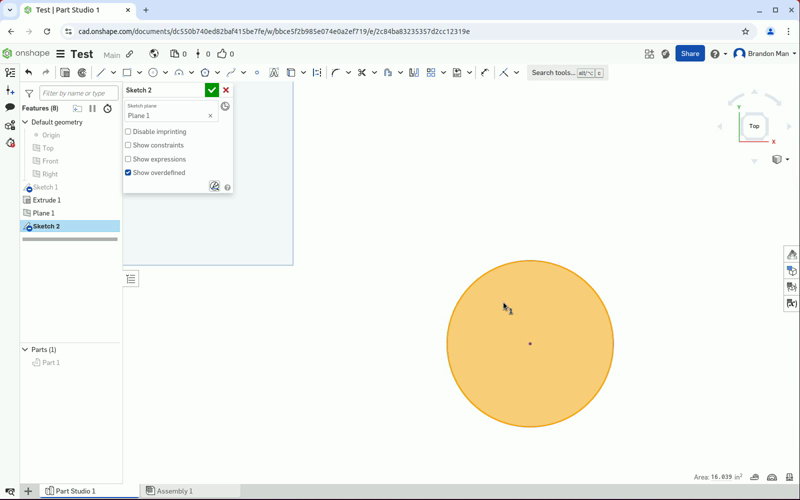
scroll(-6)
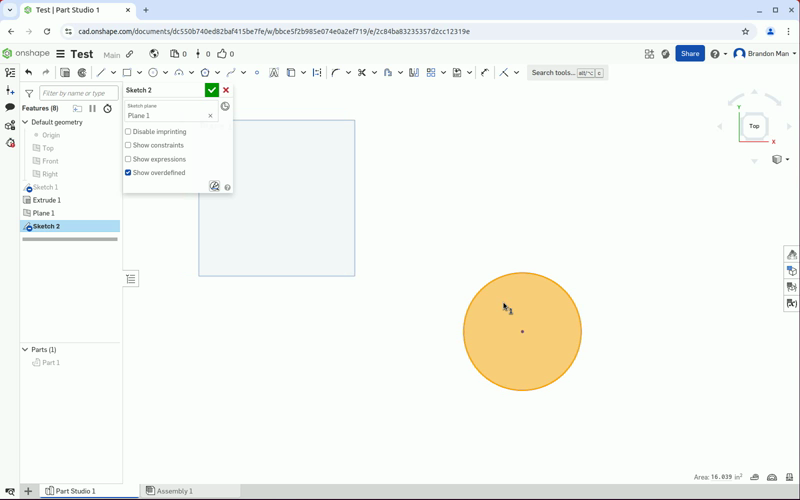
scroll(-6)
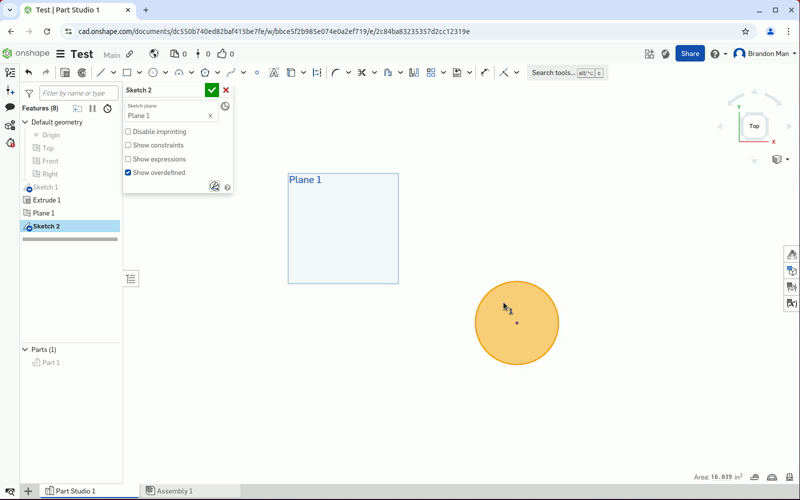
scroll(-6)
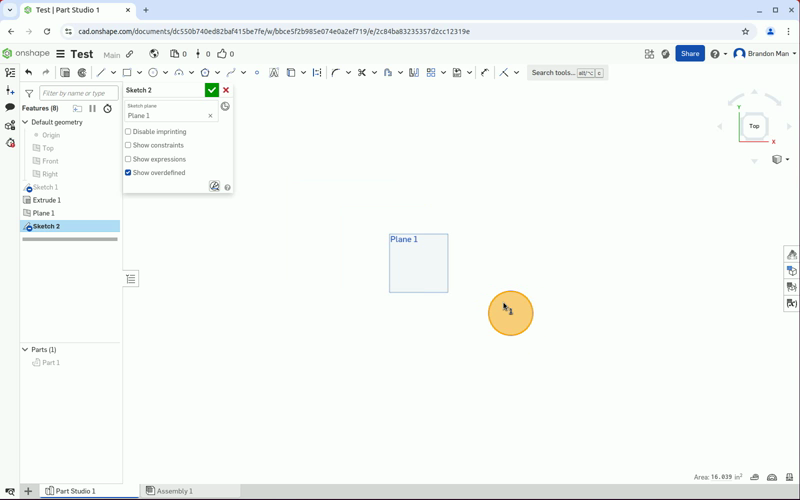
scroll(-6)
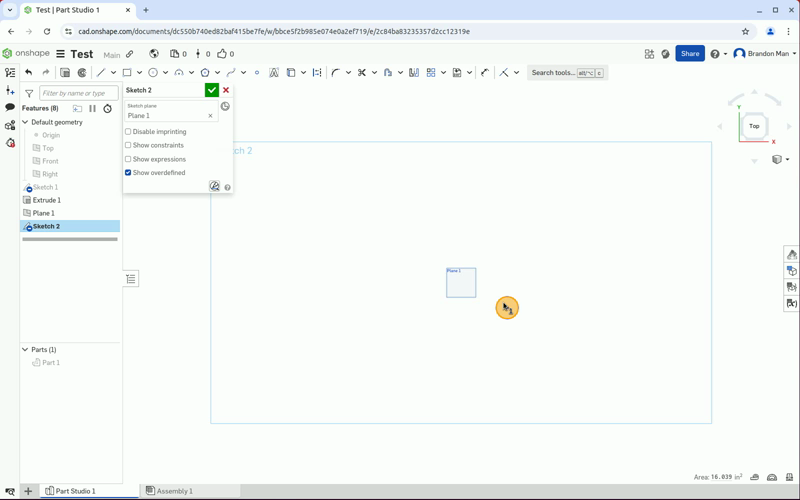
mouse_move(73, 352)
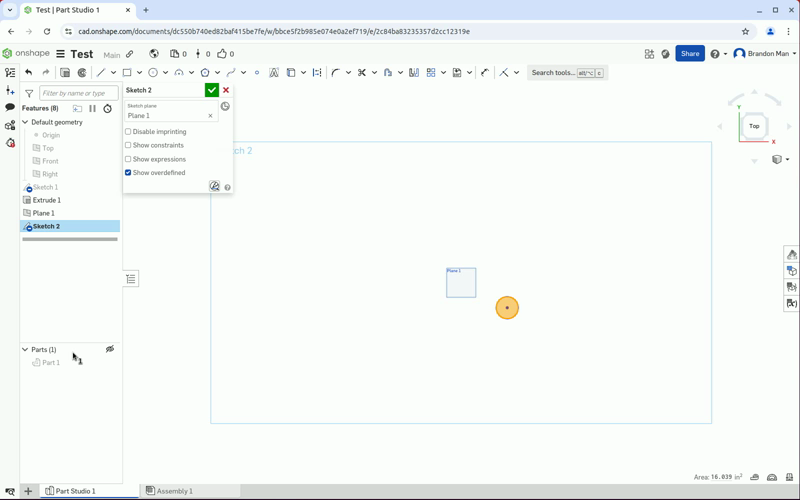
key(shift+y)
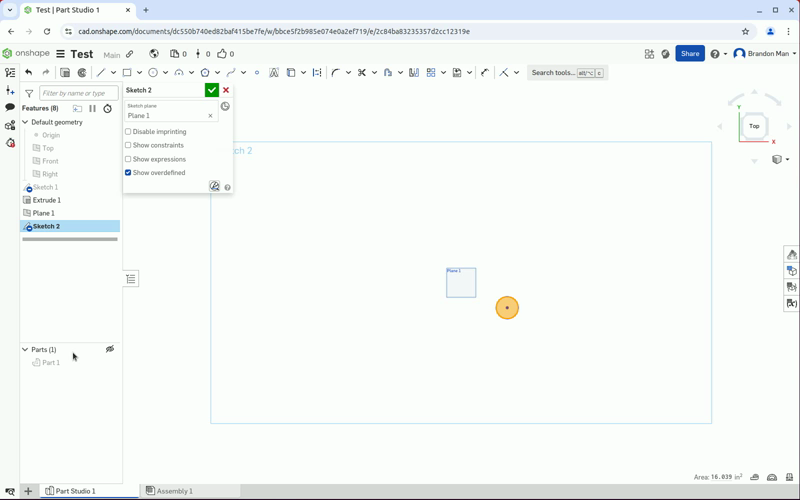
key(shift+e)
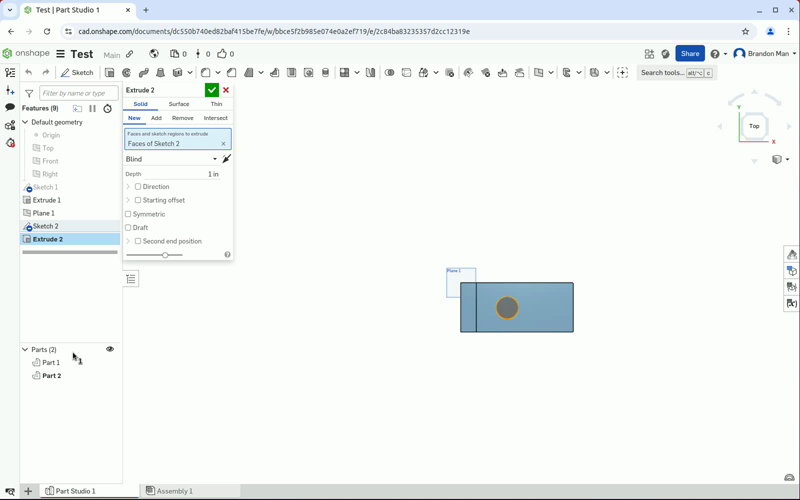
mouse_move(143, 106)
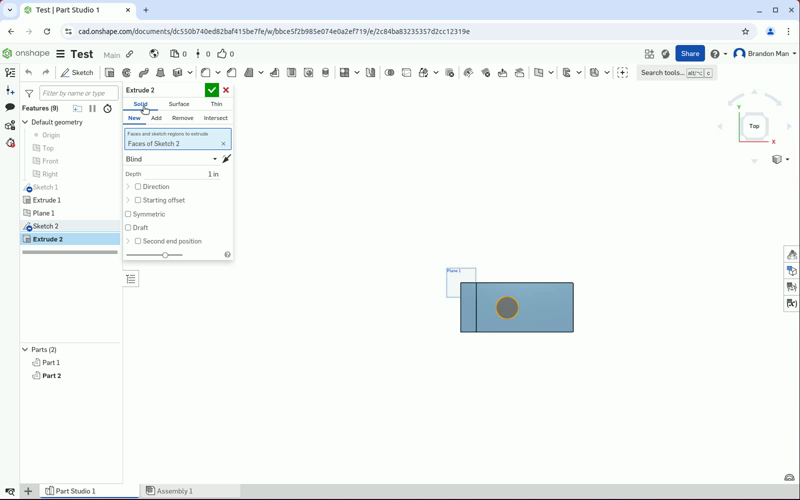
click(143, 106)
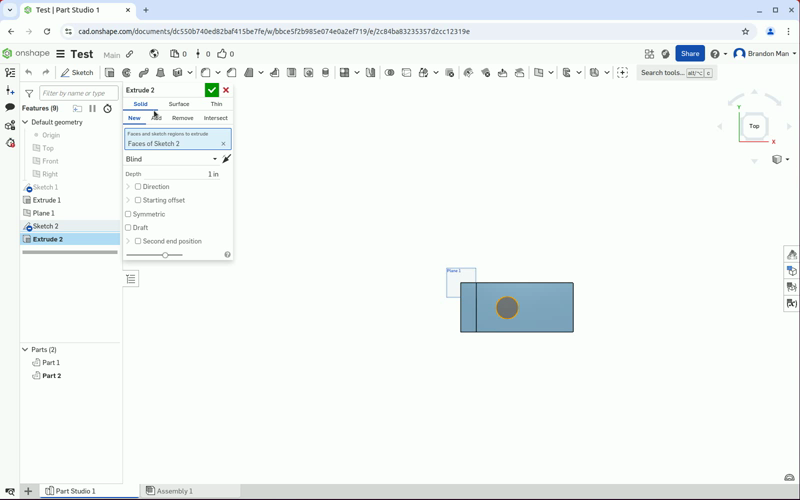
mouse_move(186, 120)
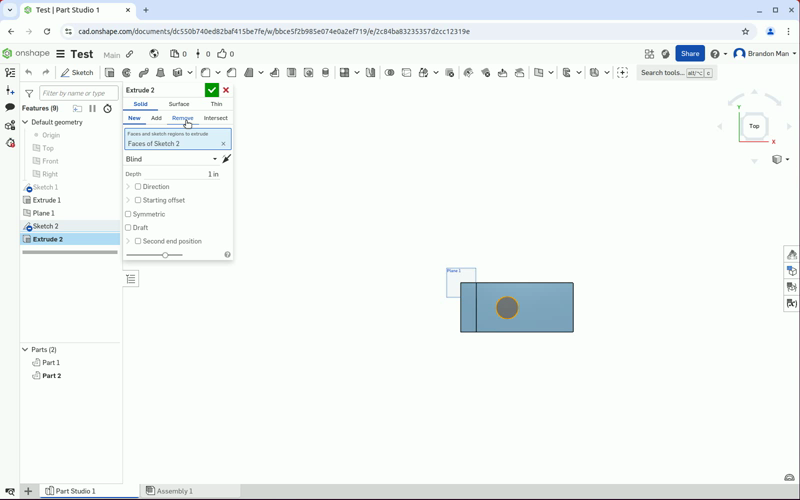
click(186, 120)
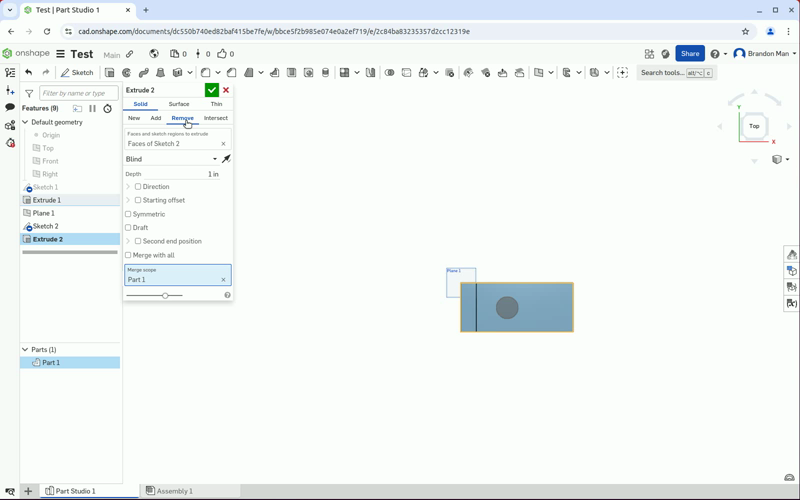
key(tab, 4)
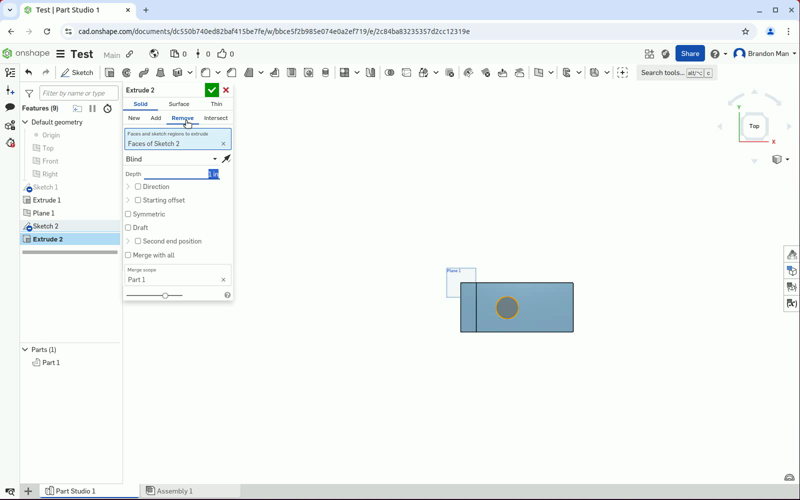
text(1.444)
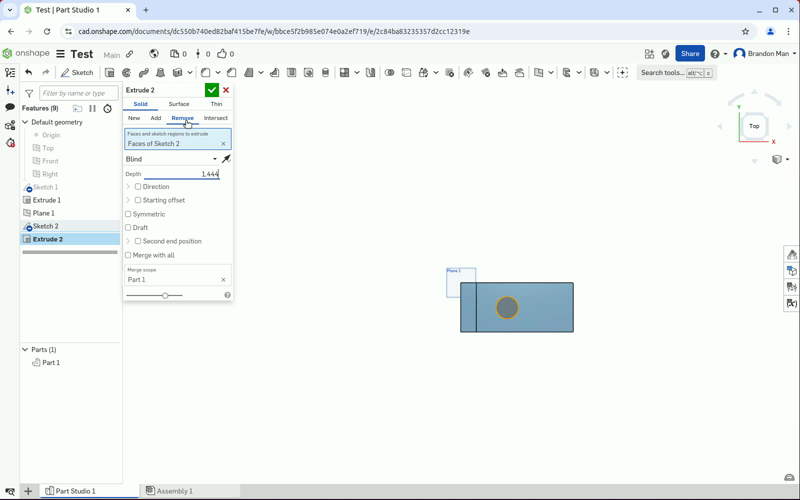
key(tab, 6)
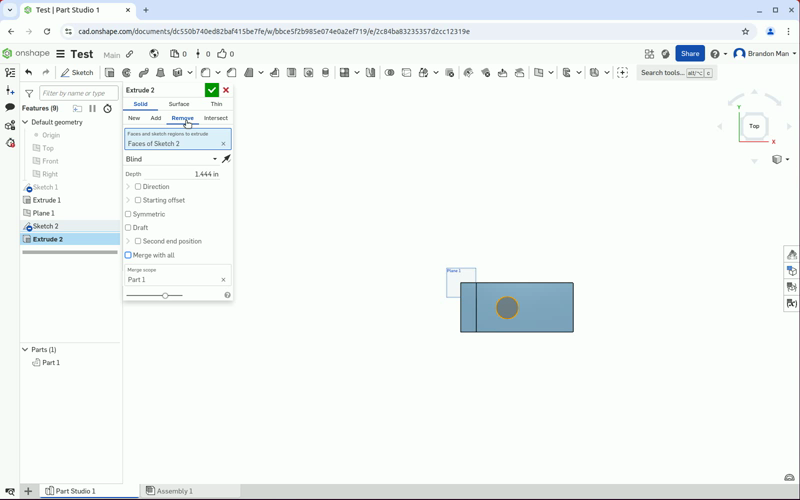
key(space)
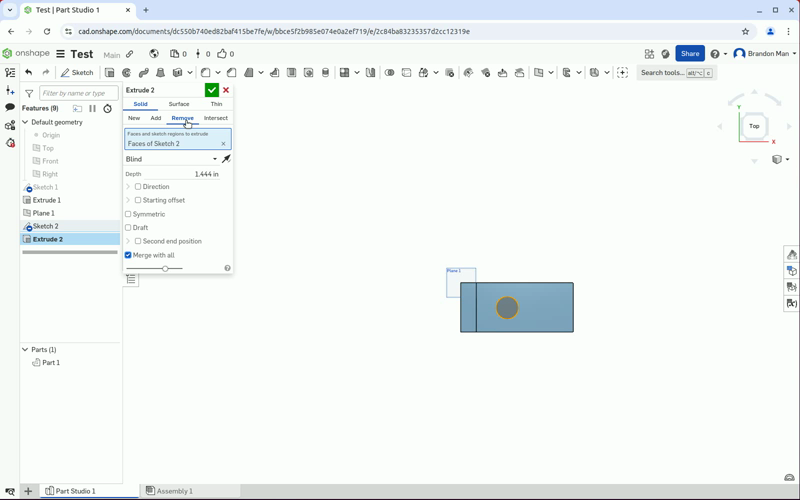
key(enter)
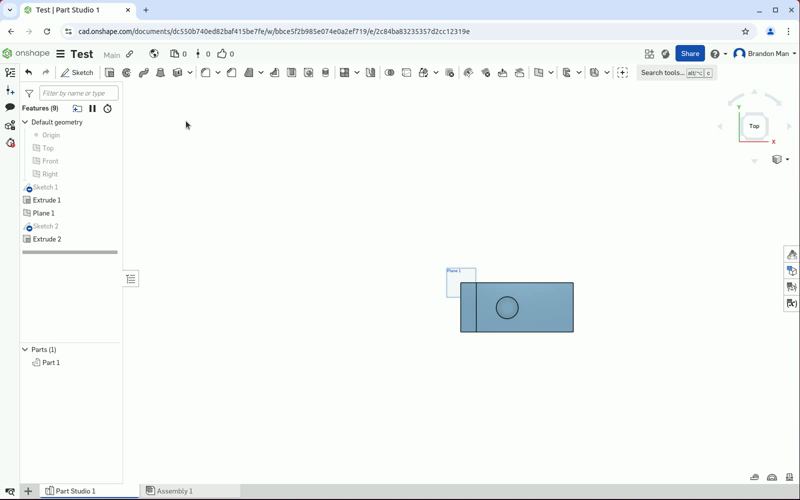
key(shift+h)
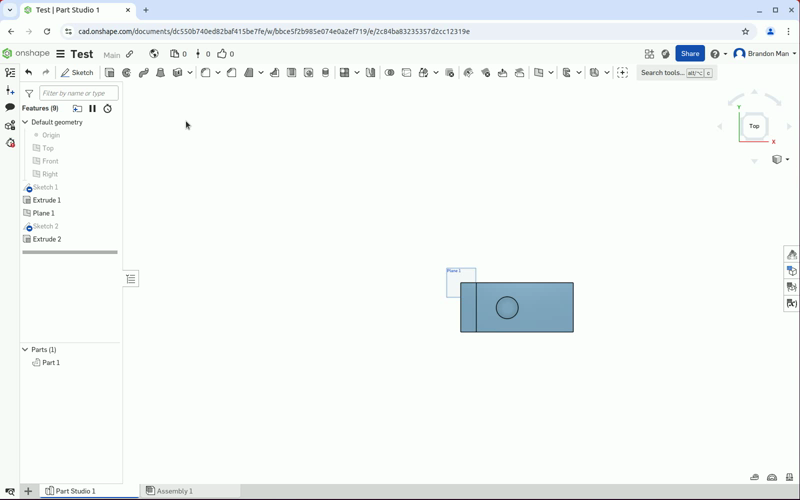
key(shift+h)
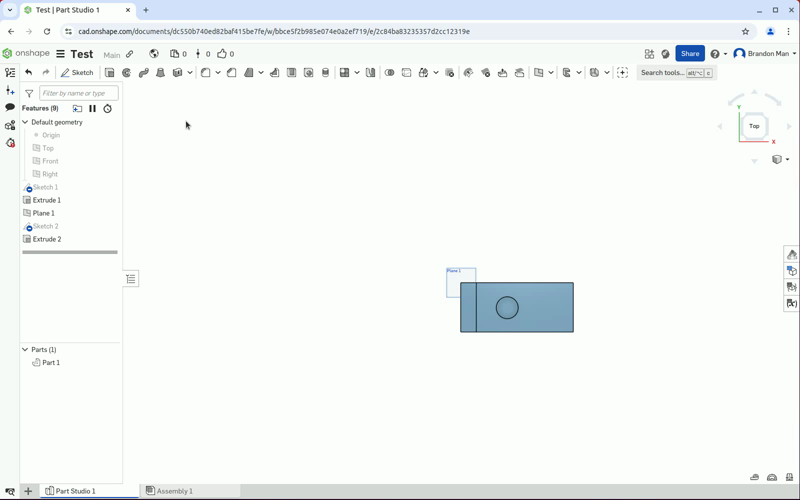
mouse_move(73, 189)
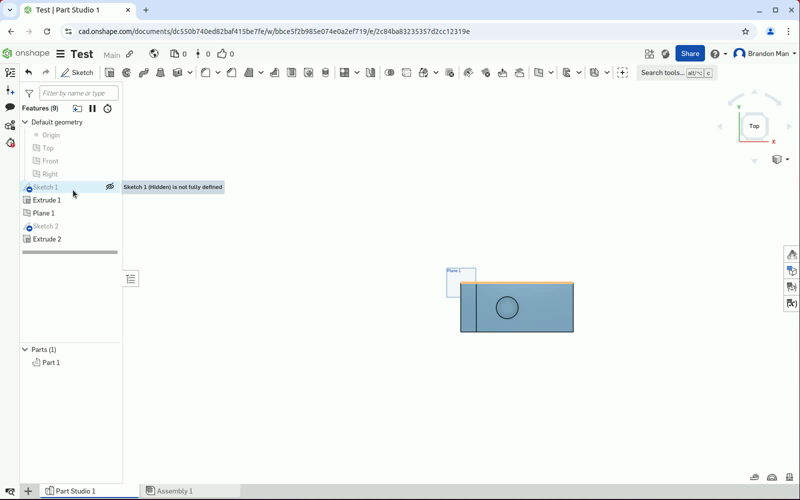
click(73, 189)
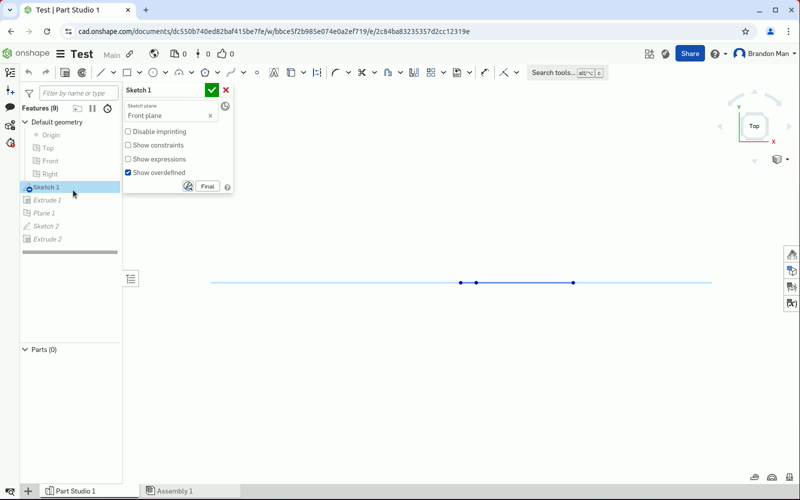
mouse_move(229, 92)
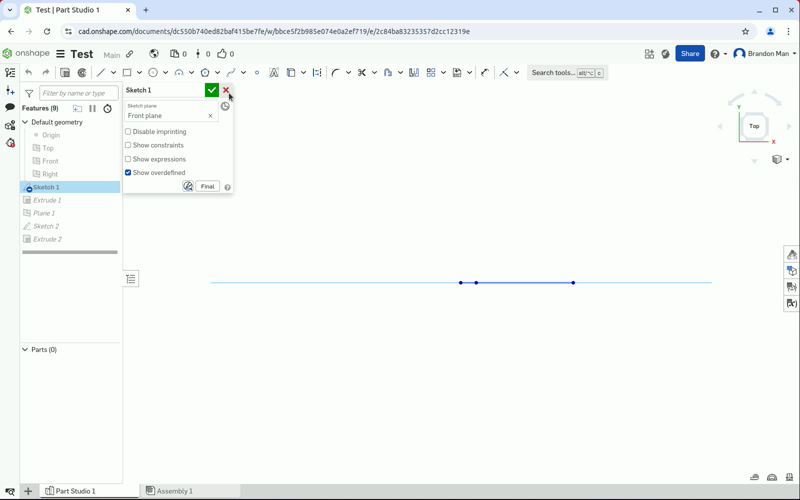
click(229, 92)
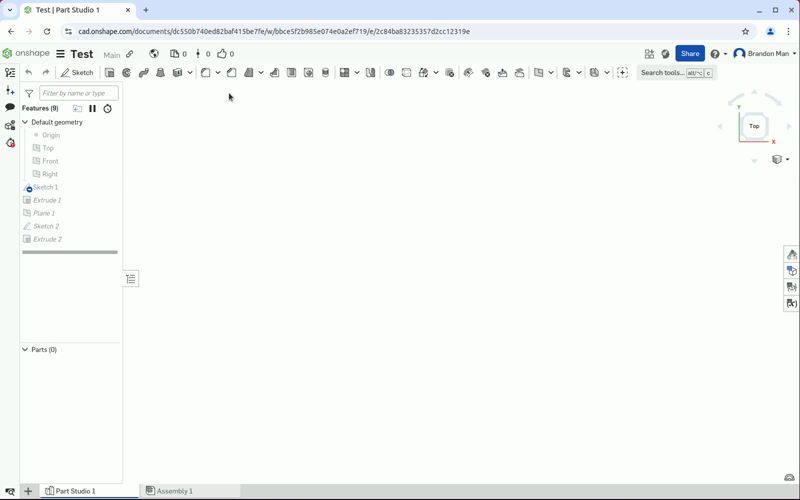
key(shift+s)
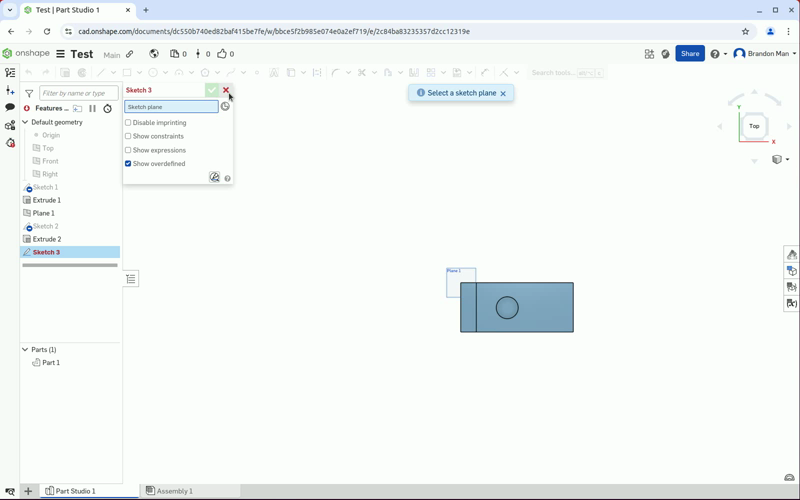
mouse_move(73, 215)
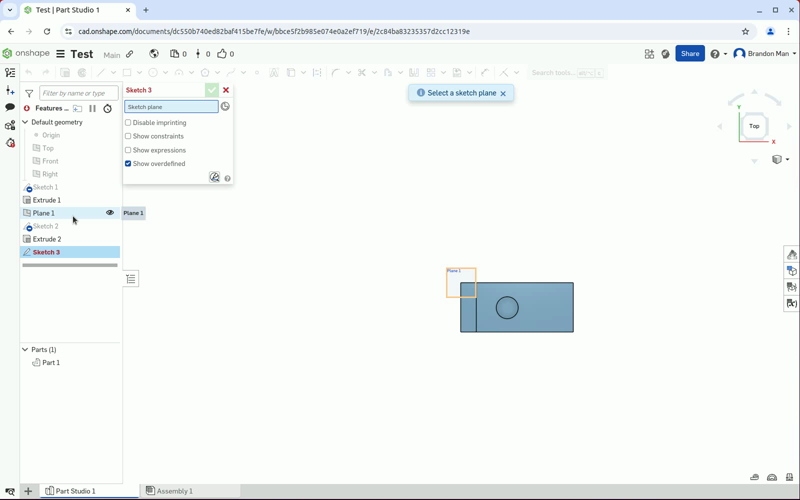
click(73, 215)
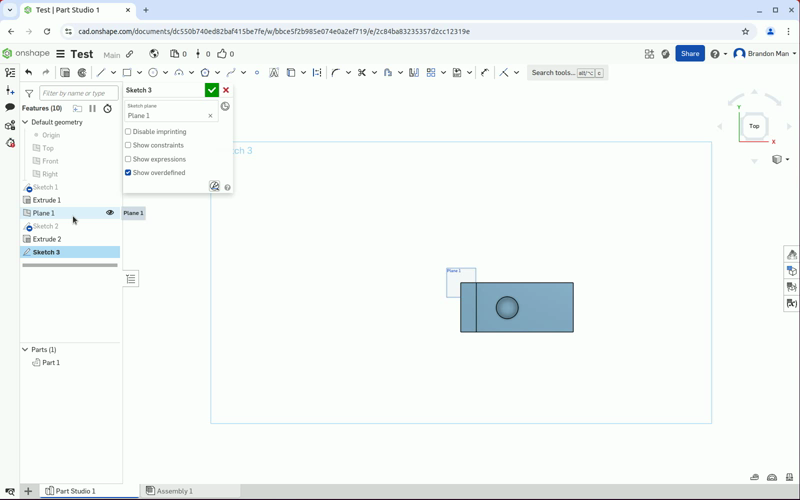
mouse_move(73, 352)
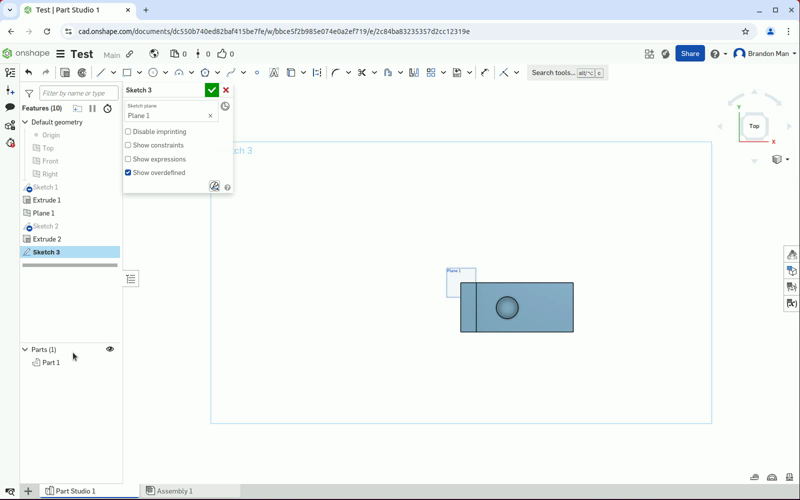
key(y)
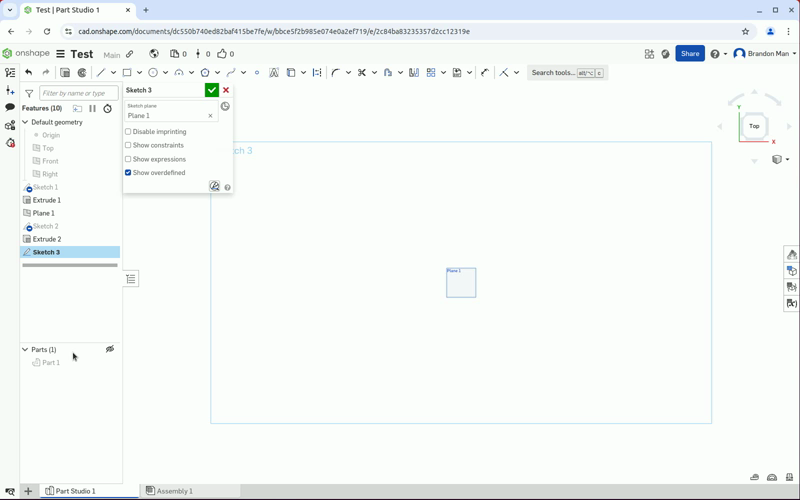
key(c)
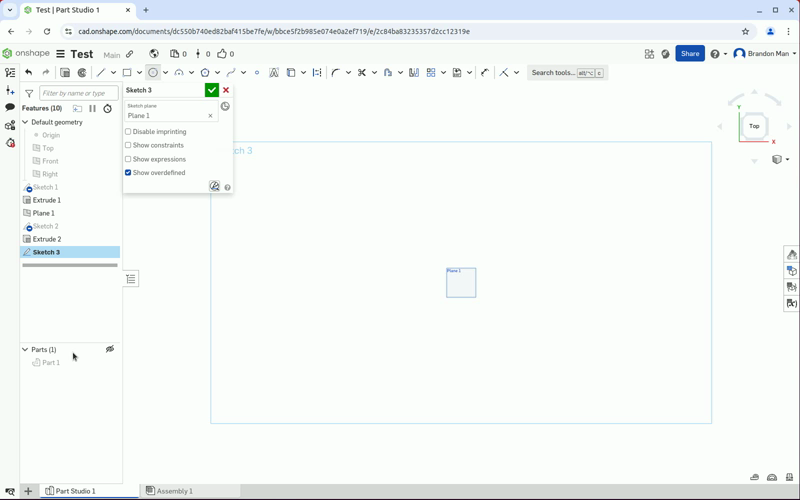
key_down(shift)
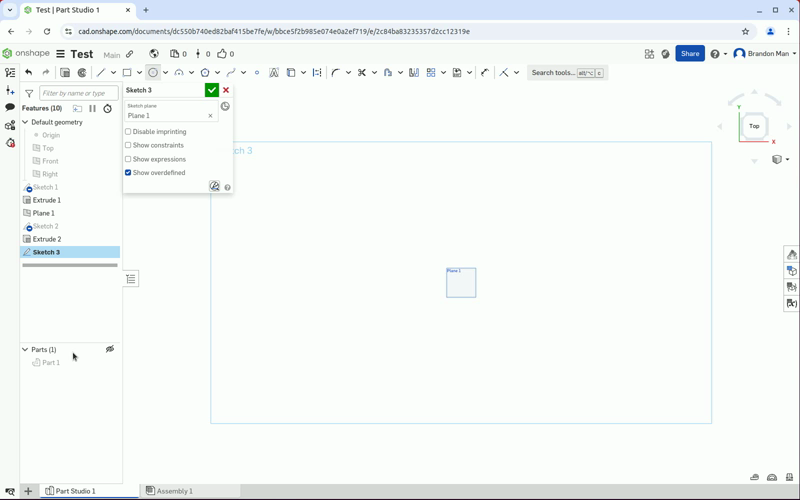
mouse_move(551, 307)
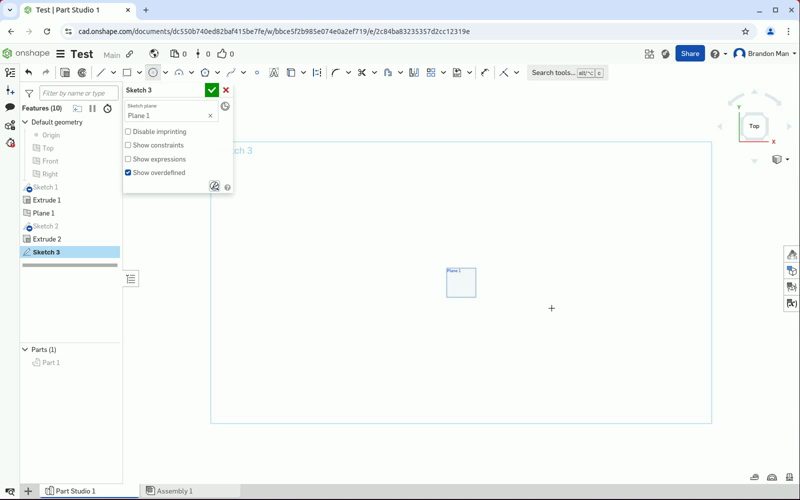
click(551, 307)
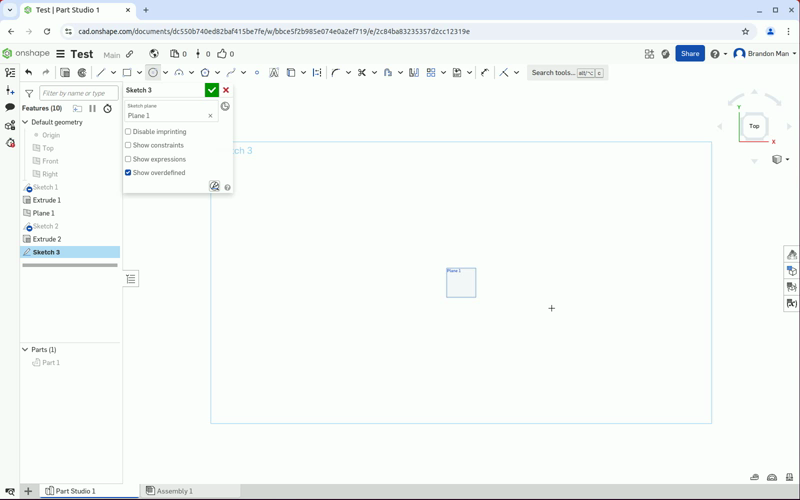
key_up(shift)
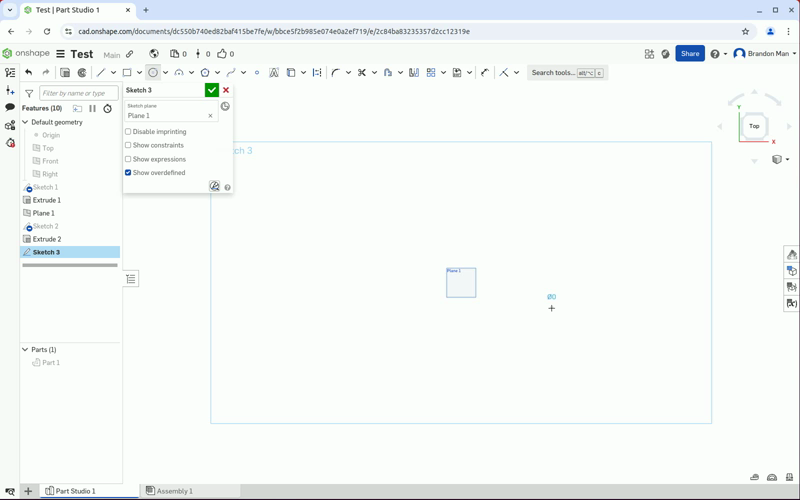
mouse_move(562, 307)
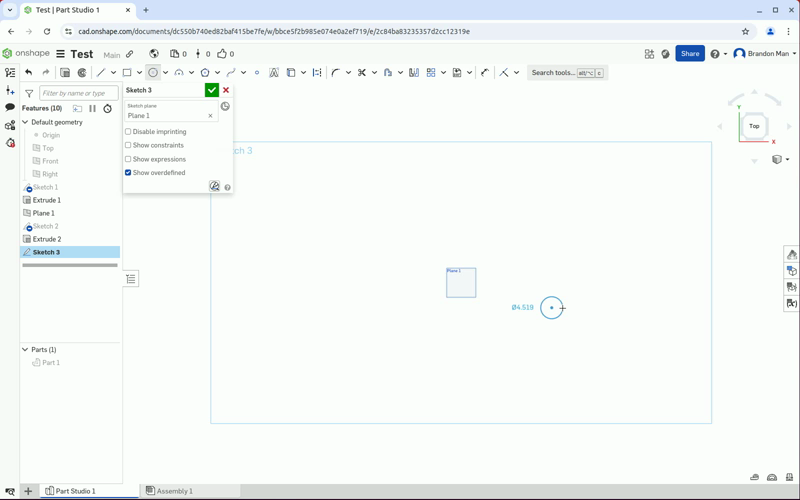
click(562, 307)
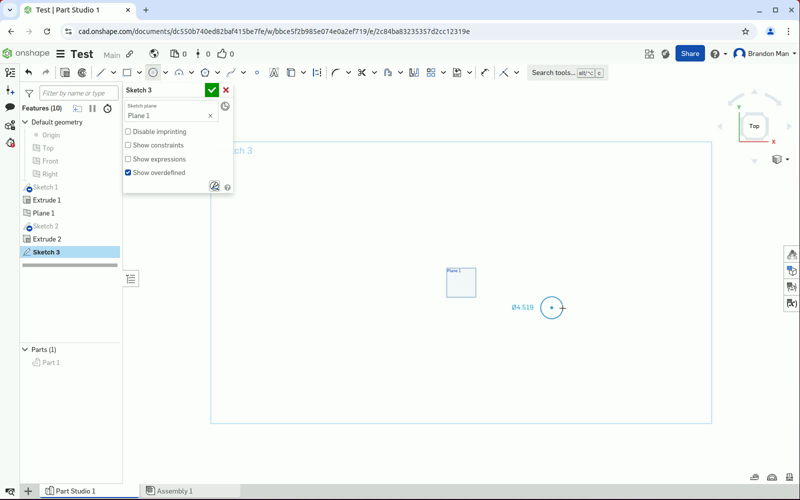
key(esc)
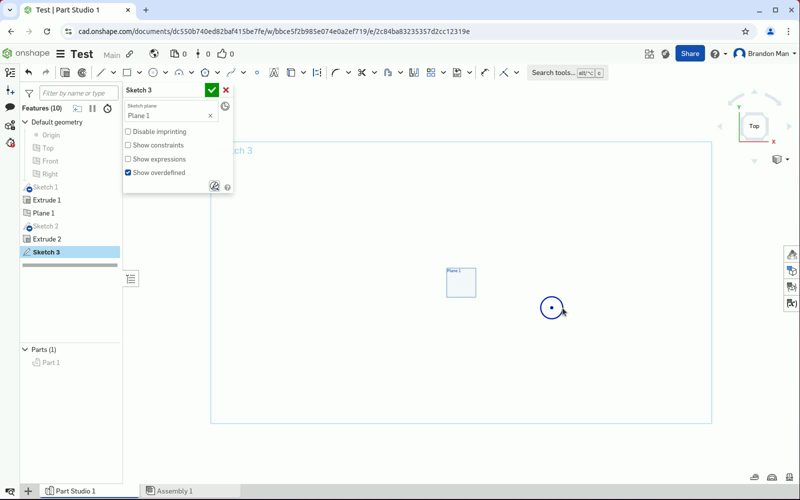
mouse_move(541, 308)
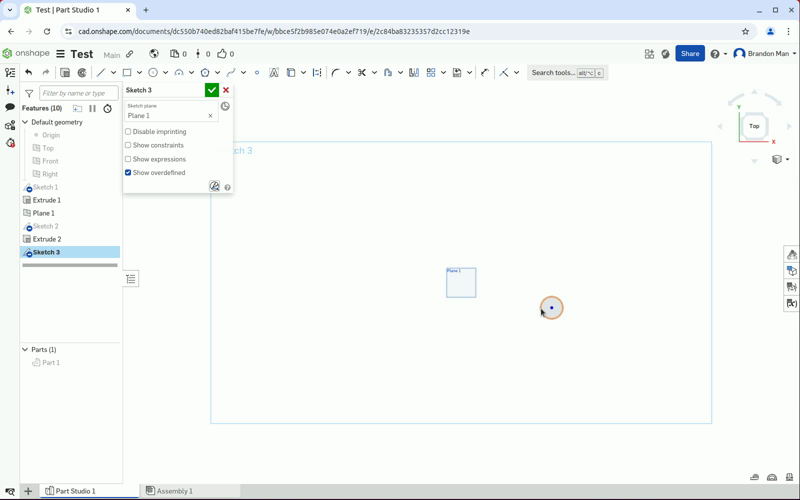
scroll(6)
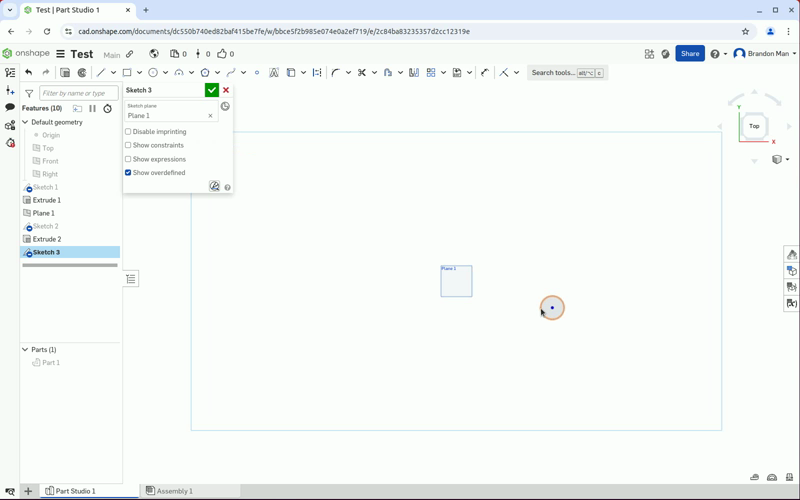
scroll(6)
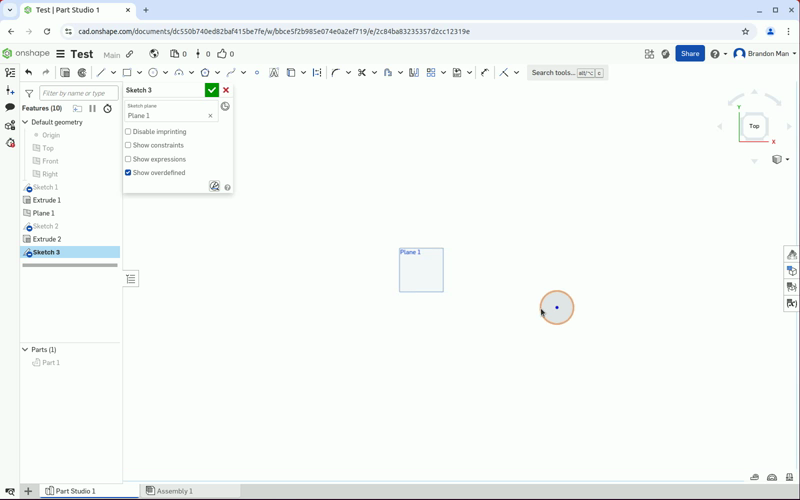
scroll(6)
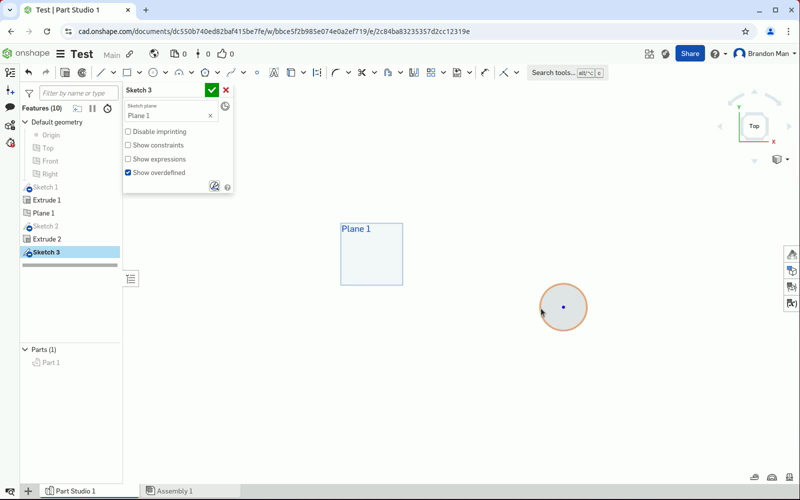
scroll(6)
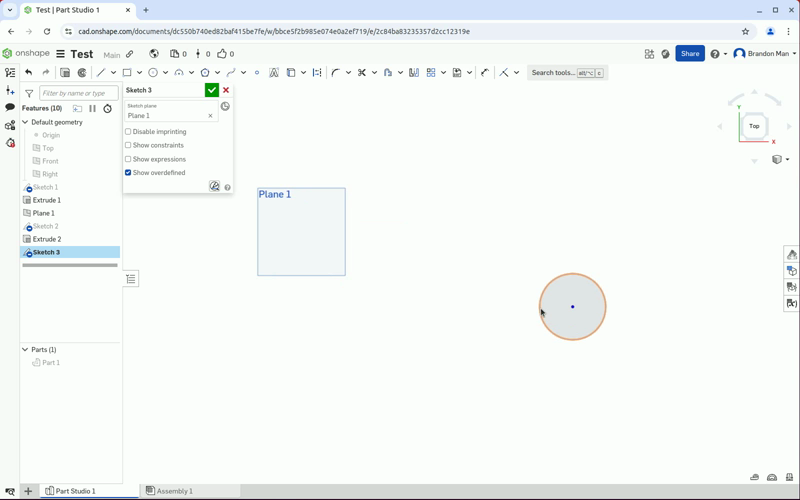
scroll(6)
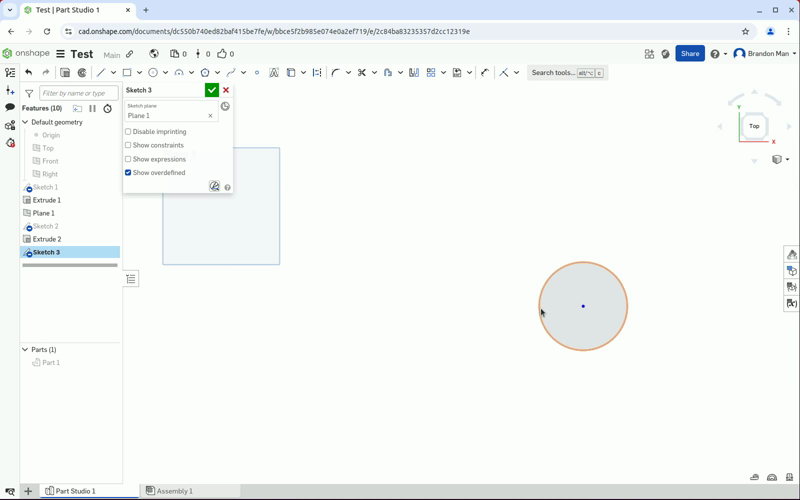
scroll(6)
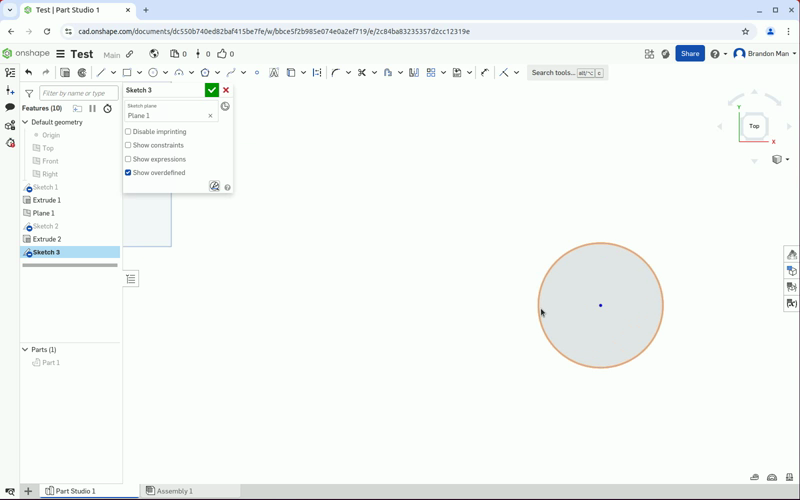
scroll(6)
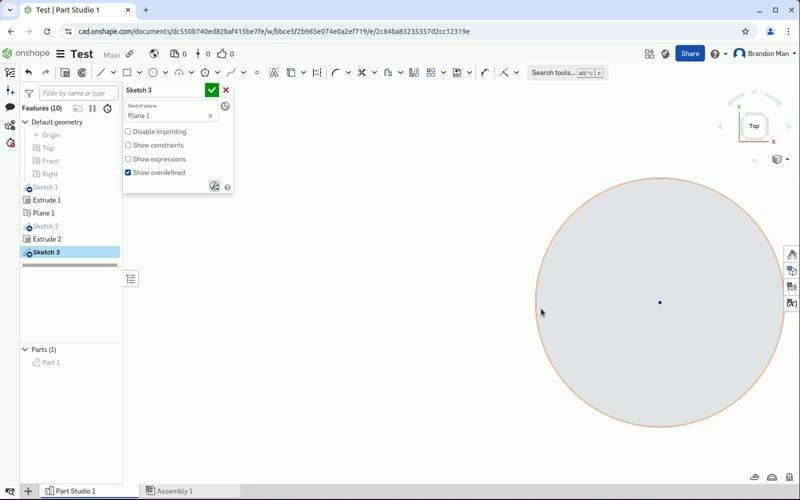
click(541, 308)
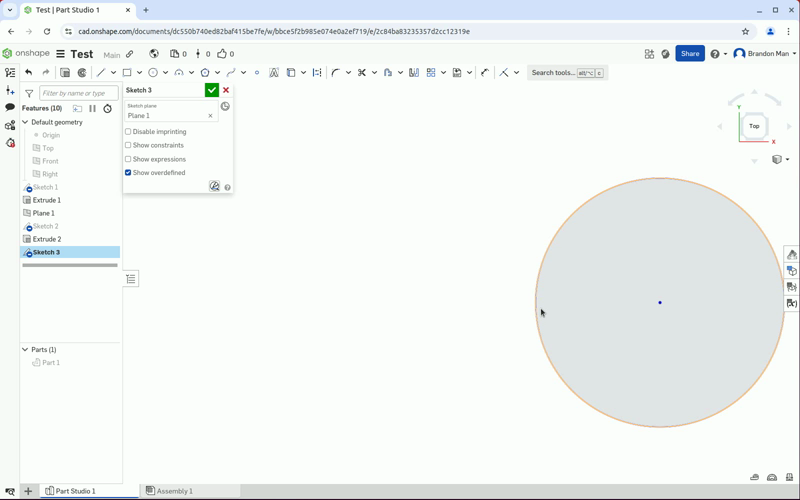
scroll(-6)
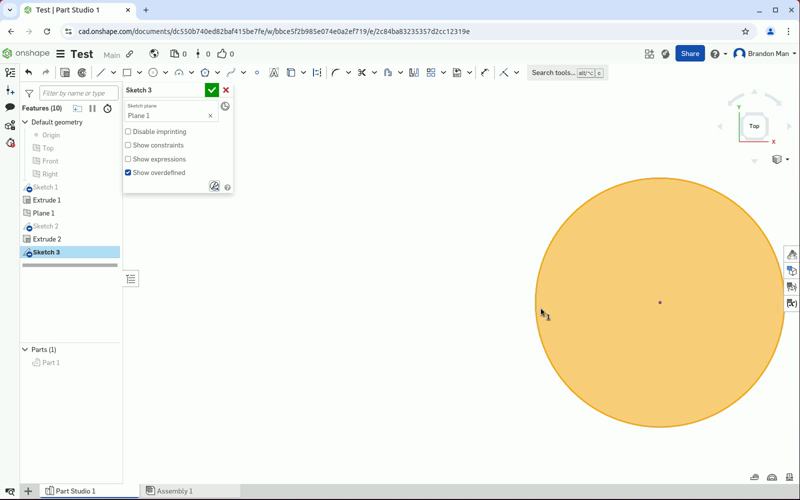
scroll(-6)
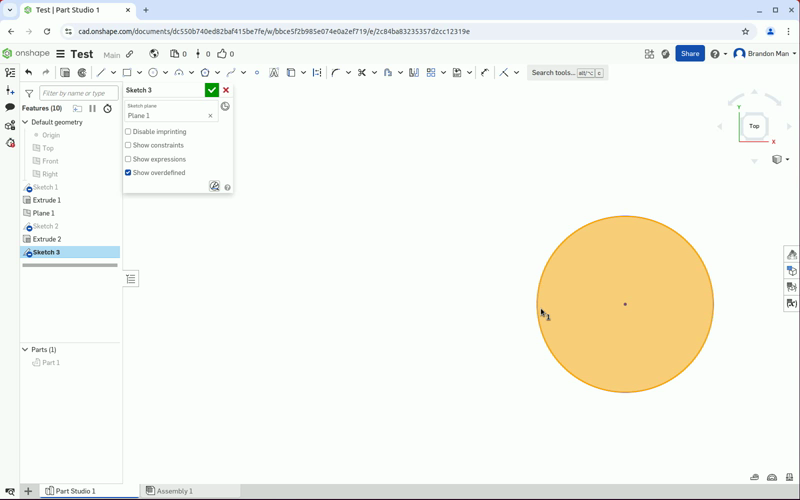
scroll(-6)
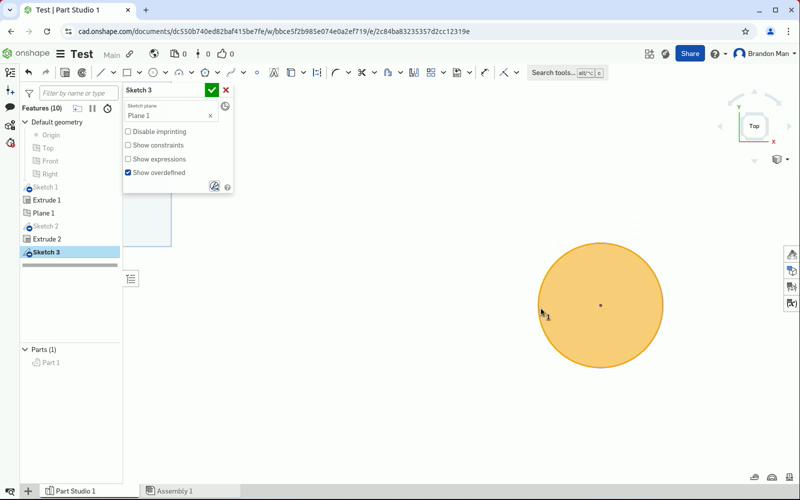
scroll(-6)
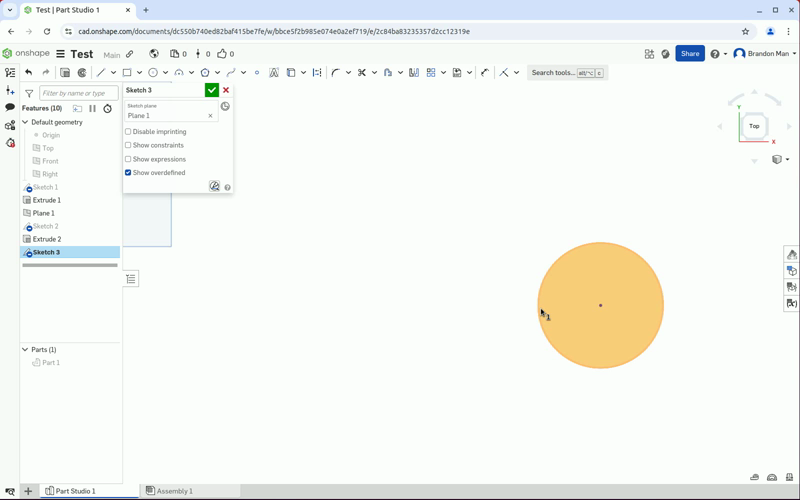
scroll(-6)
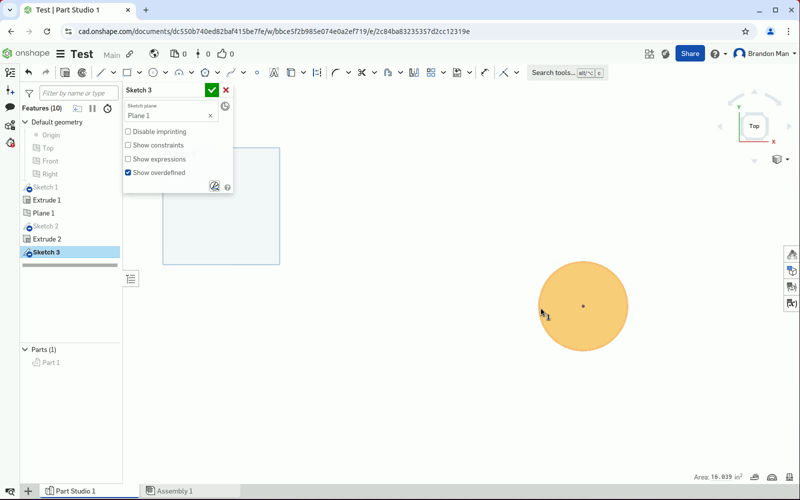
scroll(-6)
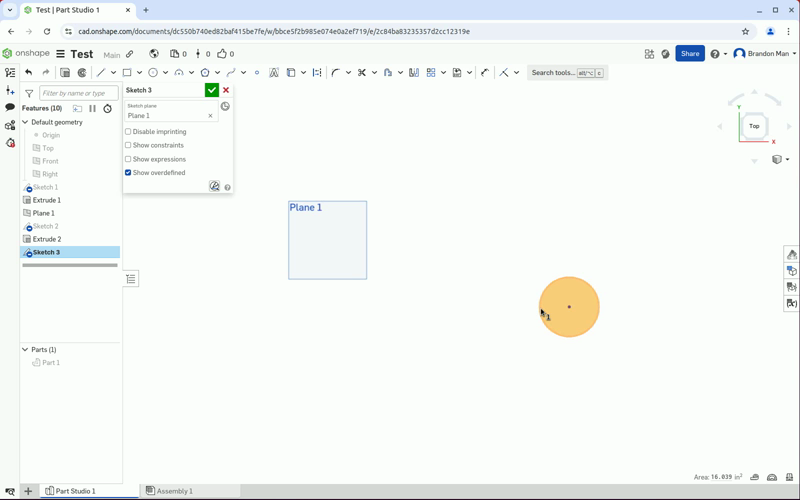
scroll(-6)
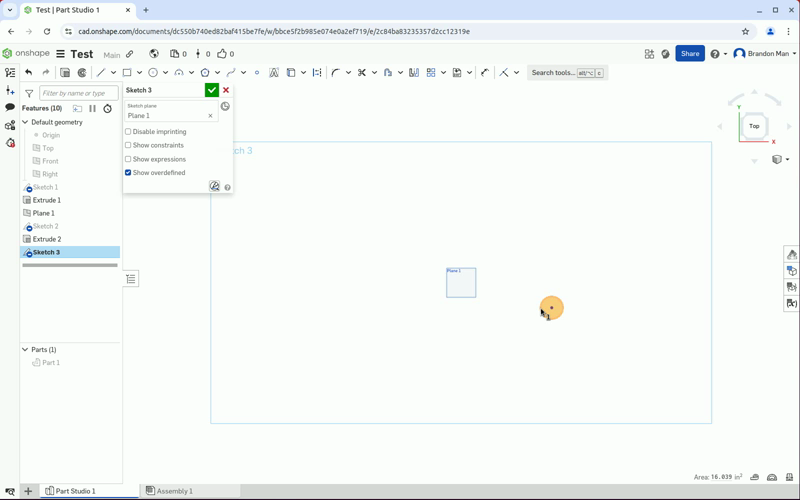
mouse_move(73, 352)
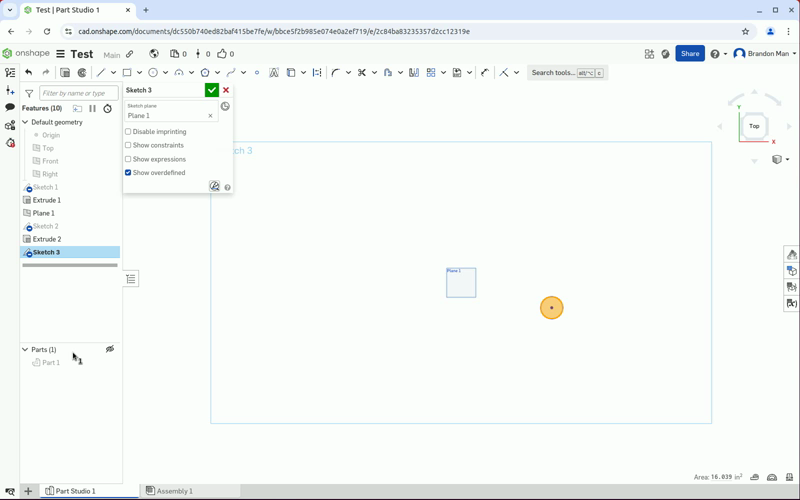
key(shift+y)
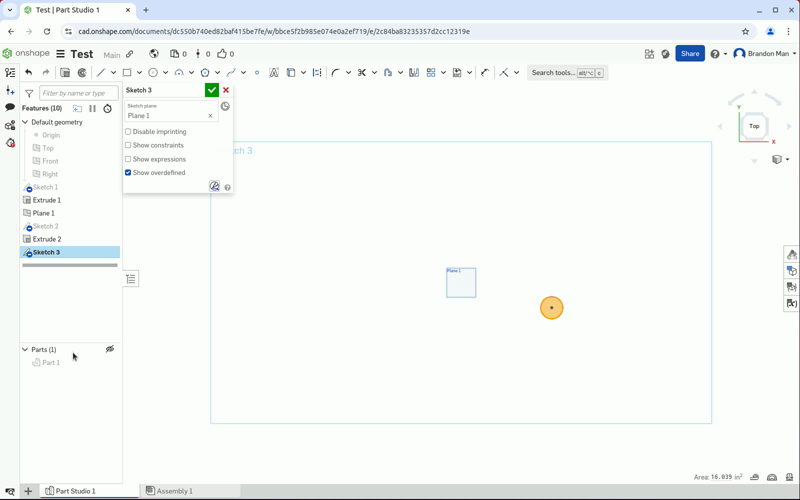
key(shift+e)
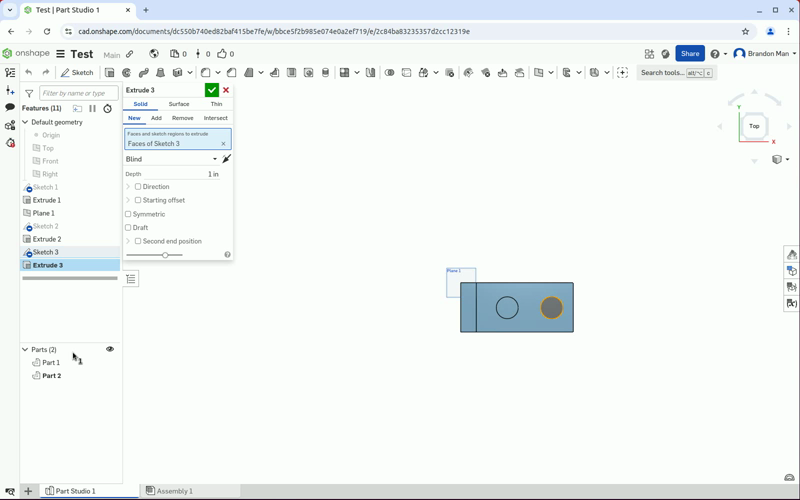
mouse_move(143, 106)
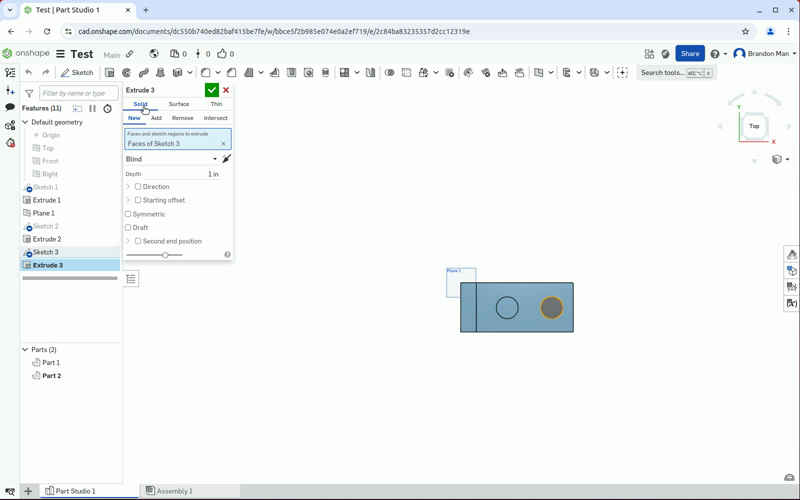
click(143, 106)
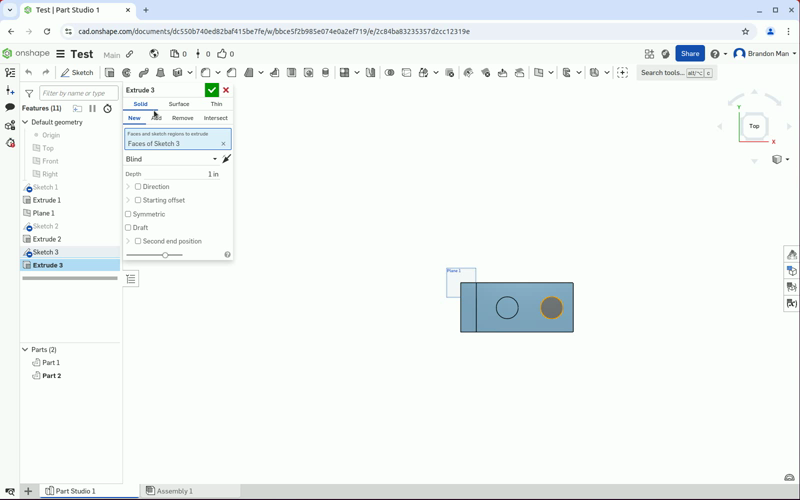
mouse_move(186, 120)
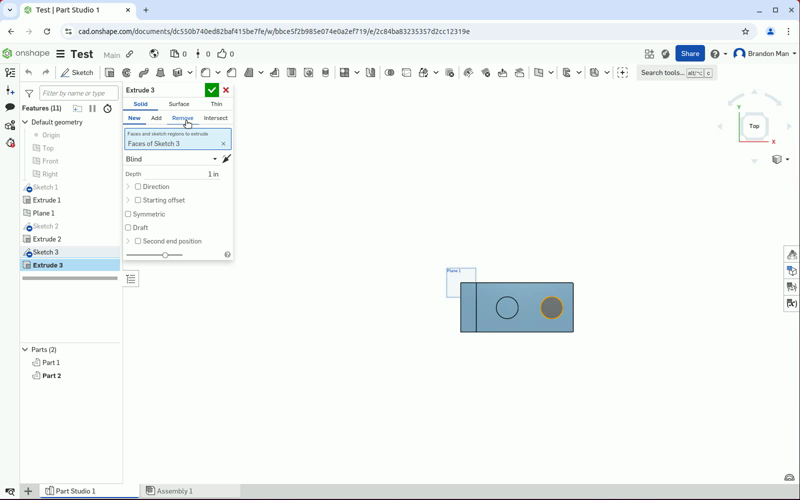
click(186, 120)
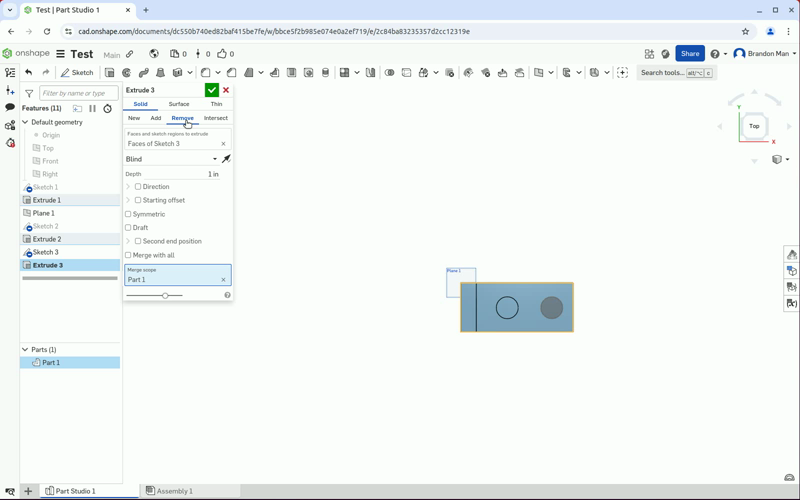
key(tab, 4)
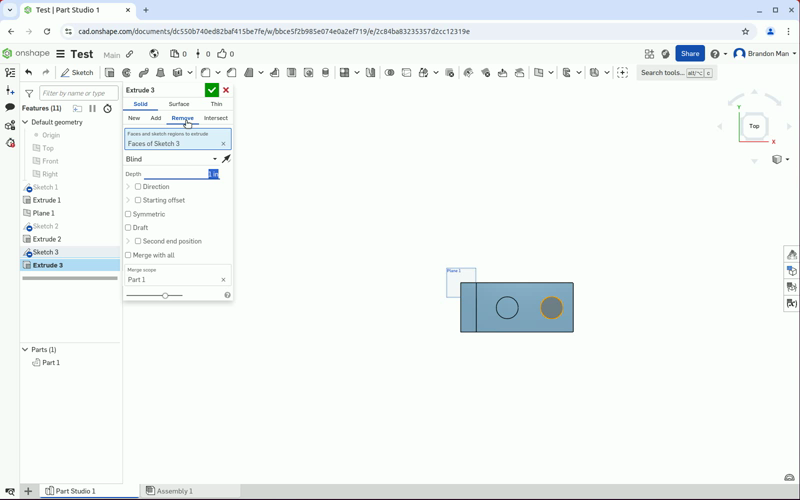
text(1.444)
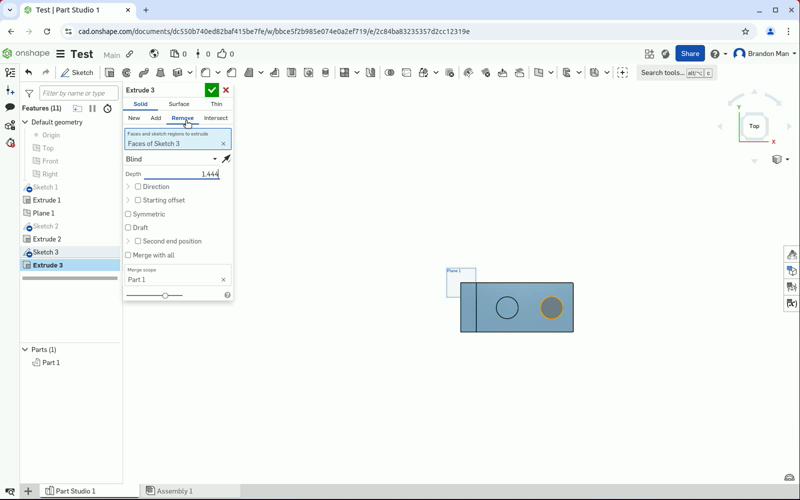
key(tab, 6)
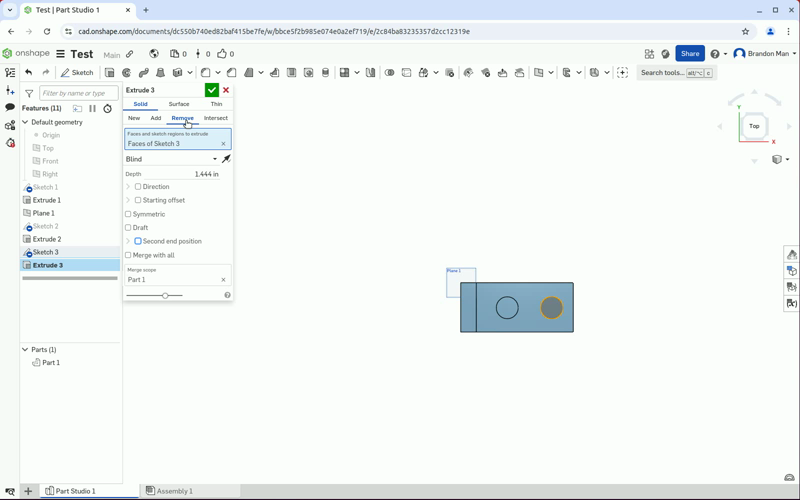
key(space)
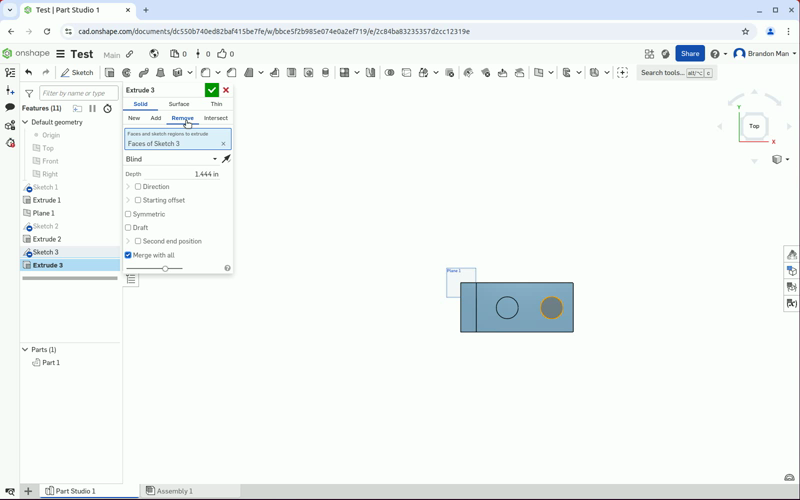
key(enter)
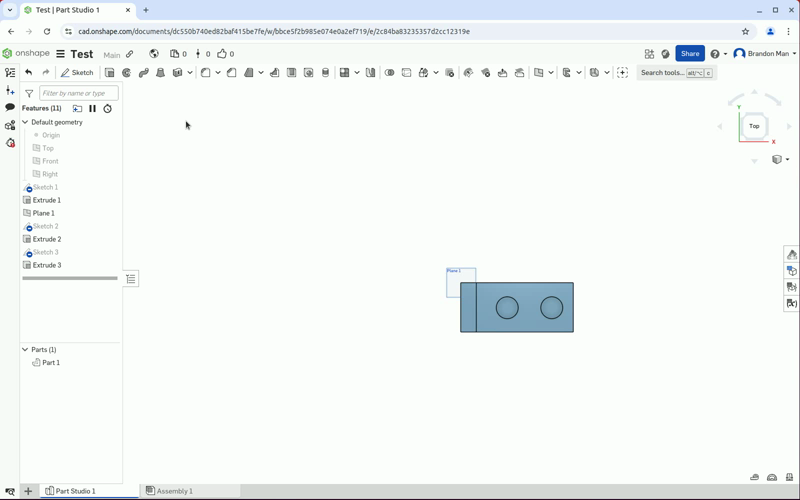
key(shift+h)
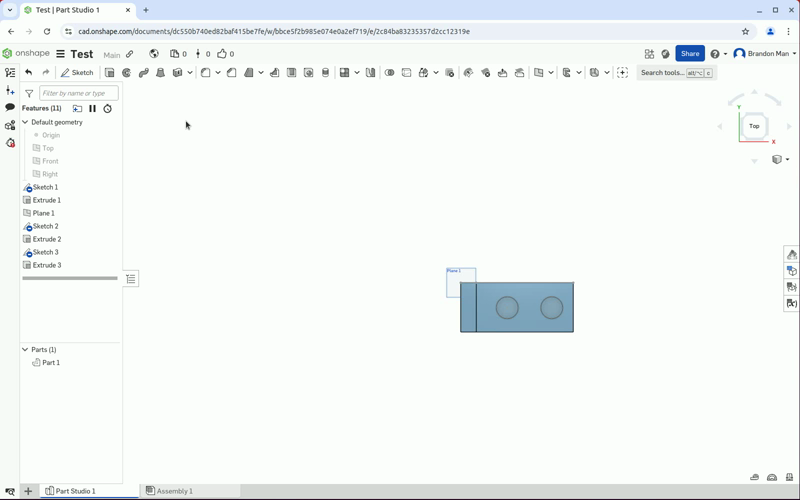
key(shift+h)
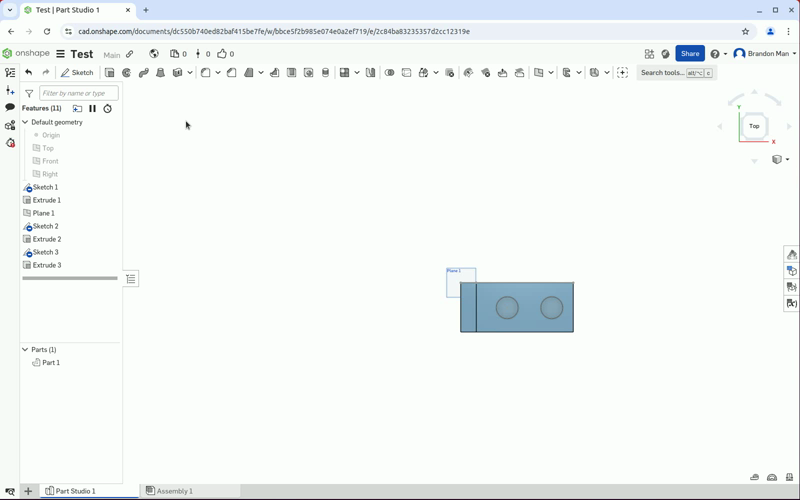
key(shift+7)
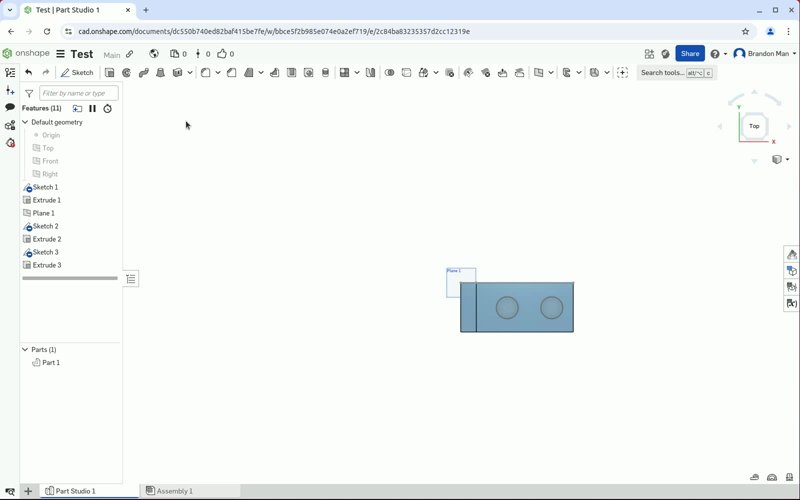
key(up, 3)
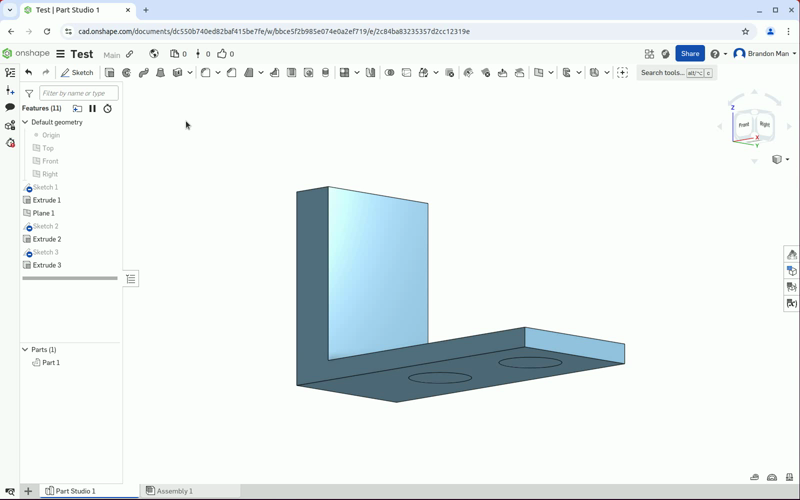
key(left, 3)
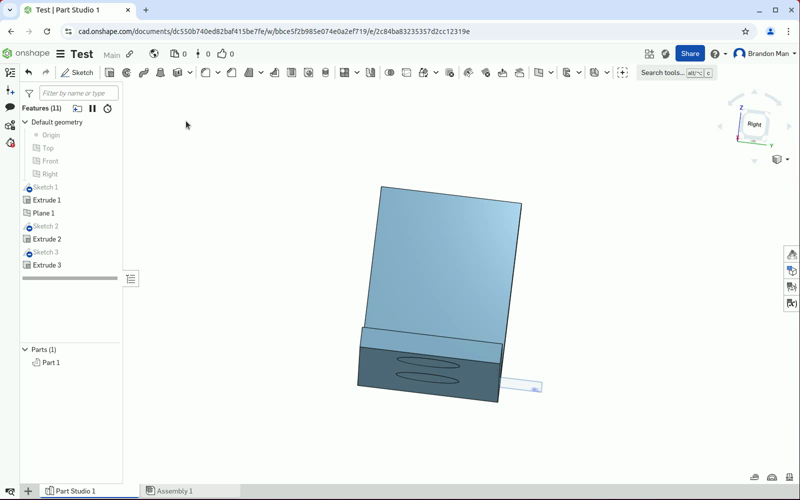
key(right, 3)
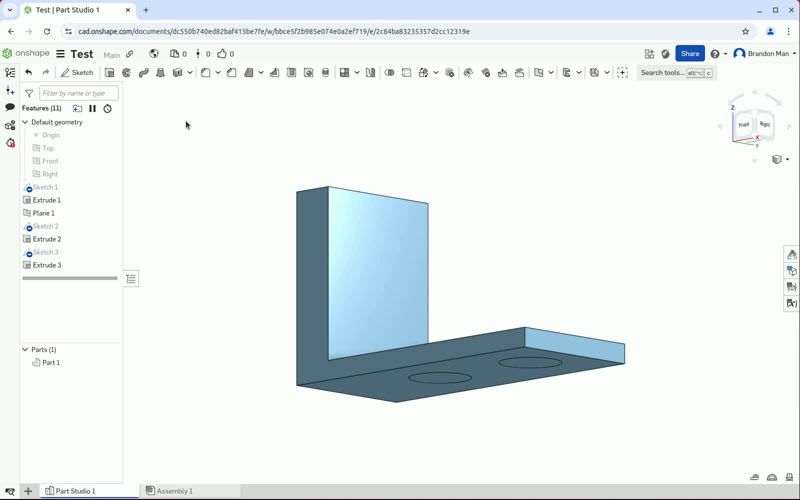
key(down, 3)
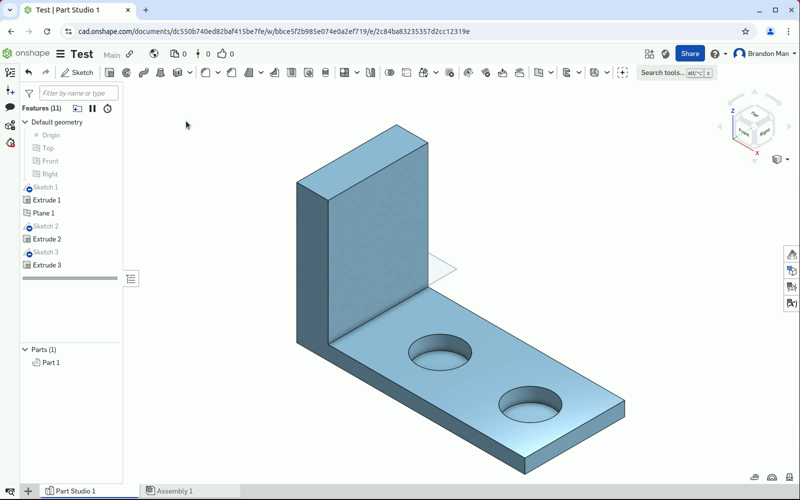
mouse_move(73, 189)
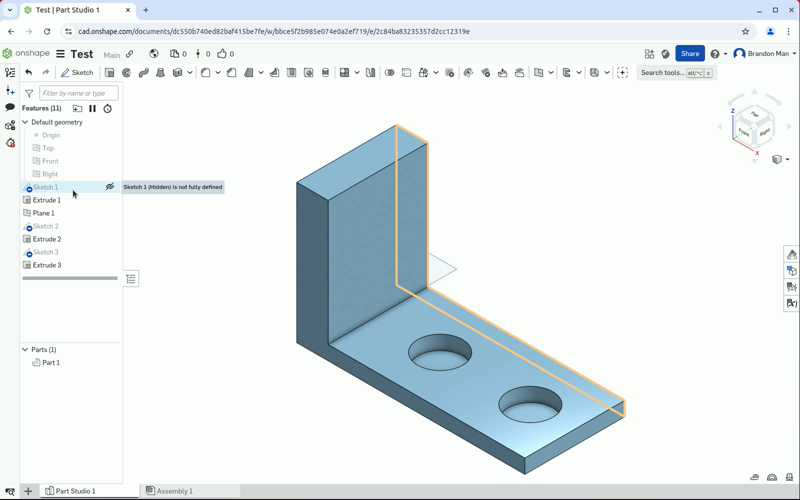
click(73, 189)